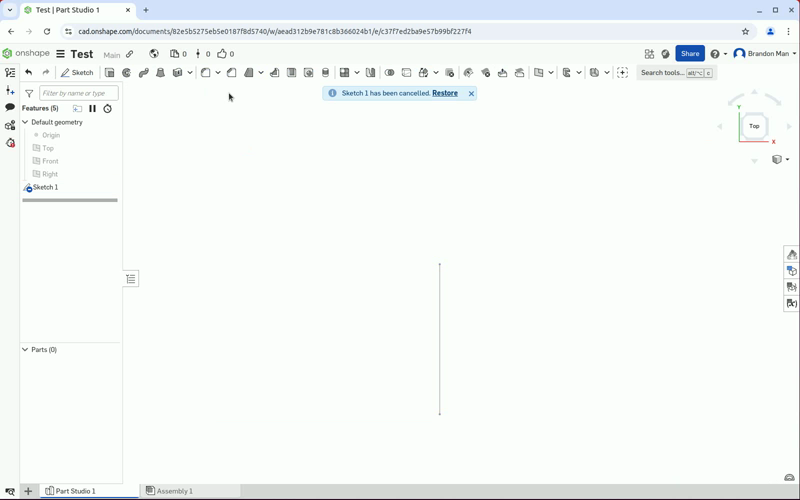
key(shift+h)
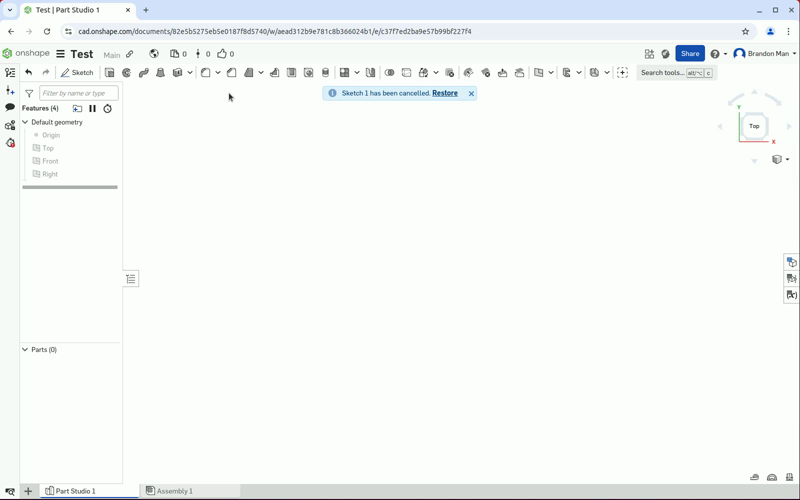
mouse_move(73, 352)
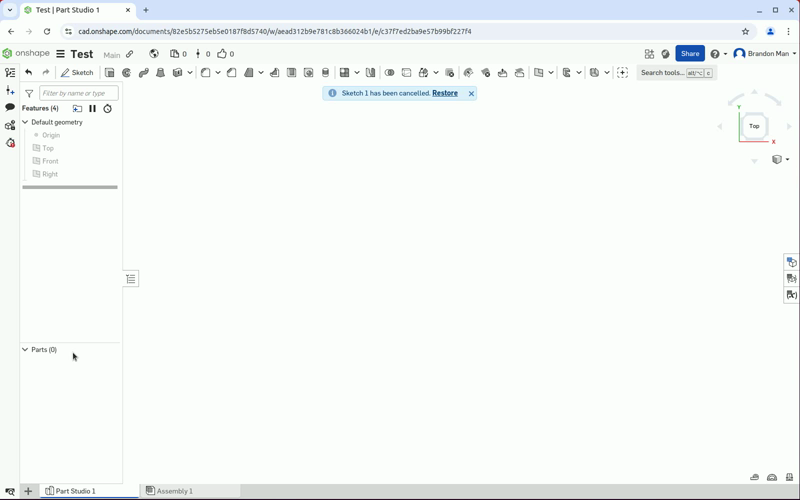
key(y)
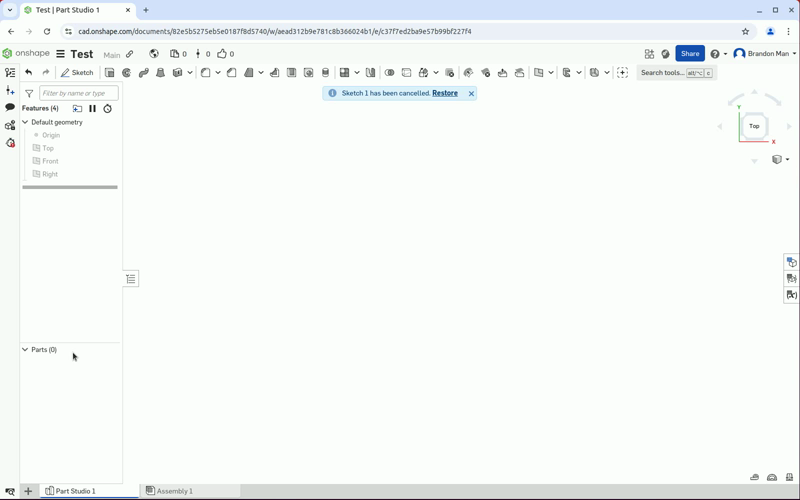
key(shift+p)
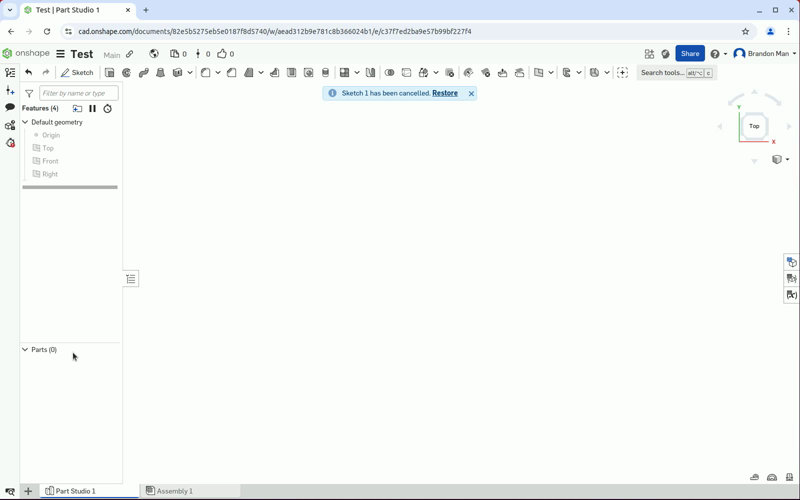
key(space)
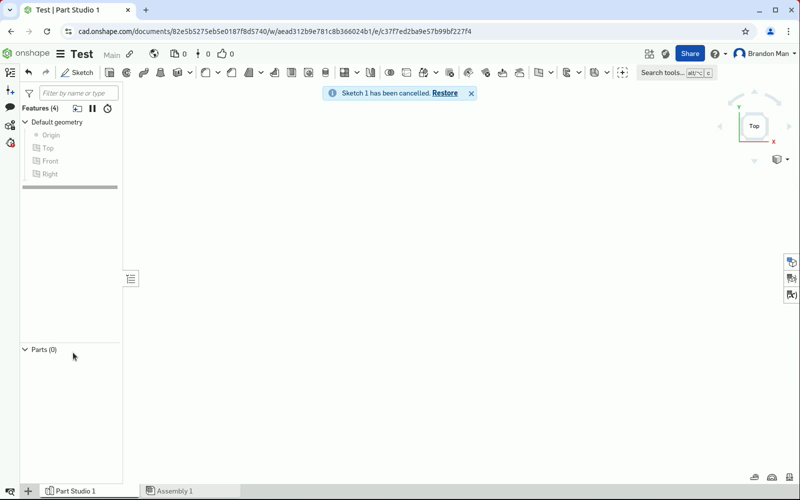
key_down(shift)
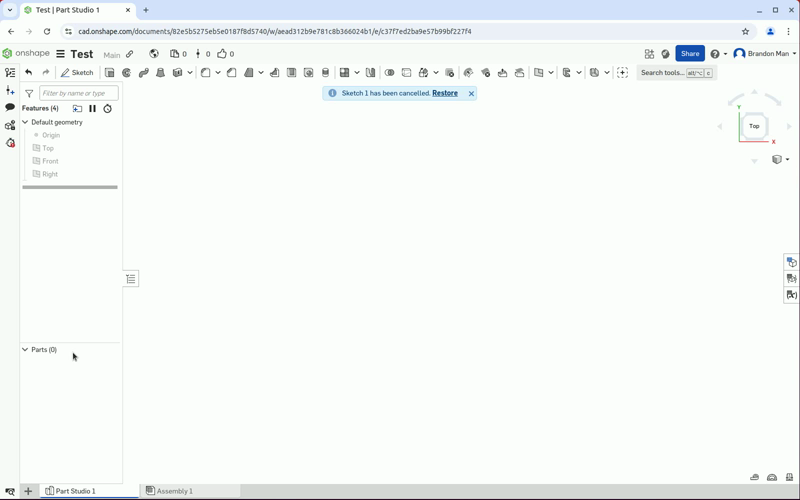
key(up)
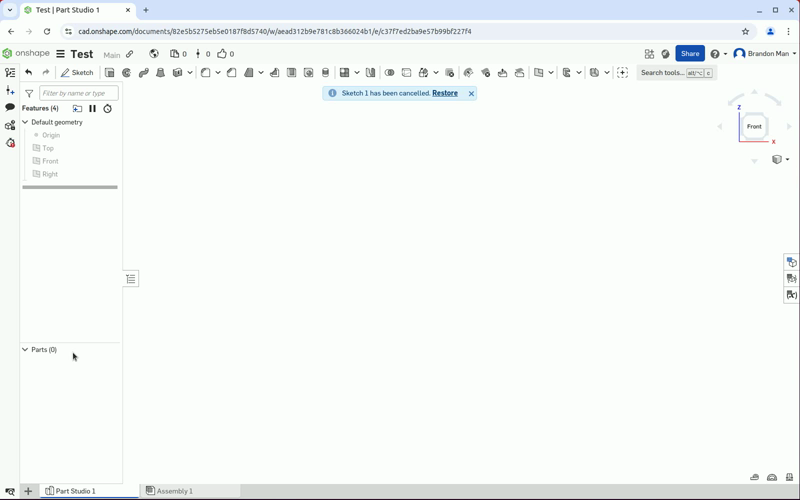
key_up(shift)
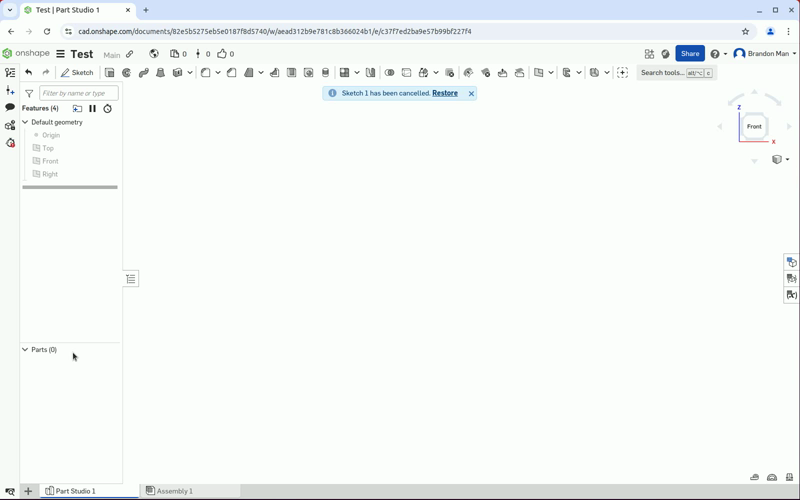
mouse_move(73, 352)
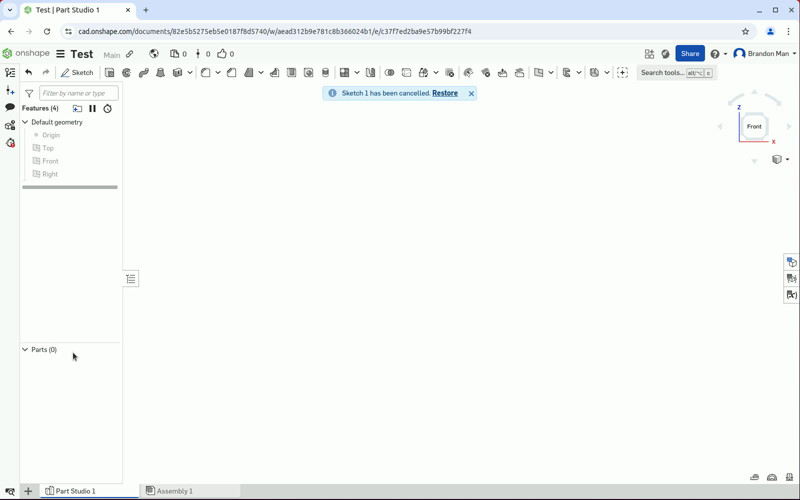
key(shift+y)
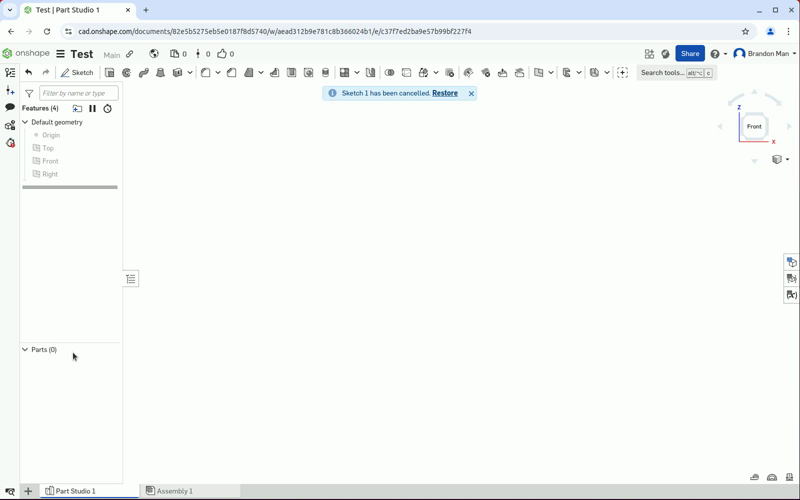
key(shift+s)
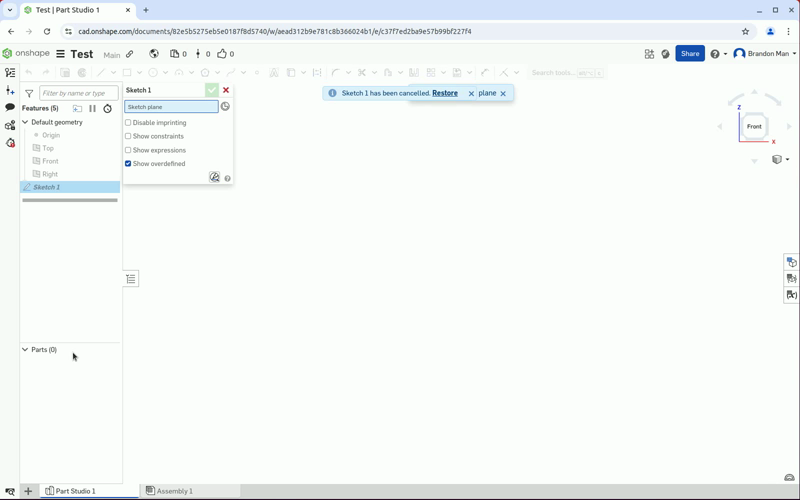
mouse_move(73, 163)
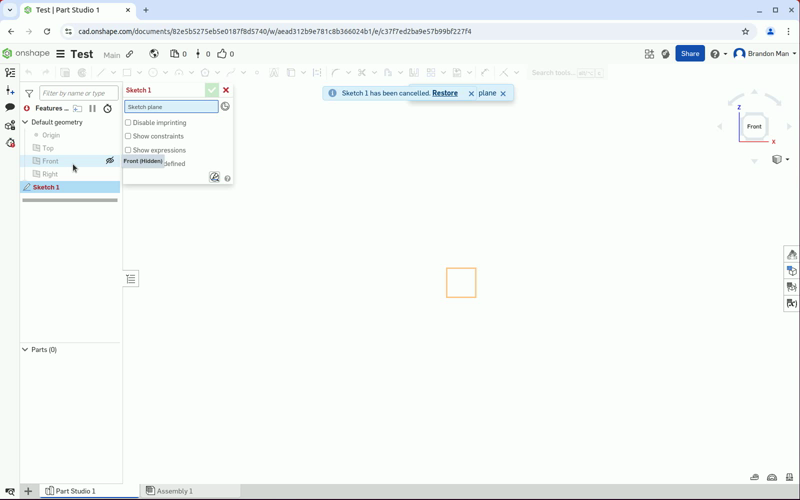
click(73, 163)
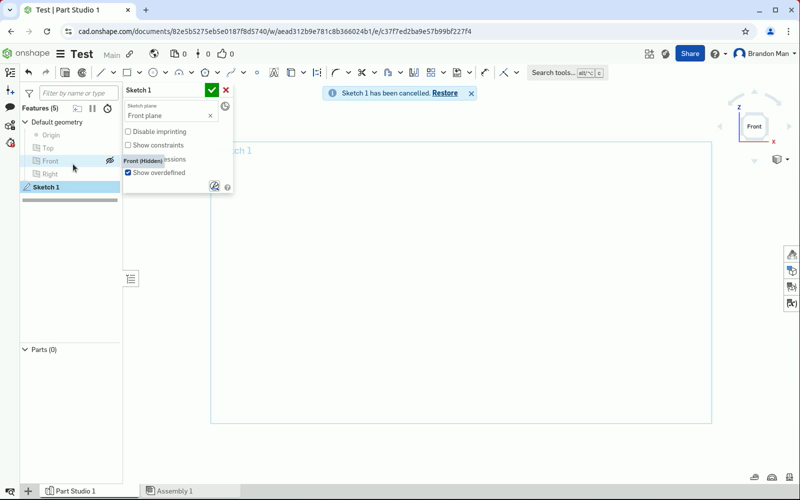
mouse_move(73, 352)
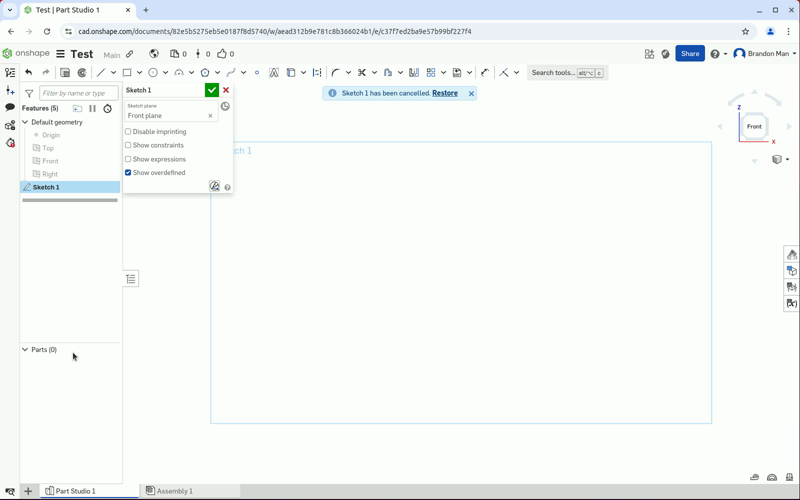
key(y)
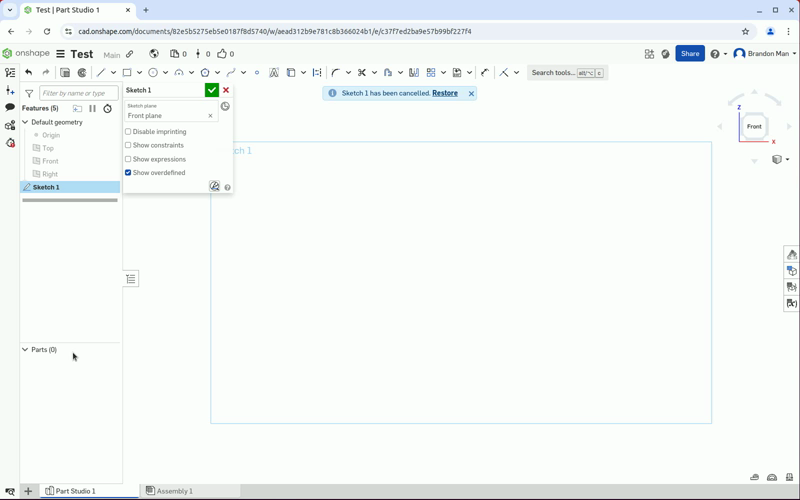
key(c)
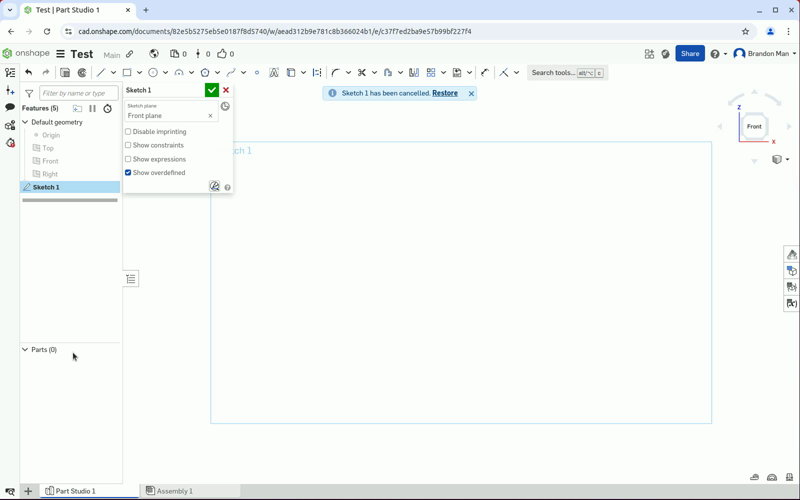
key_down(shift)
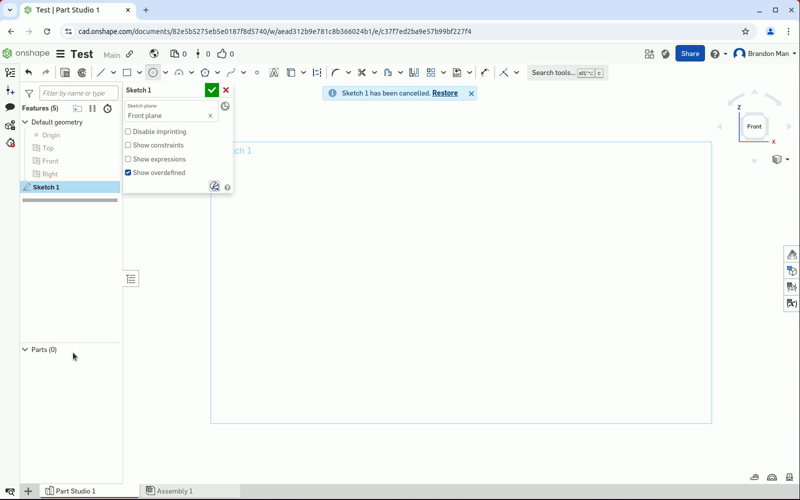
mouse_move(461, 282)
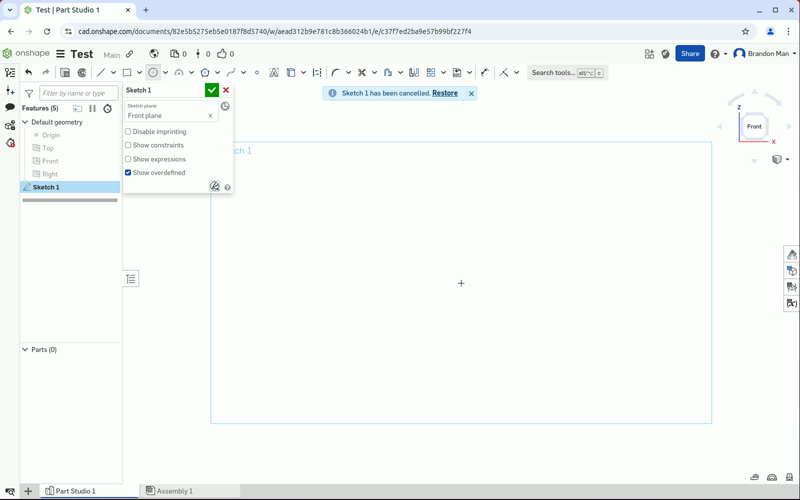
click(461, 282)
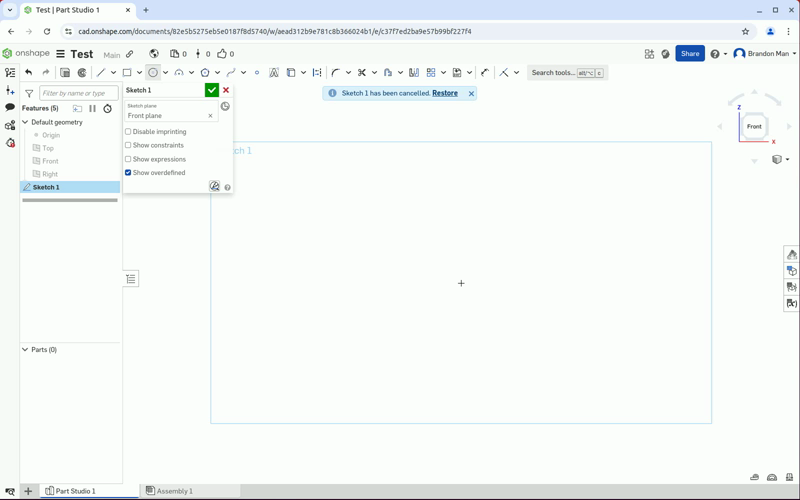
key_up(shift)
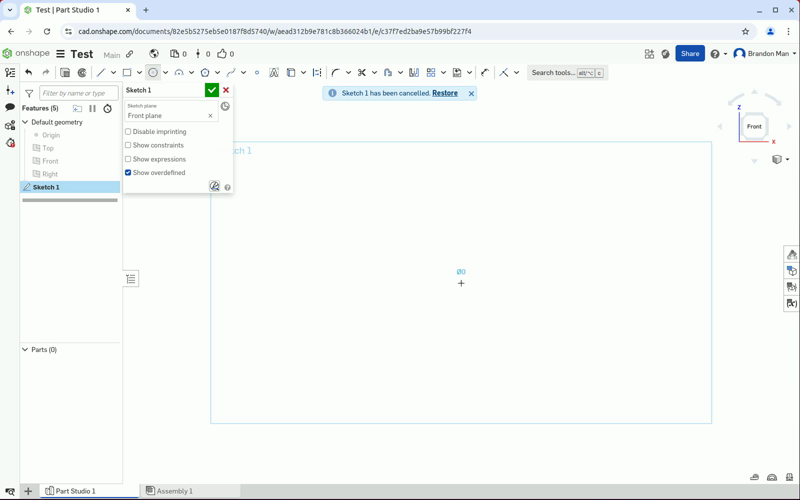
mouse_move(574, 282)
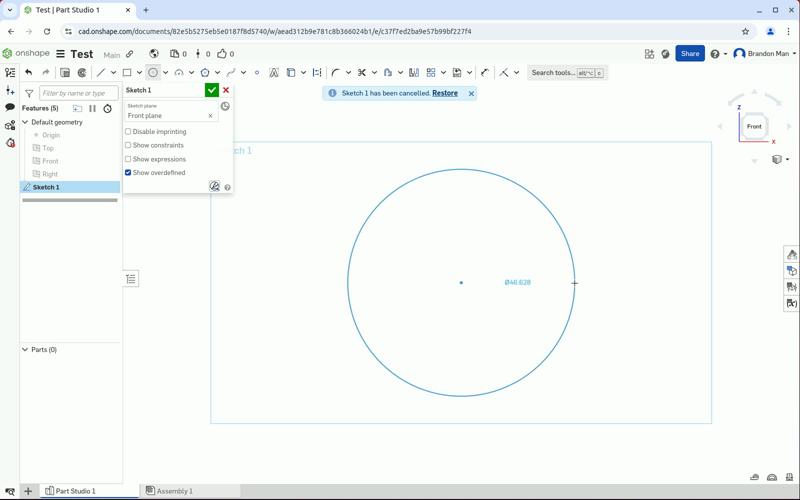
click(574, 282)
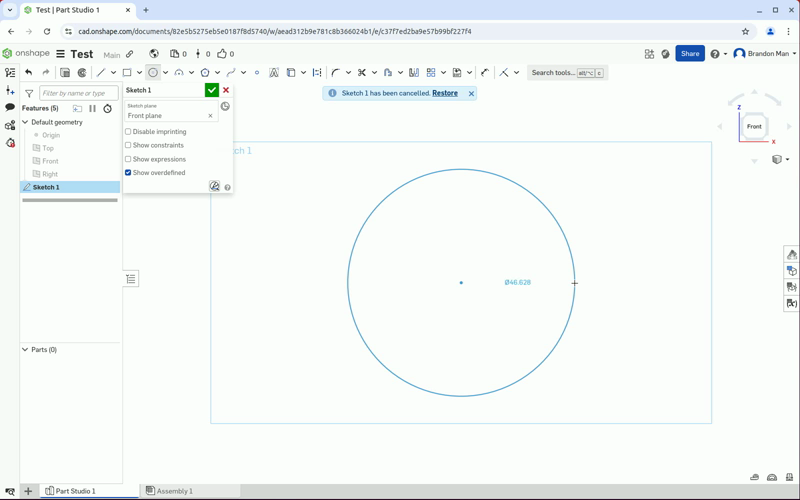
key(esc)
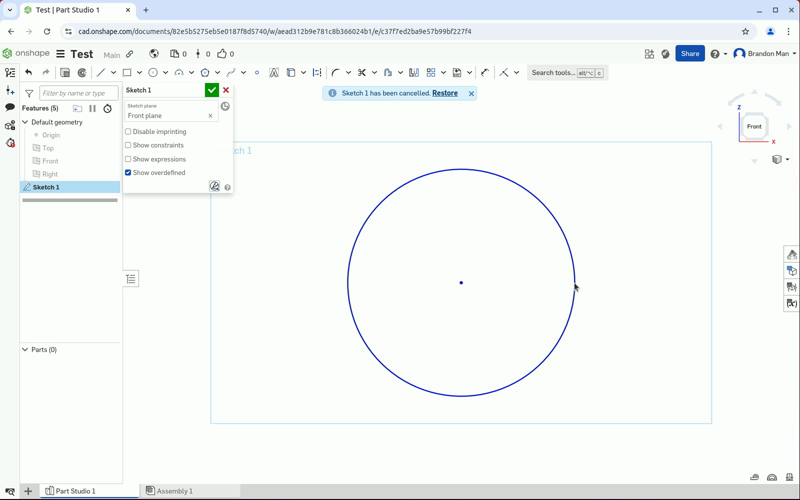
mouse_move(487, 336)
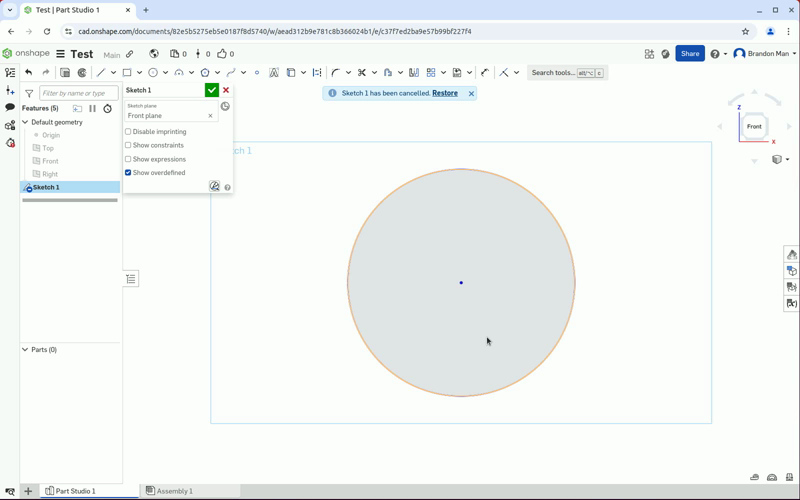
click(487, 336)
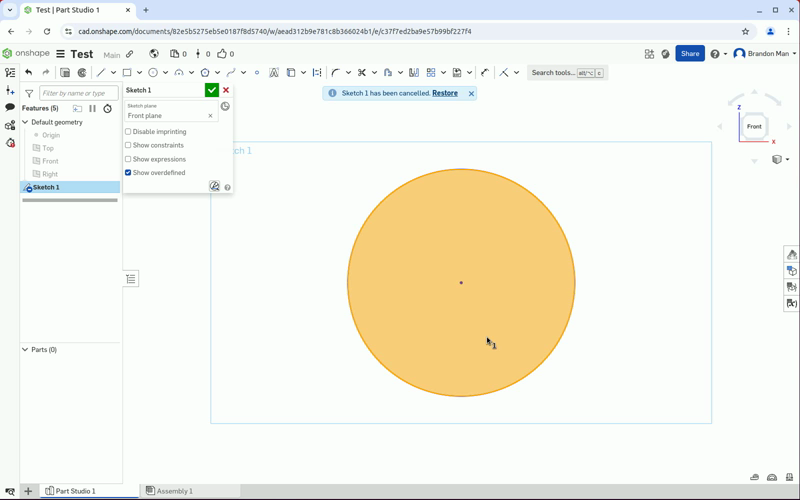
mouse_move(73, 352)
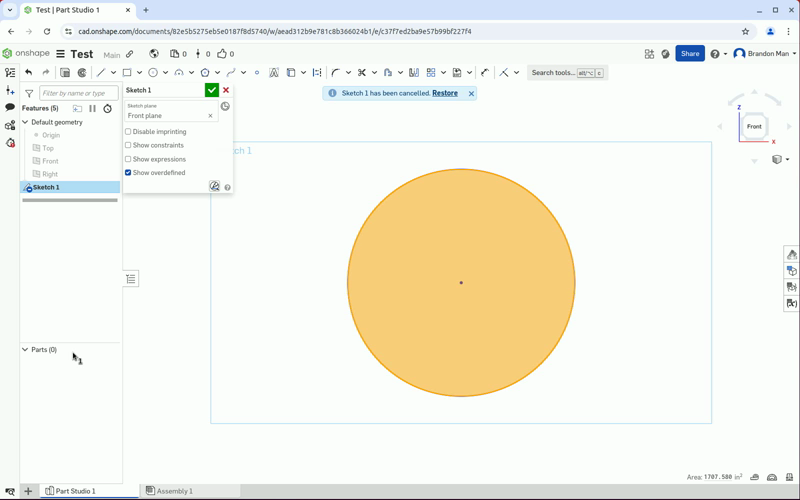
key(shift+y)
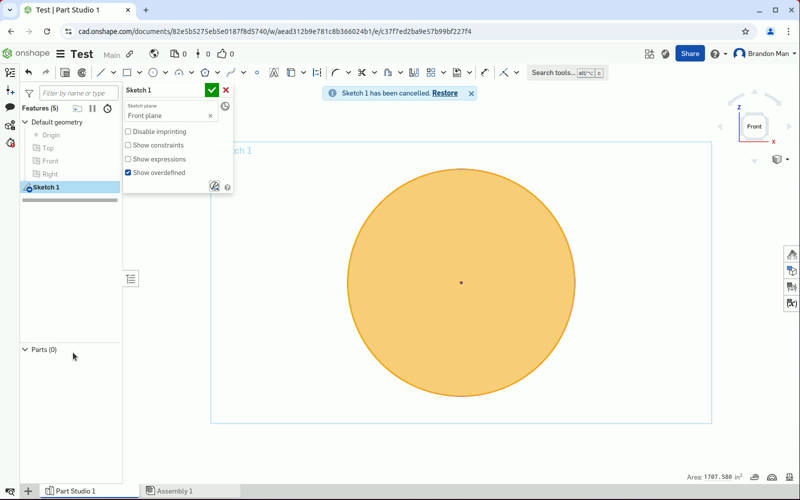
key(shift+e)
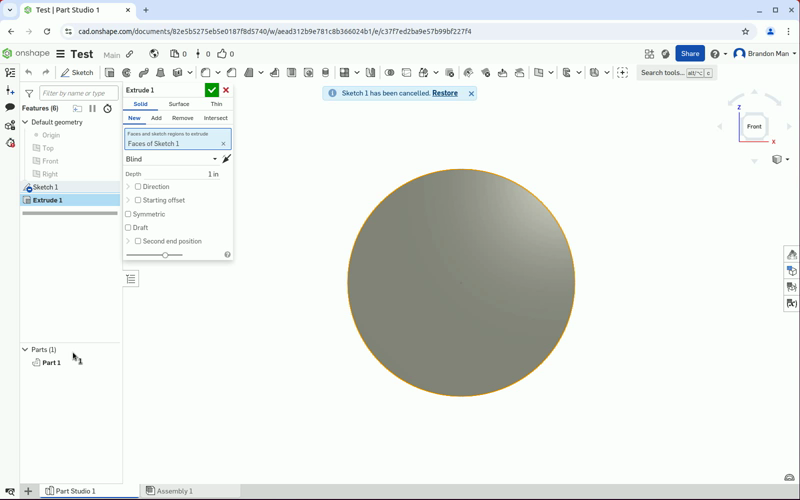
mouse_move(143, 106)
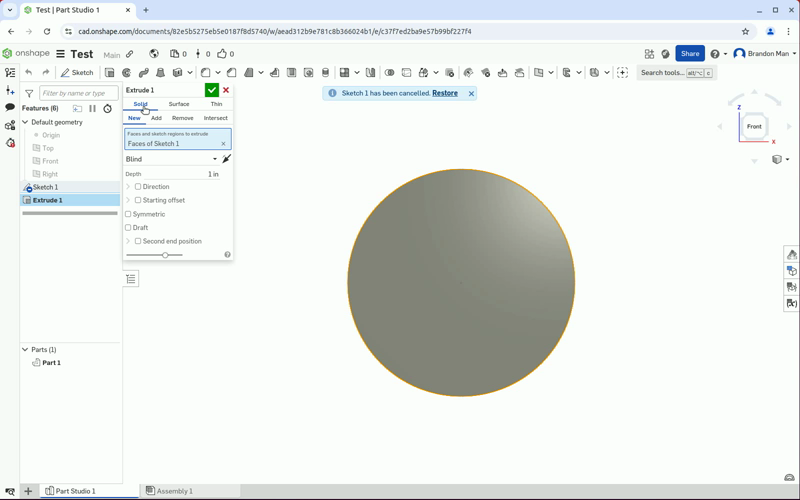
click(143, 106)
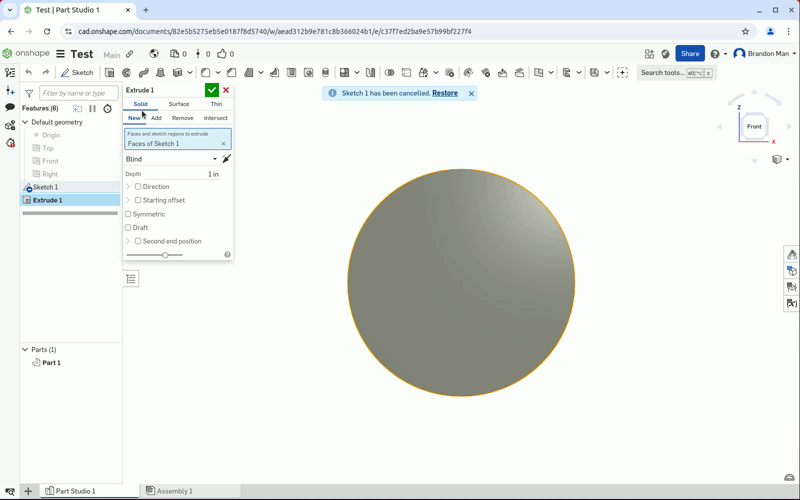
mouse_move(137, 120)
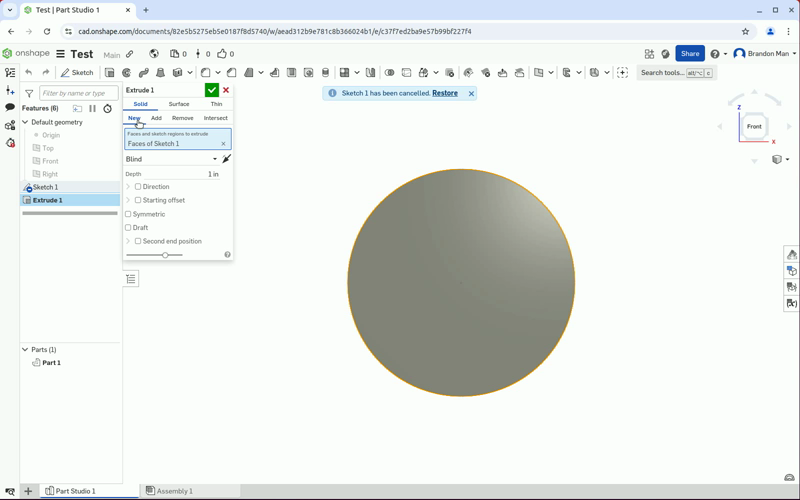
click(137, 120)
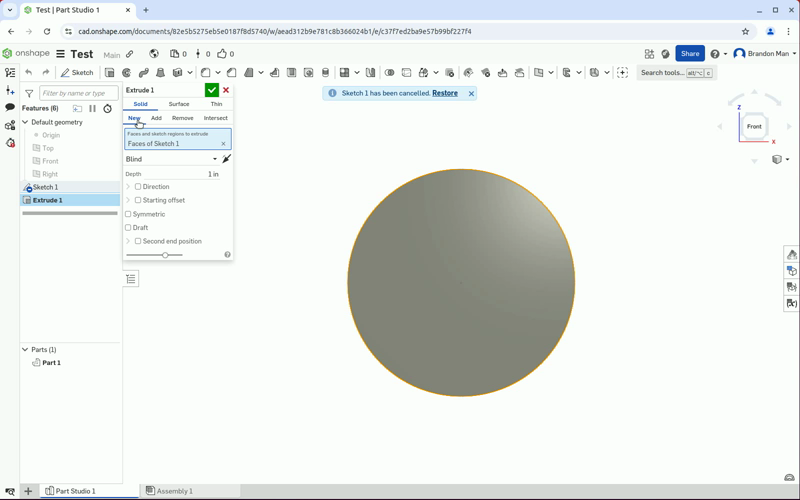
key(tab, 4)
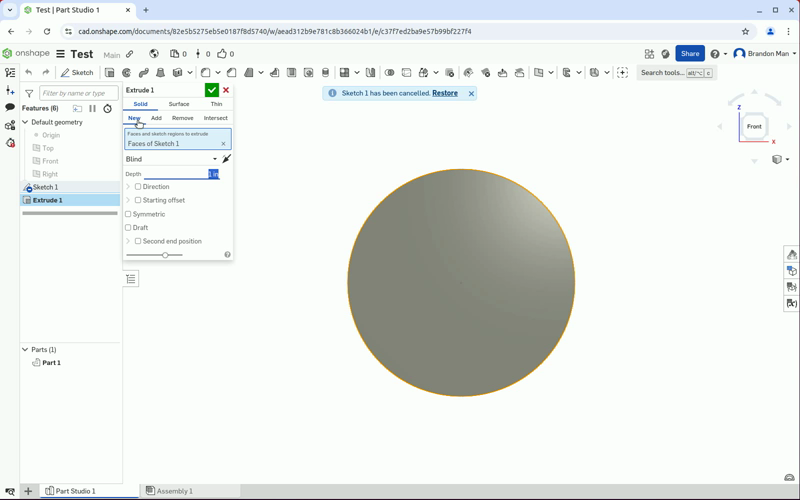
text(11.554)
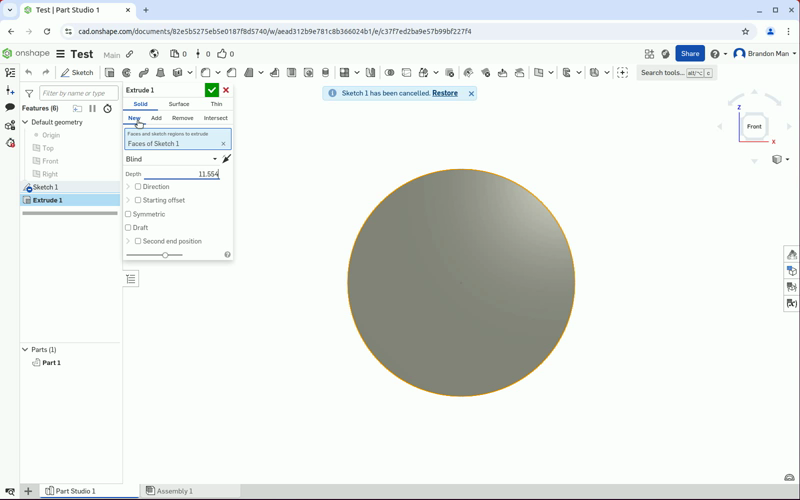
key(enter)
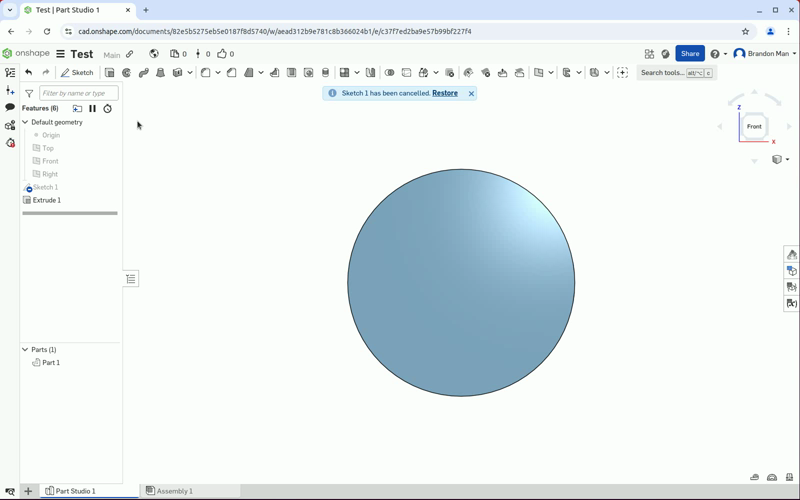
key(shift+h)
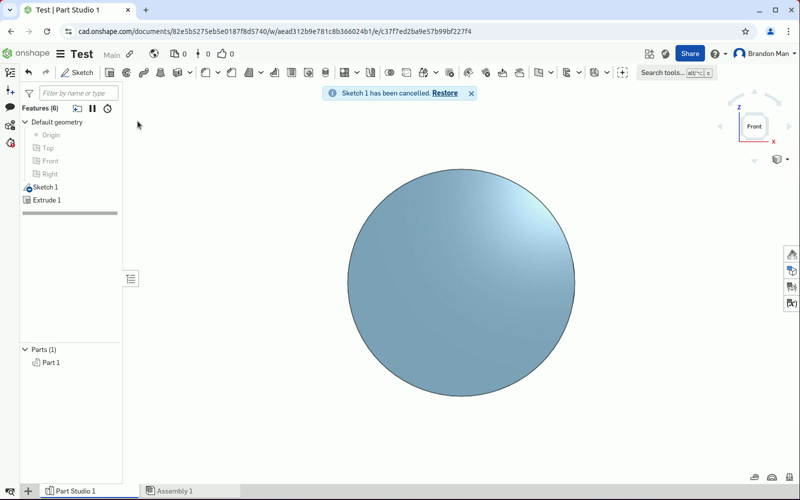
key(shift+h)
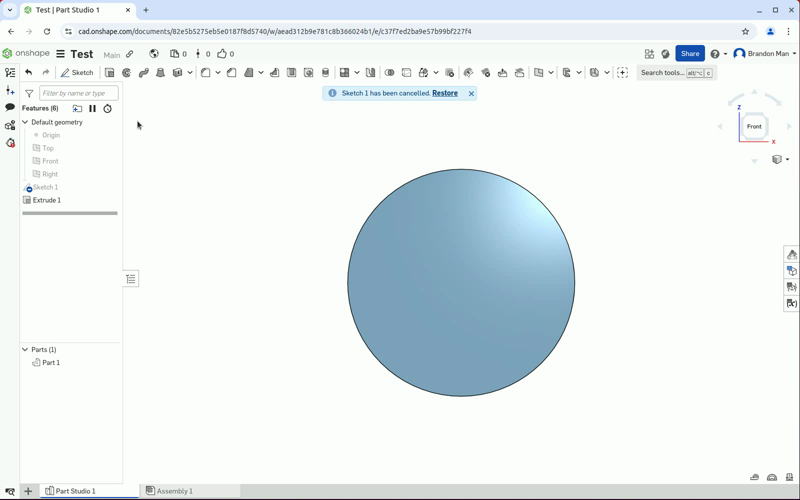
mouse_move(73, 189)
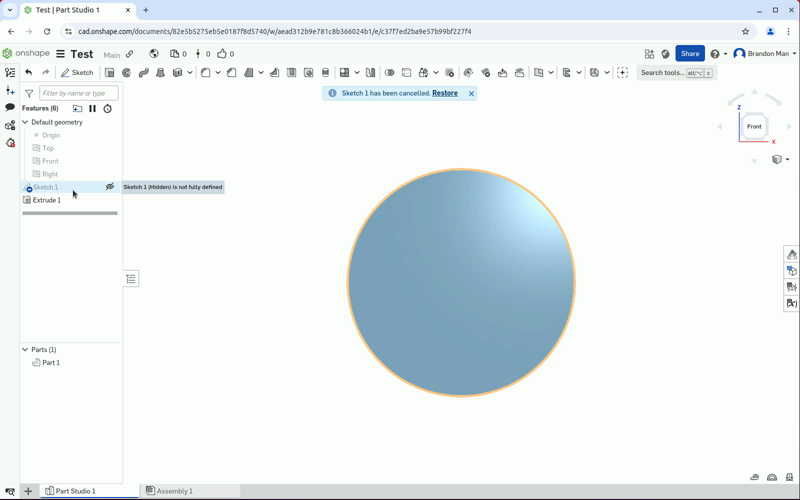
click(73, 189)
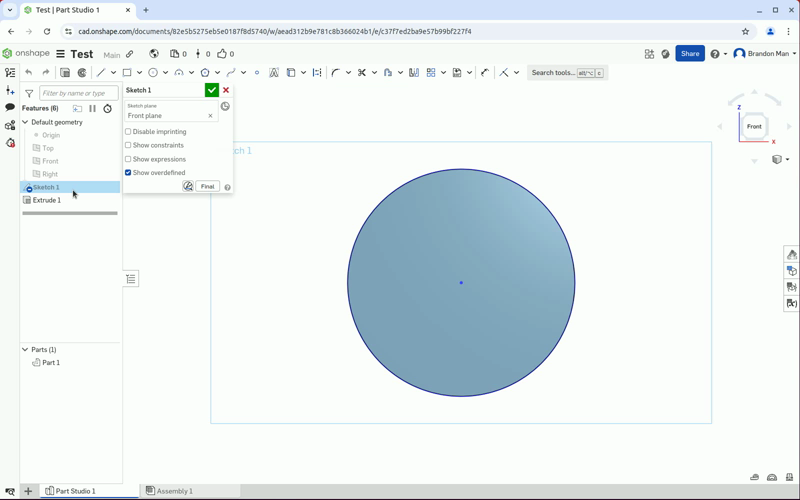
mouse_move(229, 92)
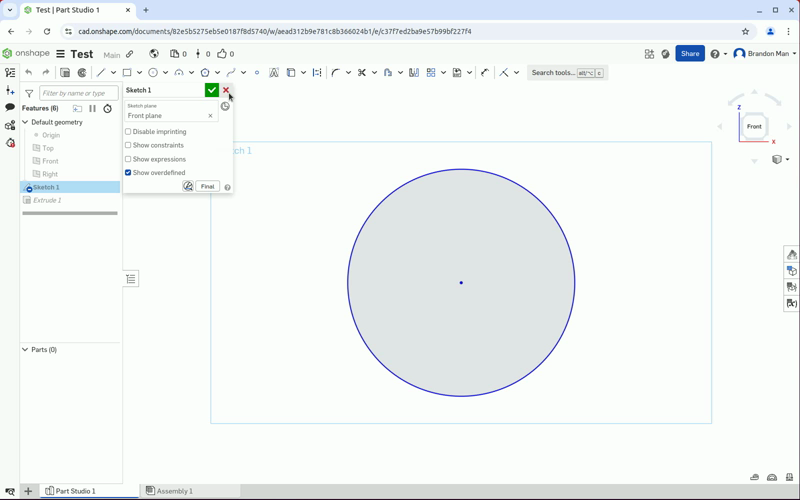
click(229, 92)
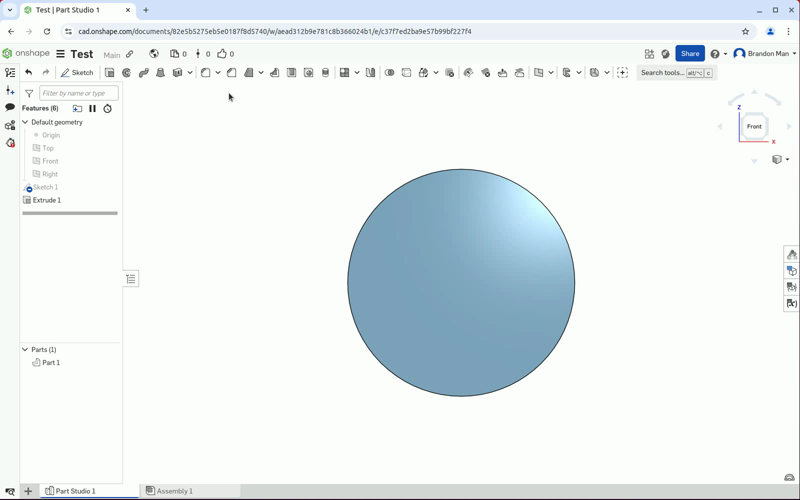
mouse_move(541, 75)
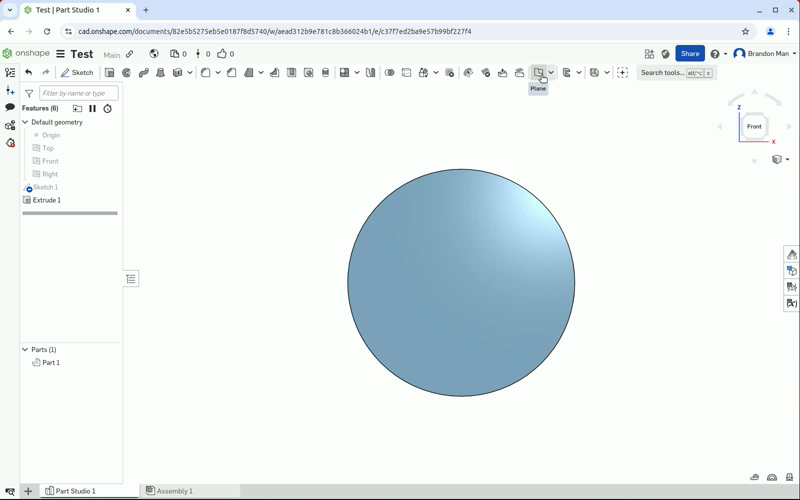
click(541, 75)
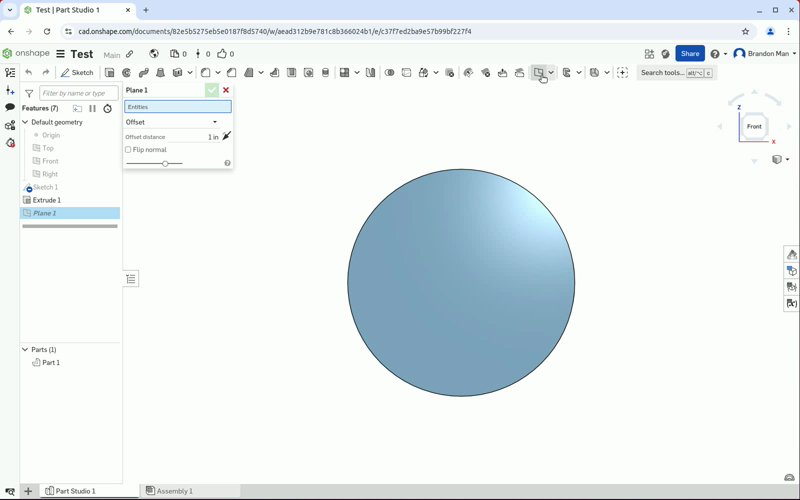
mouse_move(73, 163)
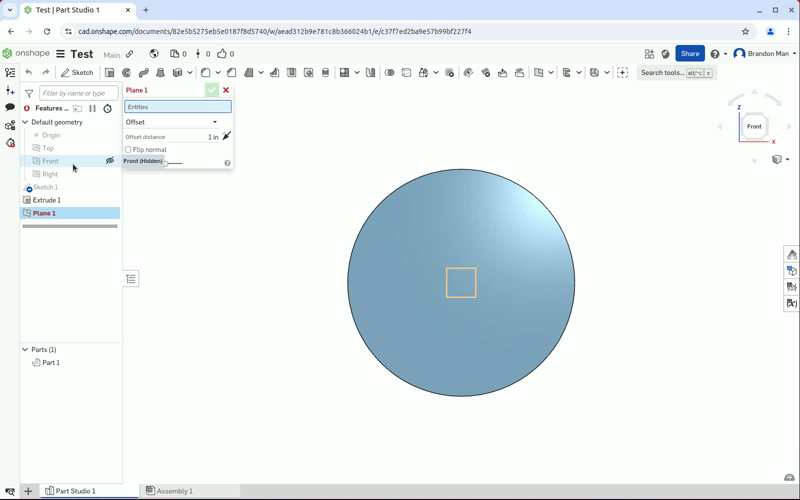
click(73, 163)
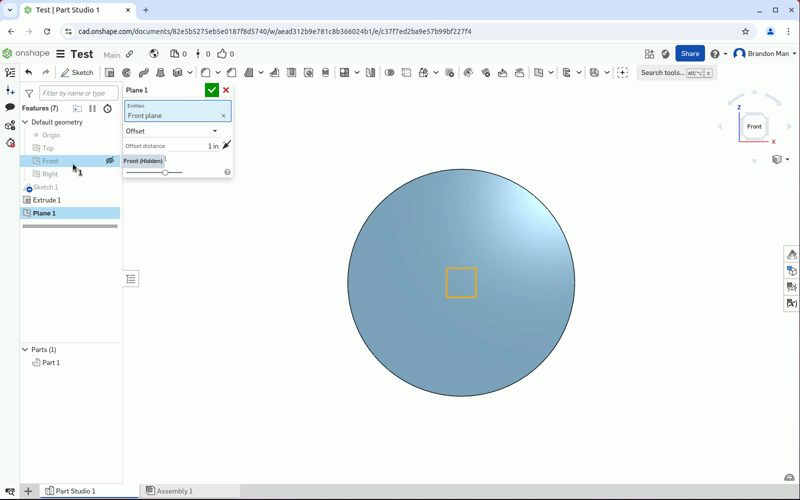
key(tab, 2)
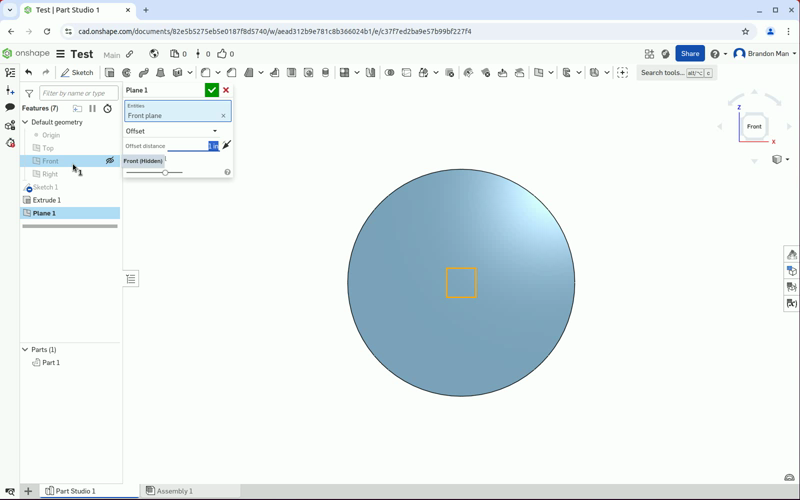
text(11.554)
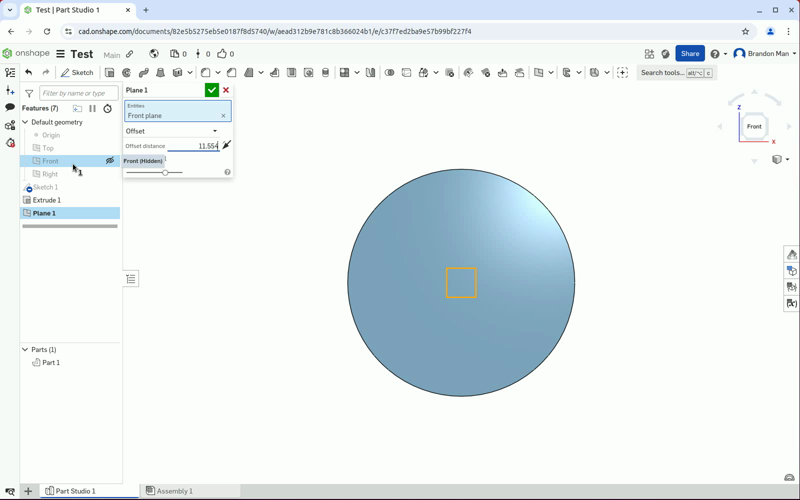
key(enter, 2)
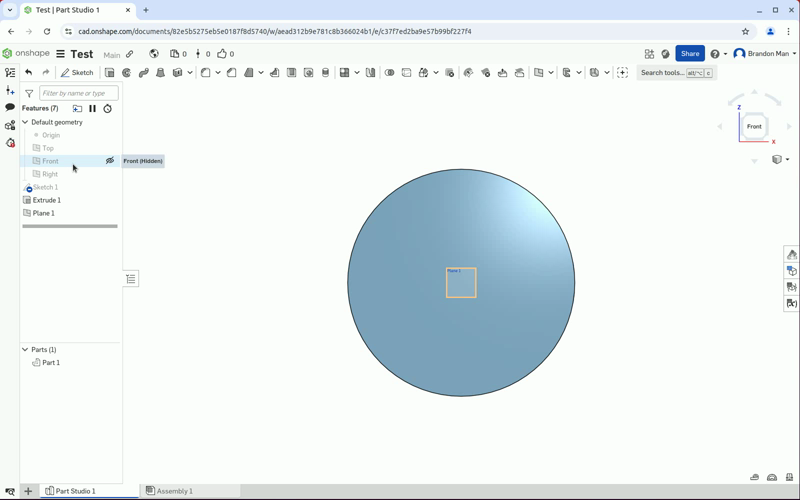
key(shift+s)
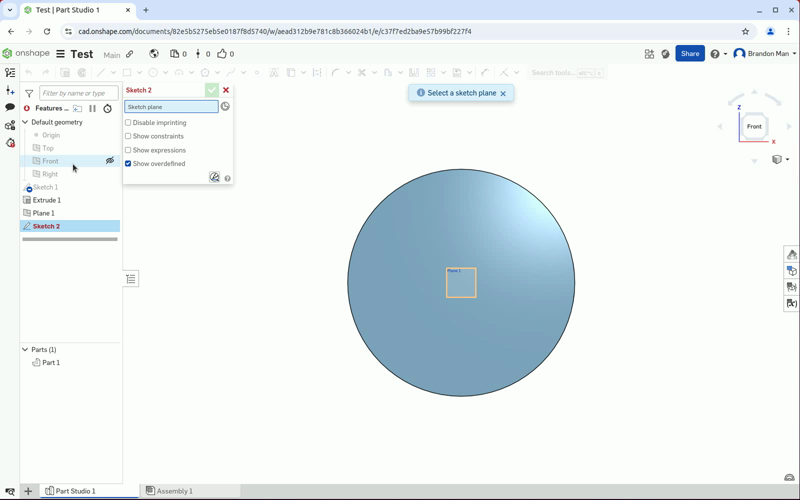
mouse_move(73, 215)
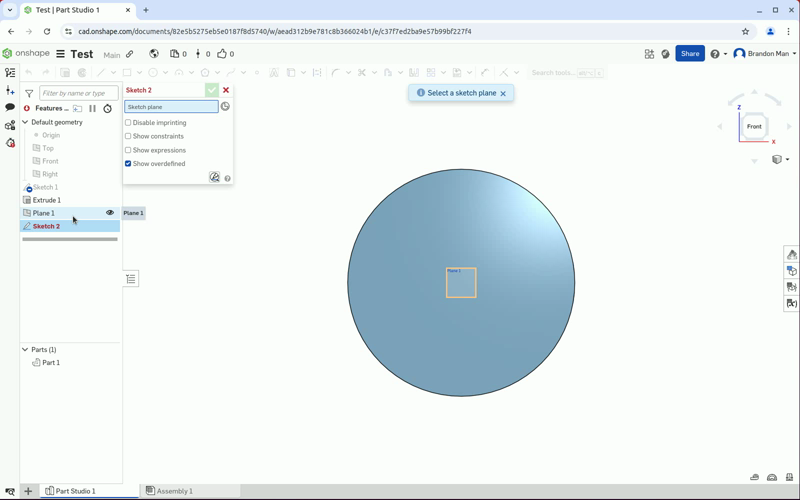
click(73, 215)
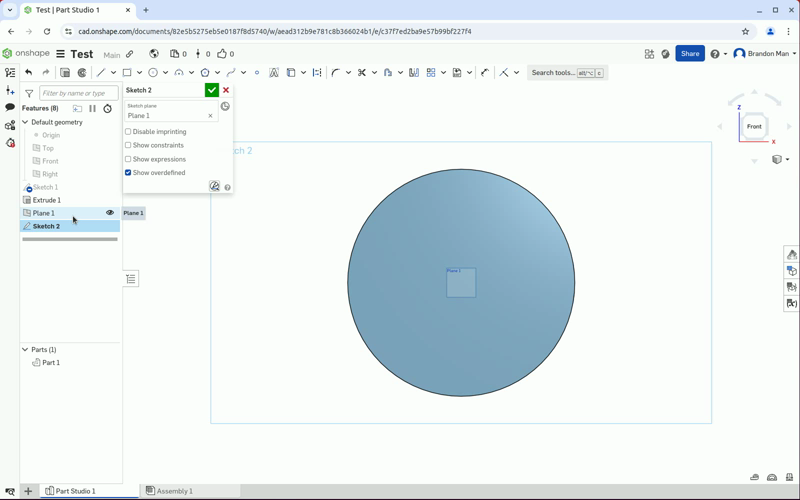
mouse_move(73, 352)
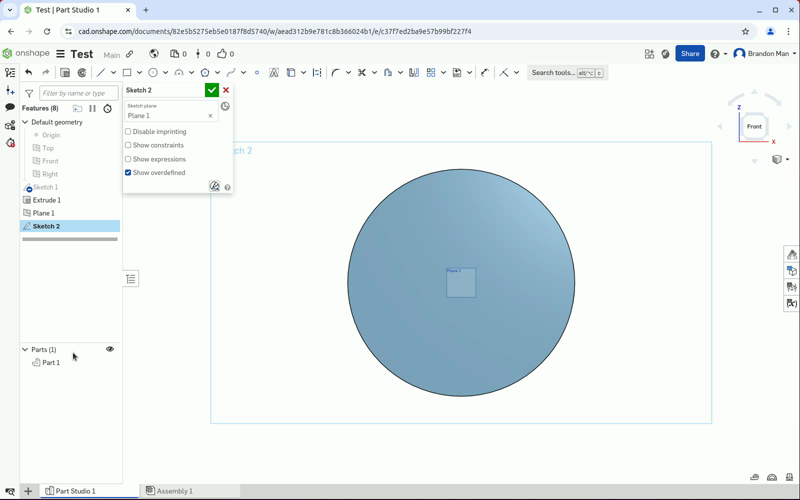
key(y)
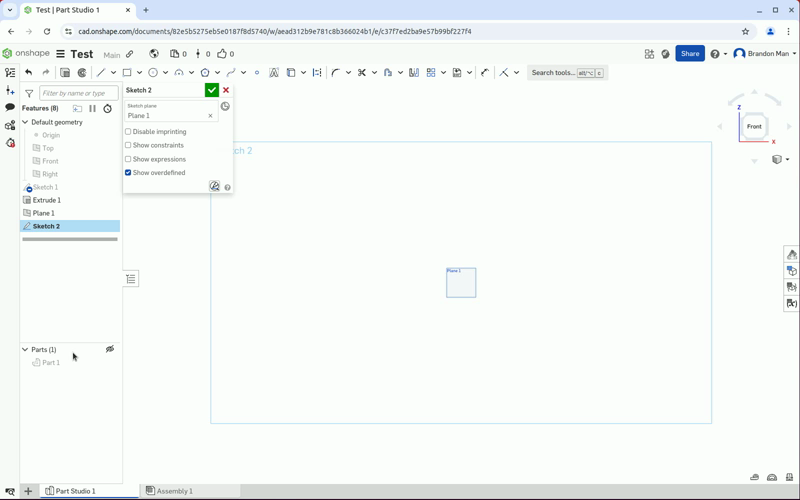
key(c)
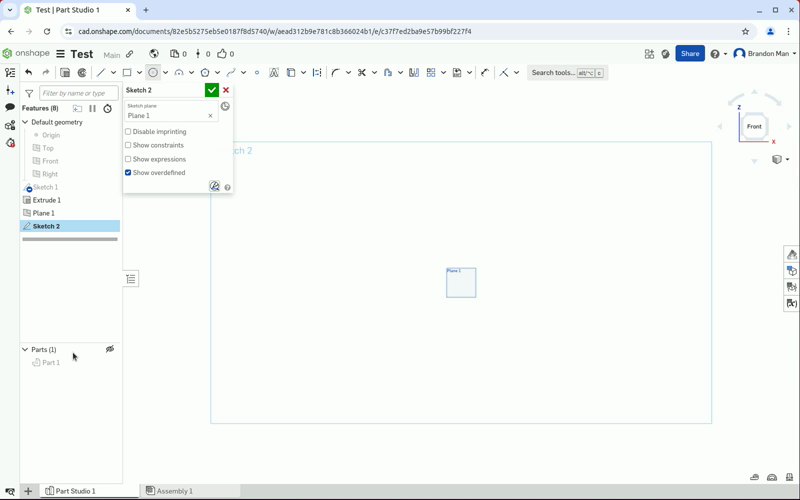
key_down(shift)
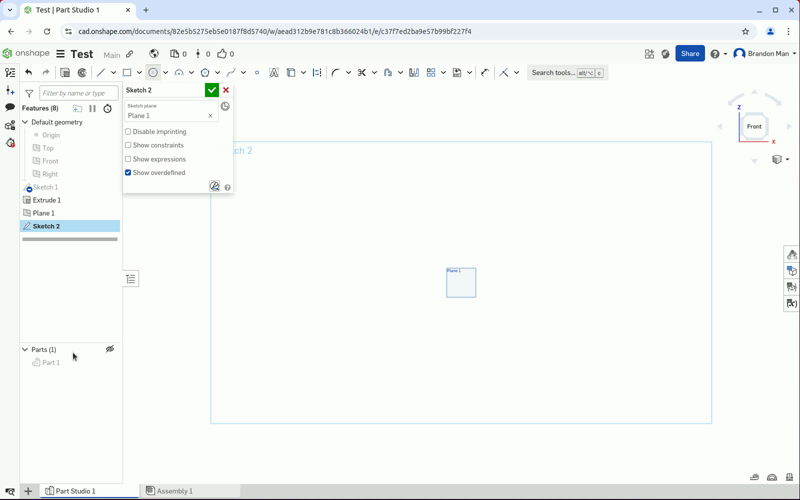
mouse_move(461, 282)
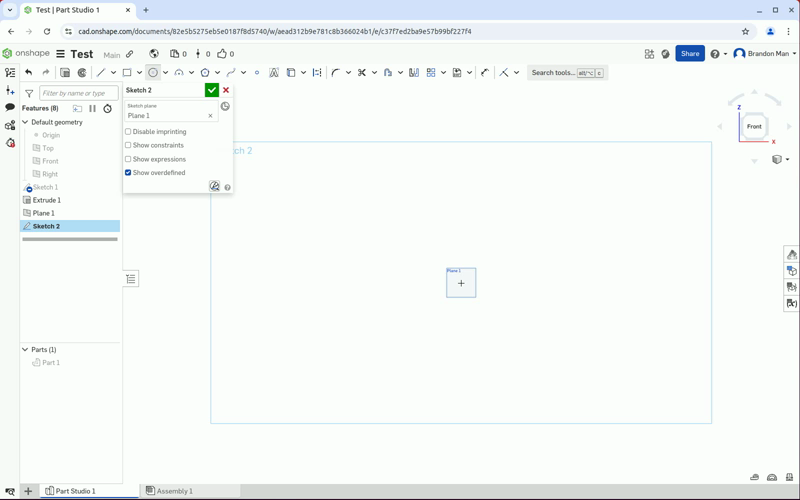
click(461, 282)
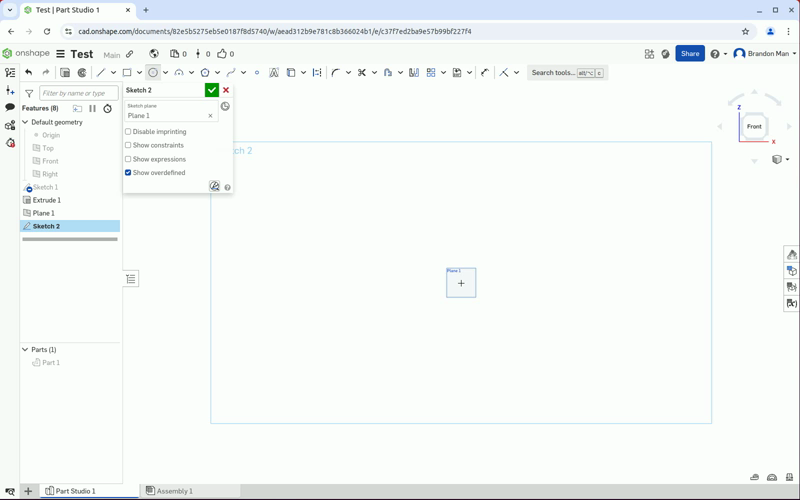
key_up(shift)
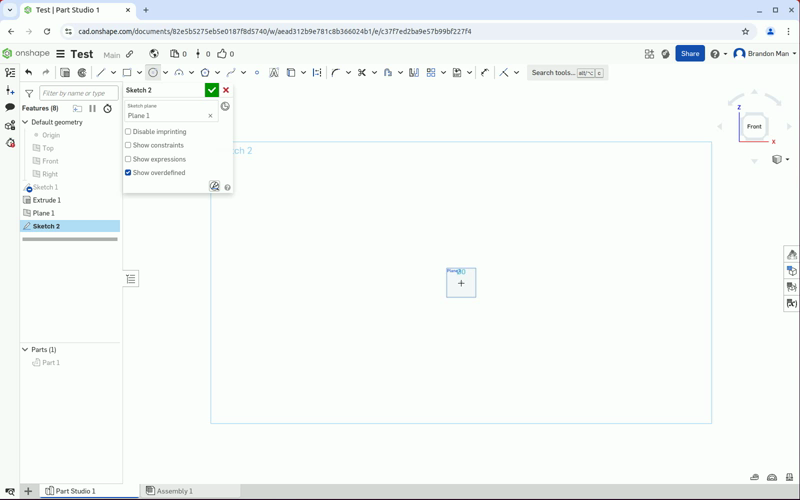
mouse_move(503, 282)
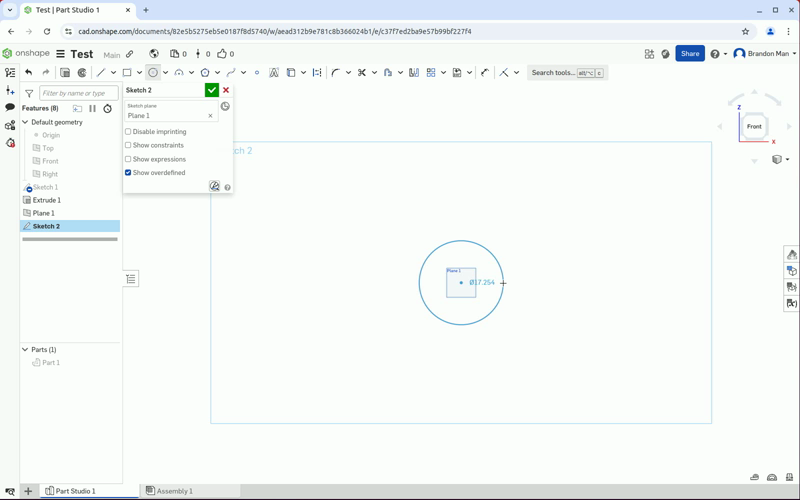
click(503, 282)
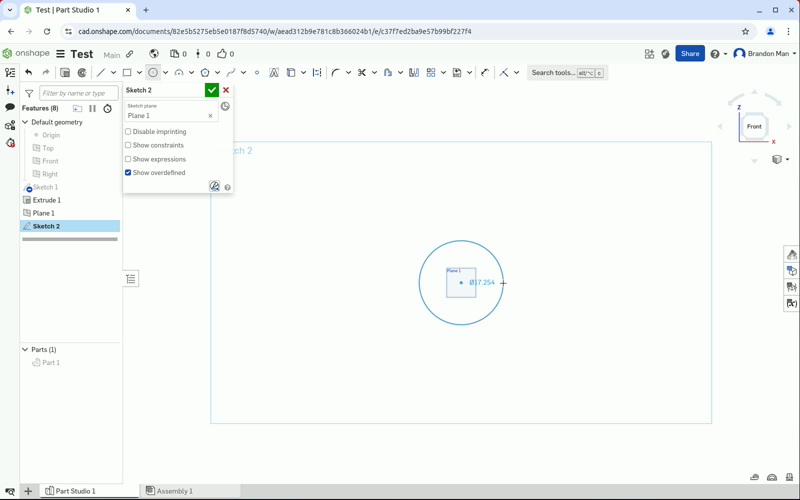
key(esc)
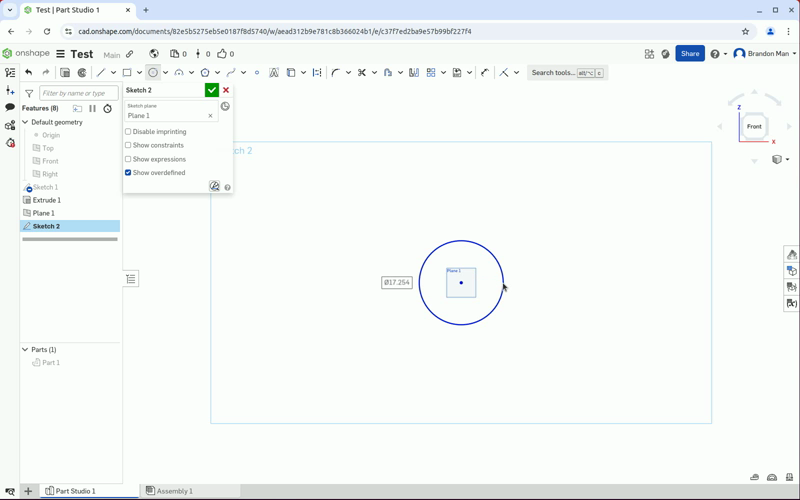
mouse_move(479, 252)
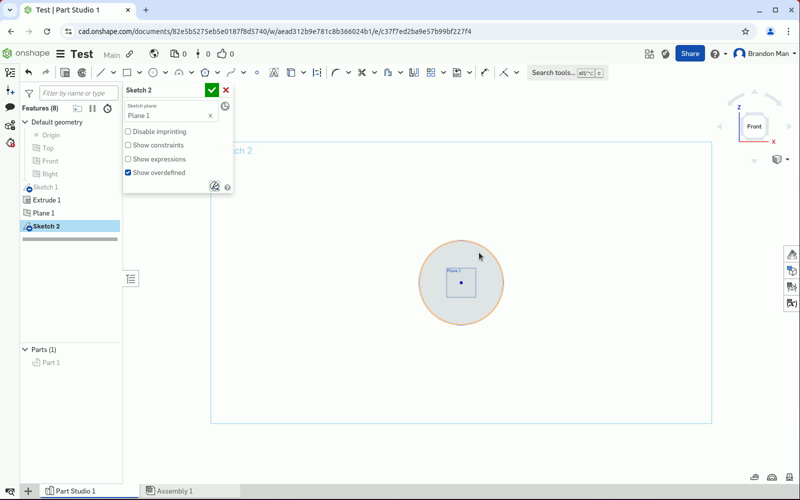
click(479, 252)
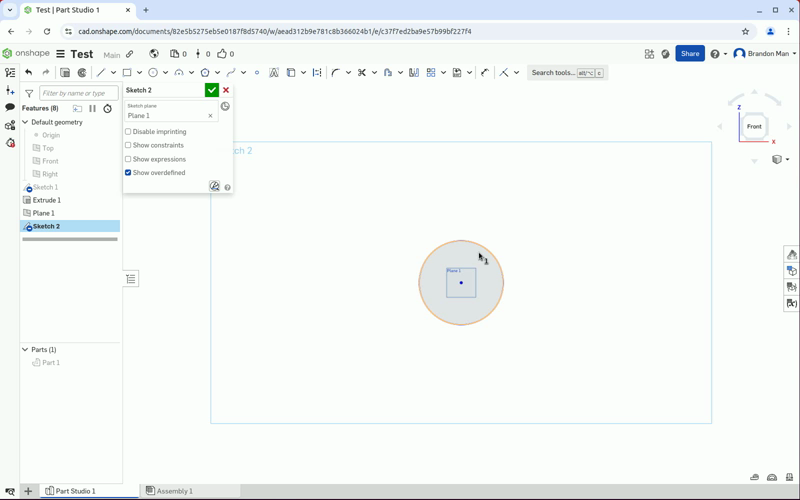
mouse_move(73, 352)
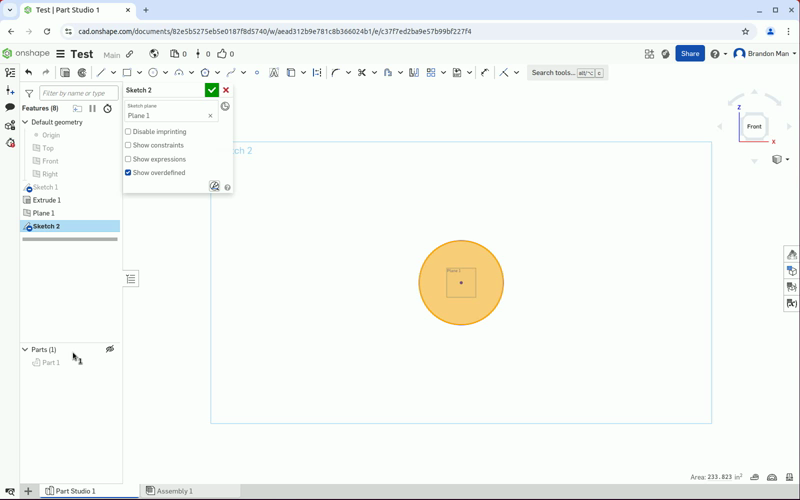
key(shift+y)
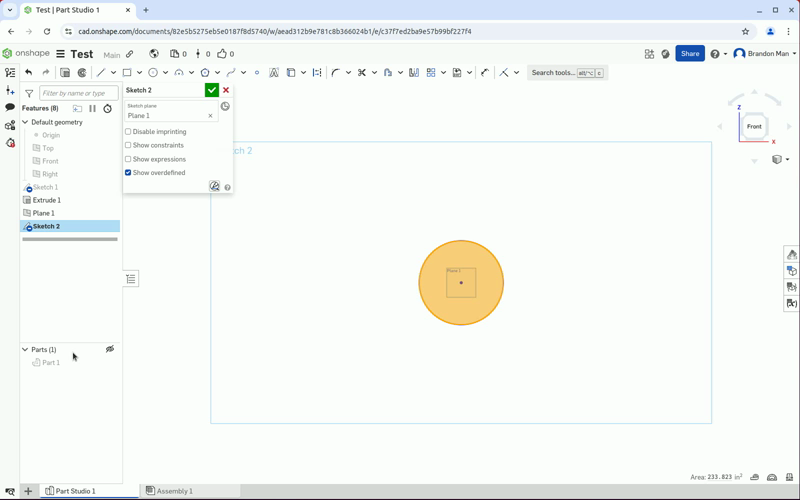
key(shift+e)
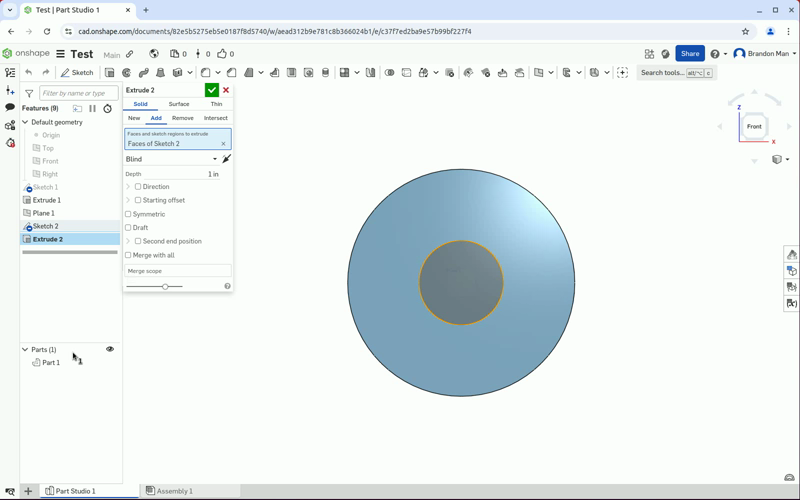
mouse_move(143, 106)
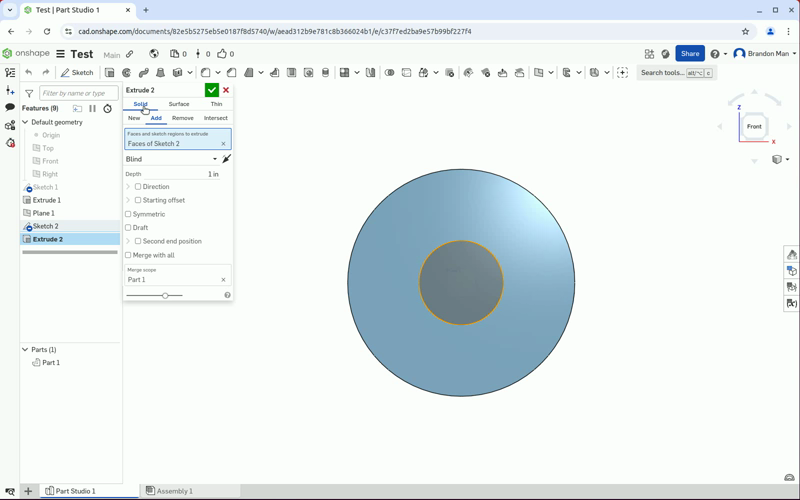
click(143, 106)
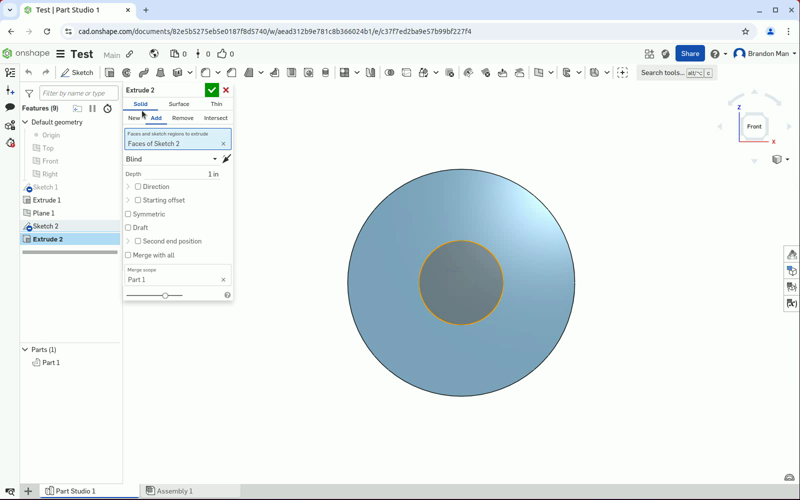
mouse_move(137, 120)
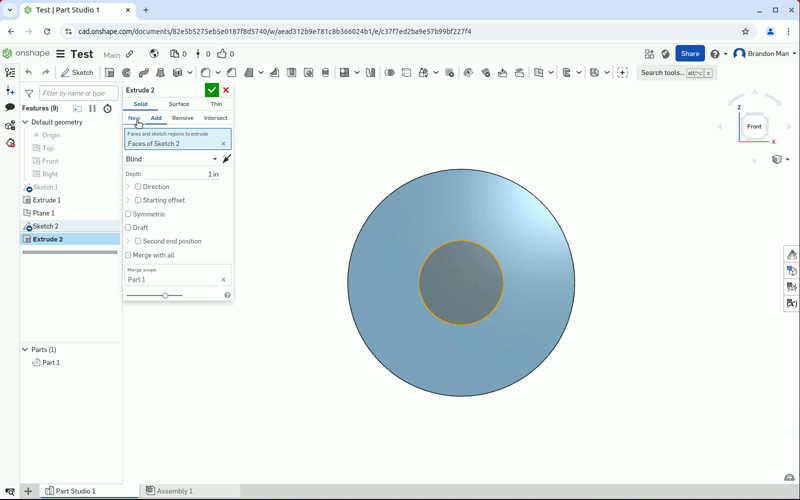
click(137, 120)
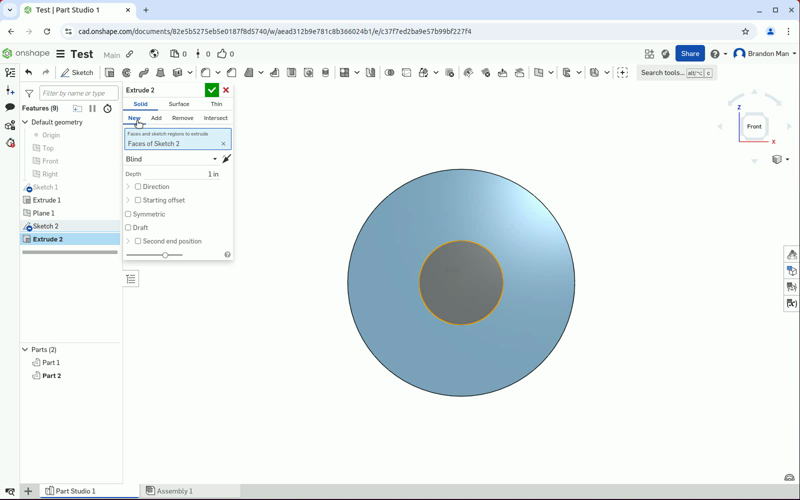
key(tab, 4)
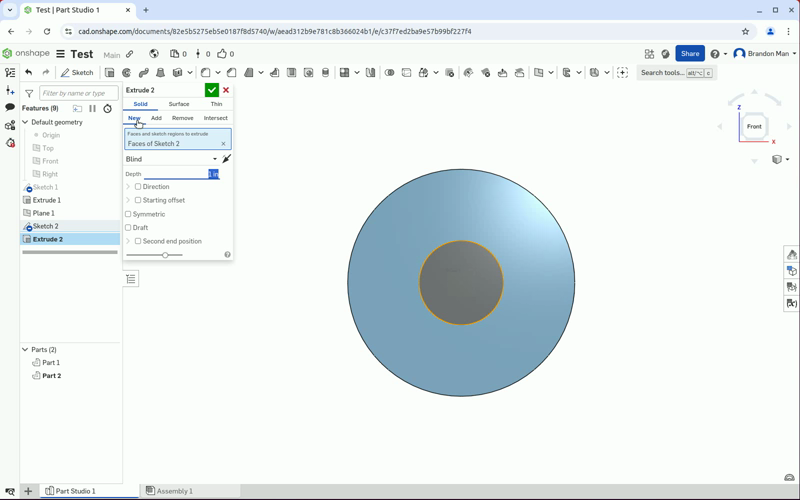
text(11.554)
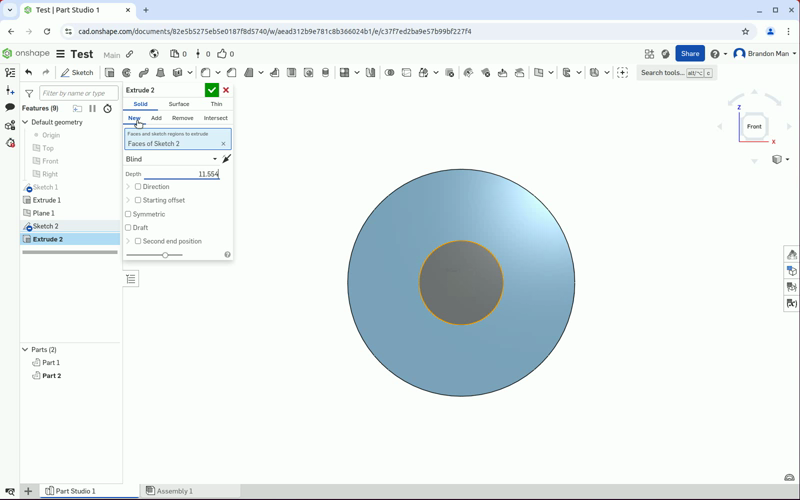
key(enter)
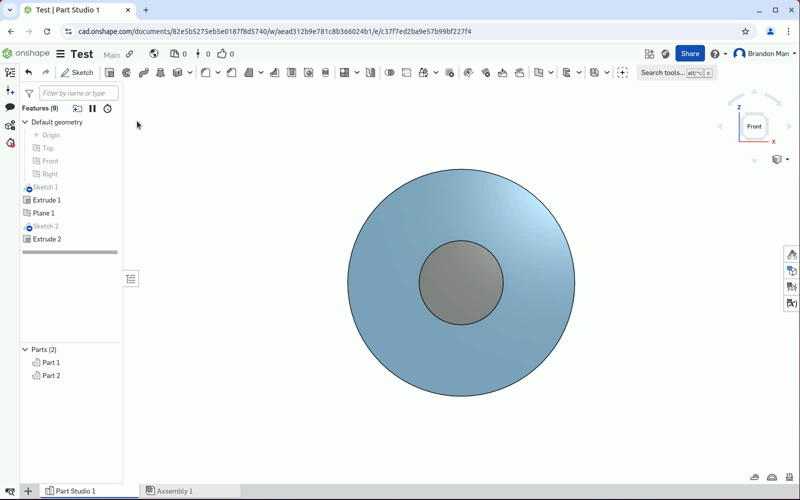
key(shift+h)
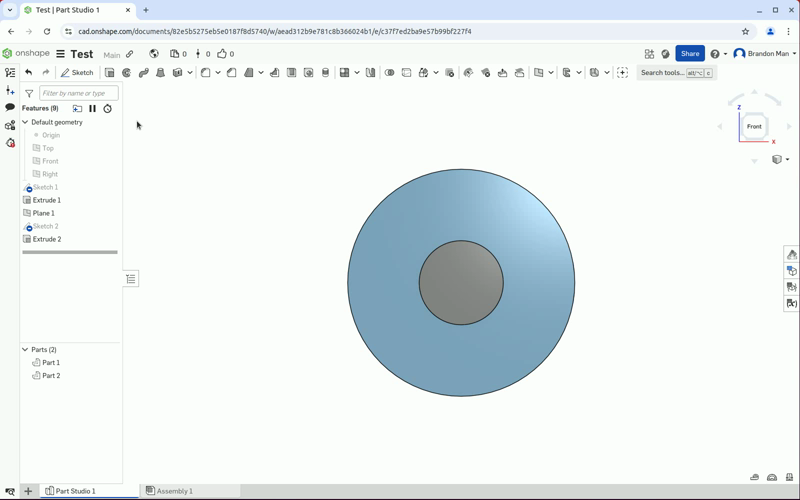
key(shift+h)
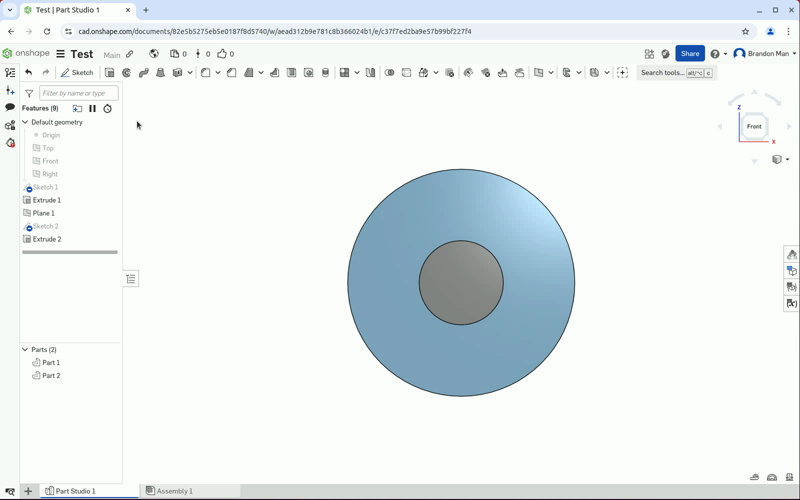
mouse_move(73, 189)
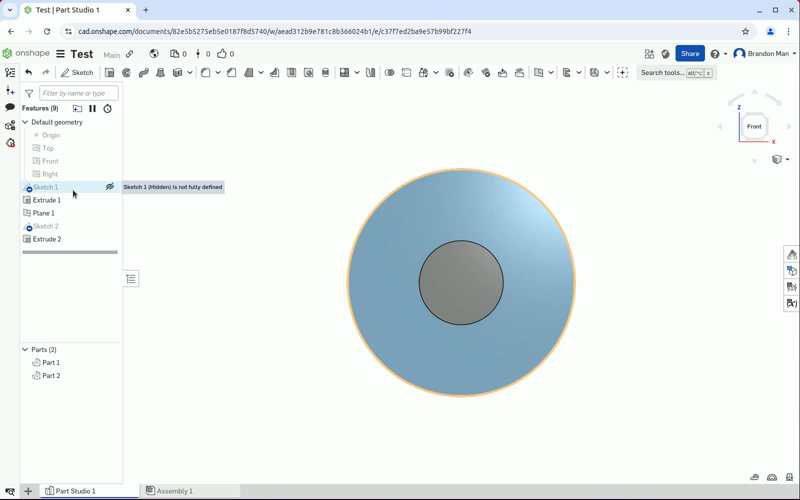
click(73, 189)
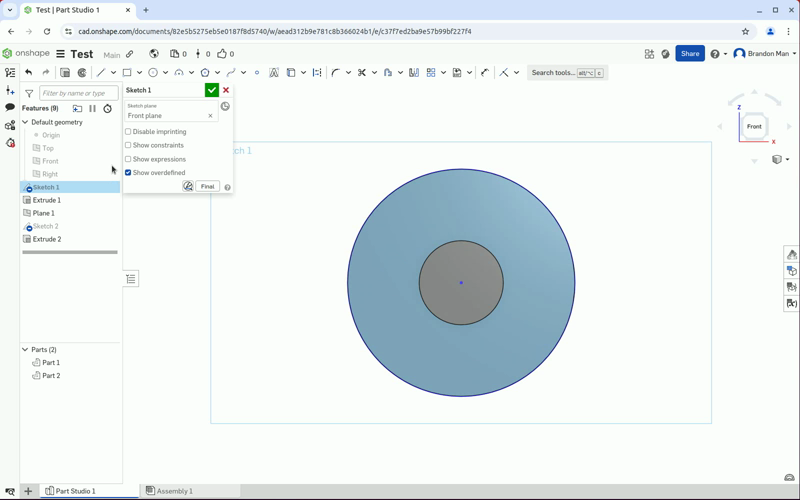
mouse_move(229, 92)
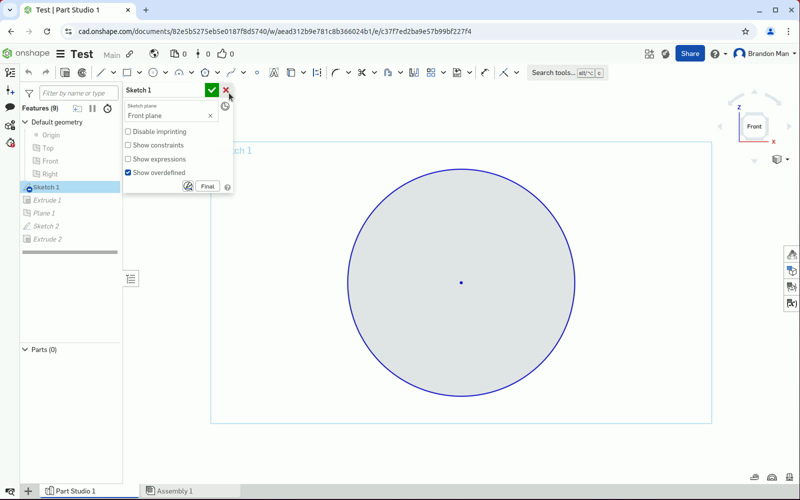
click(229, 92)
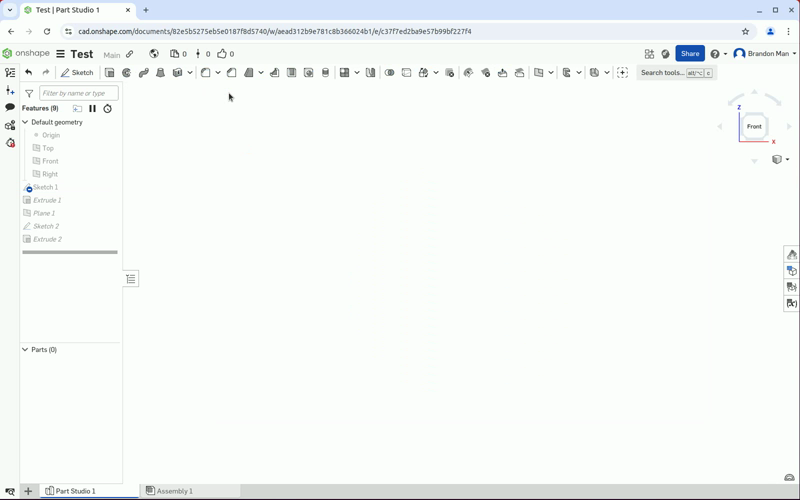
key(shift+s)
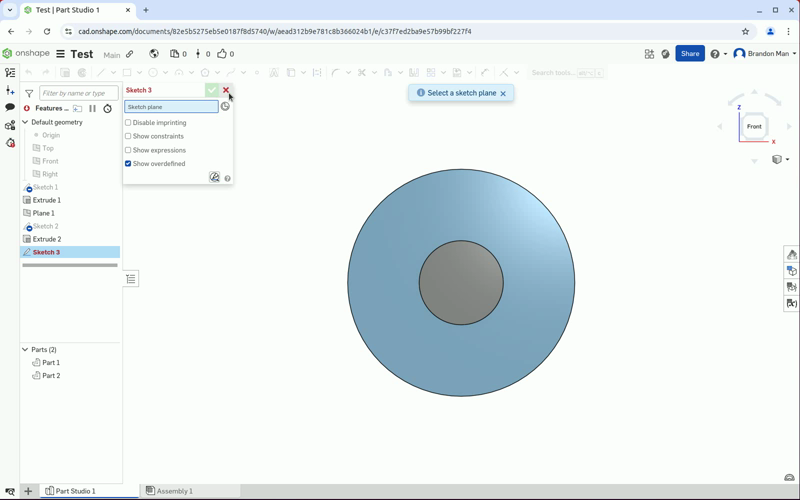
mouse_move(73, 215)
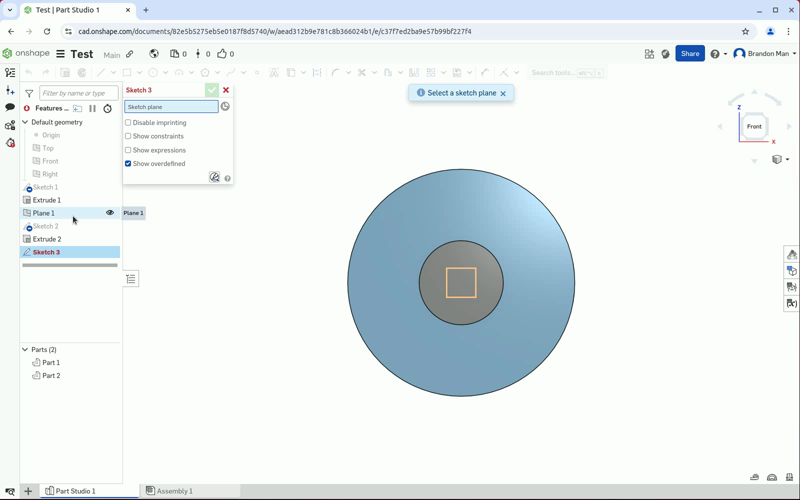
click(73, 215)
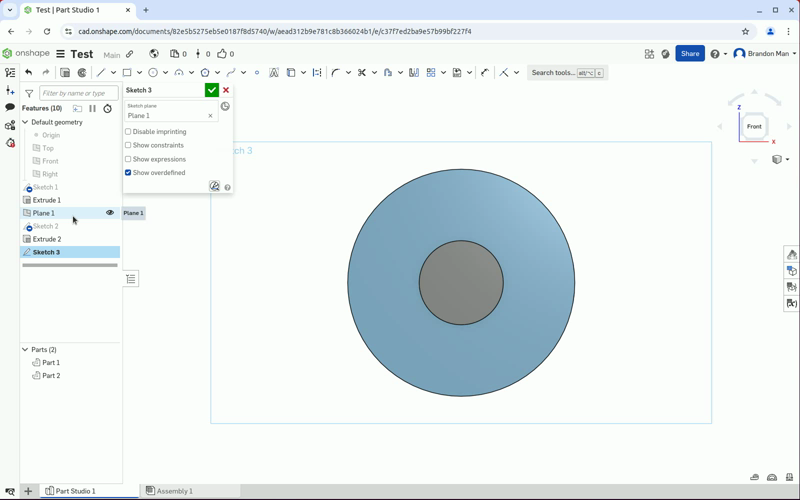
mouse_move(73, 352)
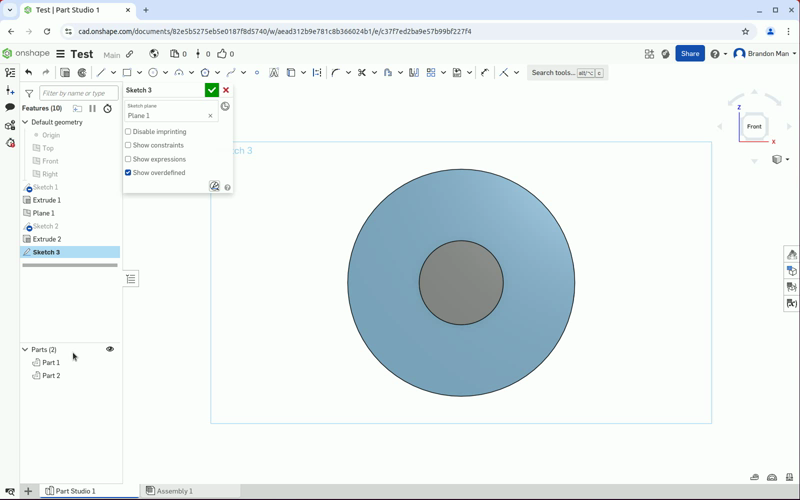
key(y)
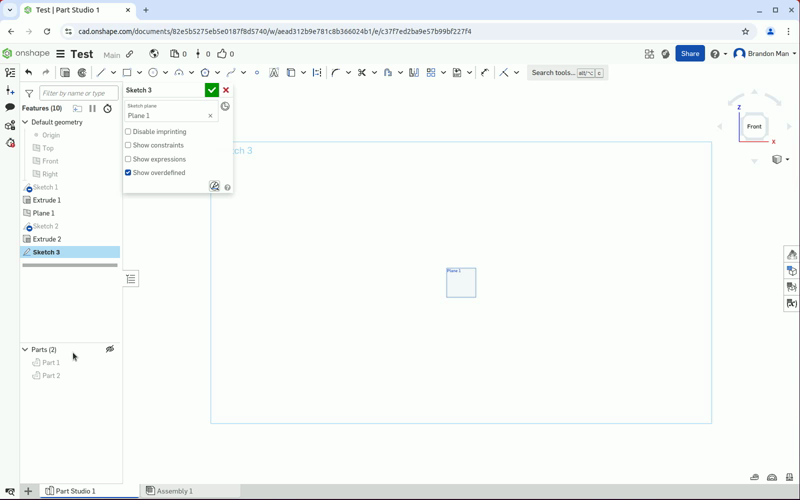
key(c)
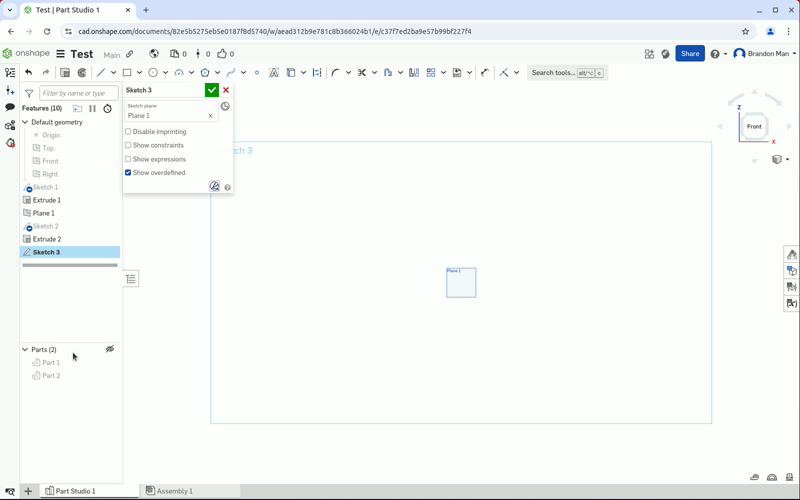
key_down(shift)
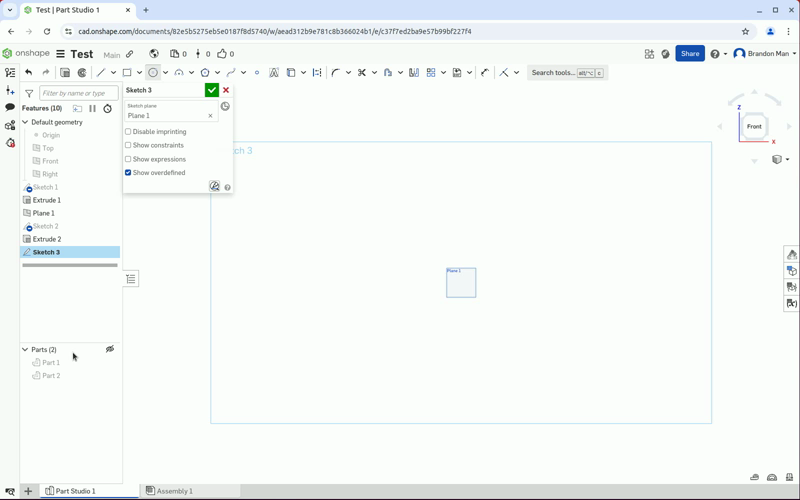
mouse_move(461, 198)
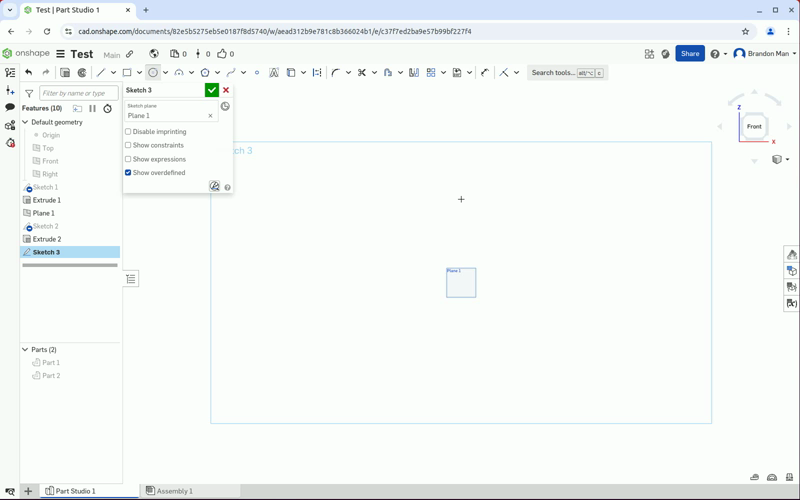
click(461, 198)
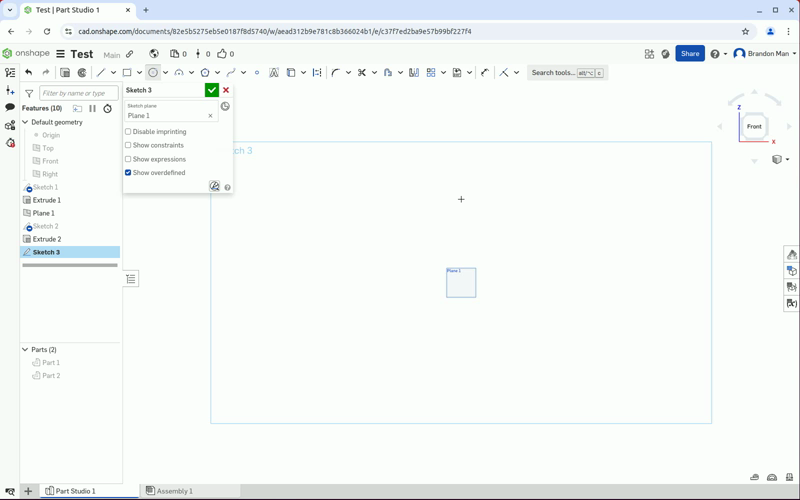
key_up(shift)
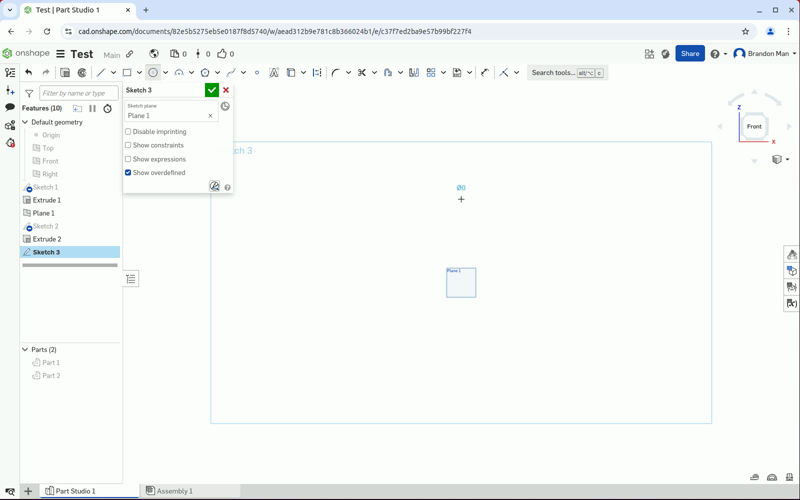
mouse_move(476, 198)
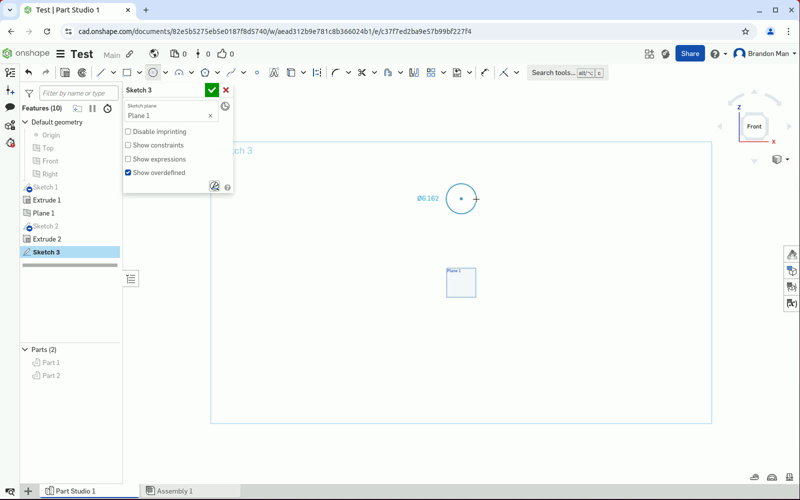
click(476, 198)
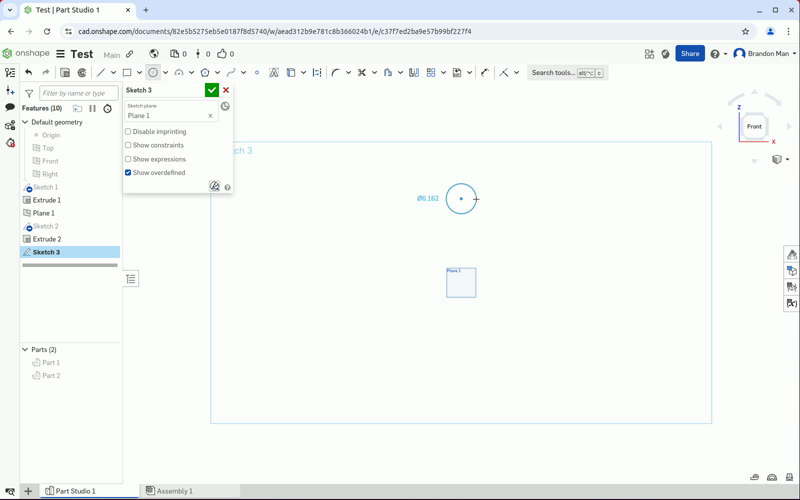
key(esc)
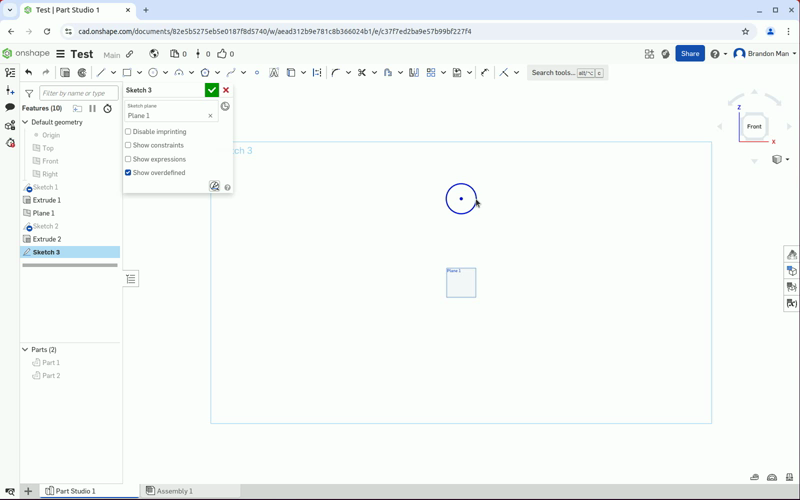
mouse_move(454, 207)
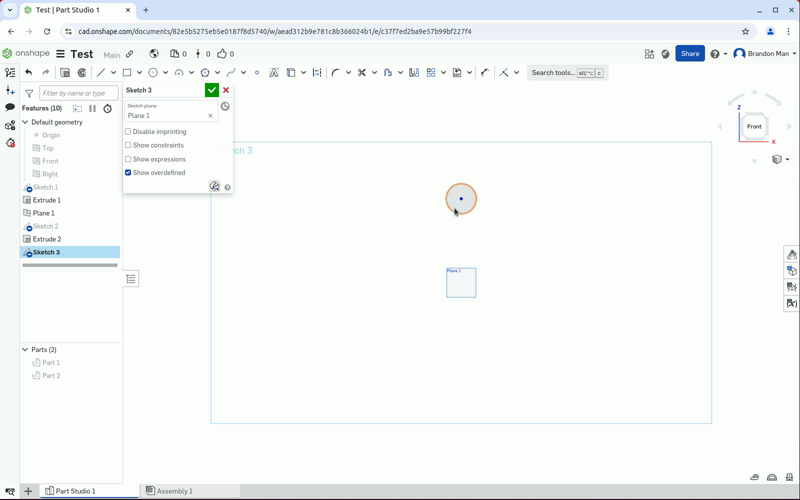
scroll(6)
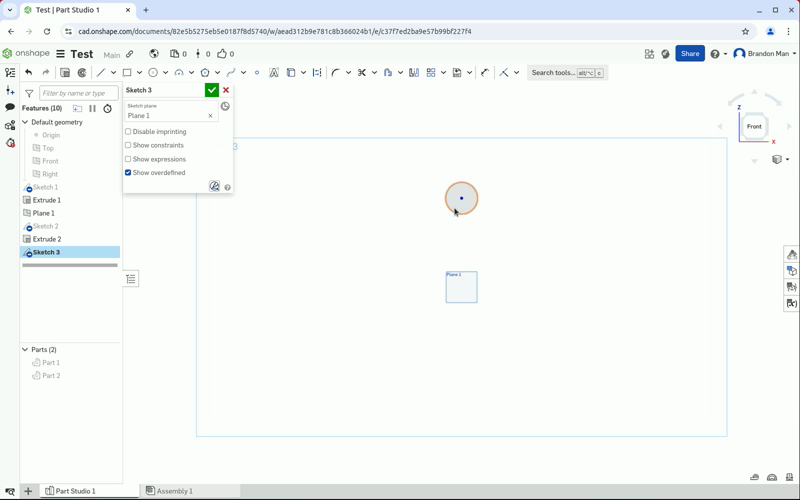
scroll(6)
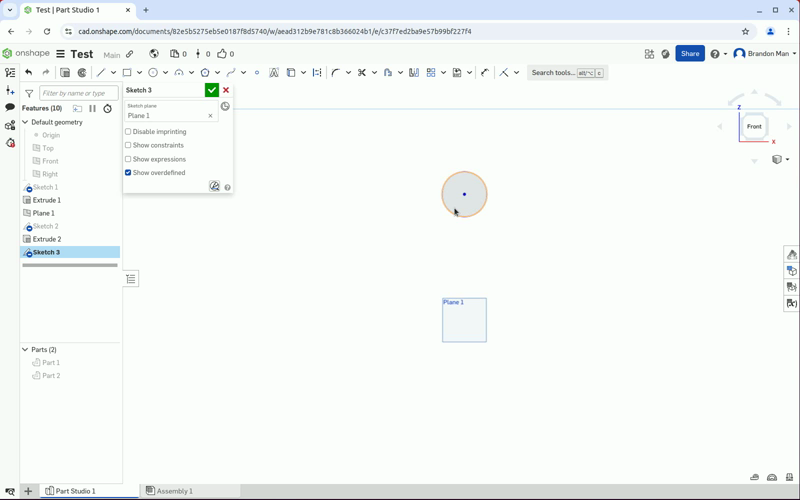
scroll(6)
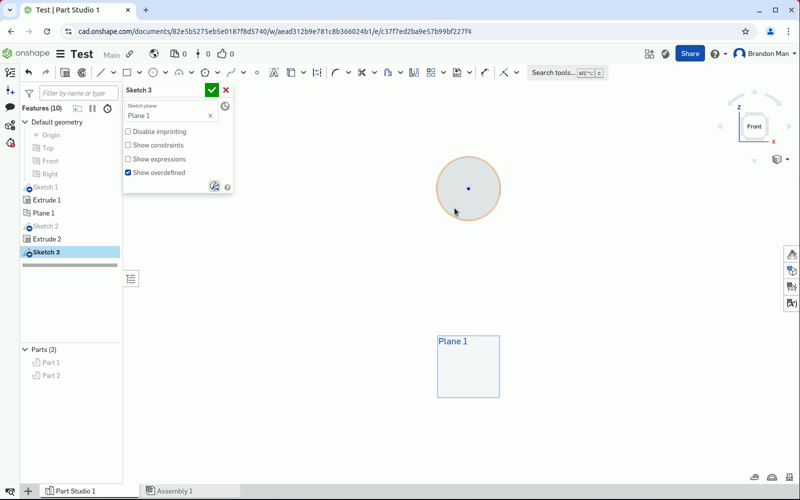
scroll(6)
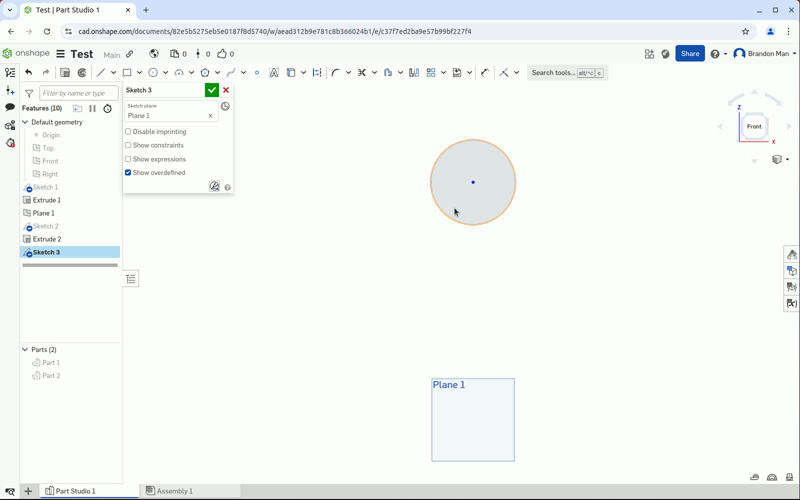
scroll(6)
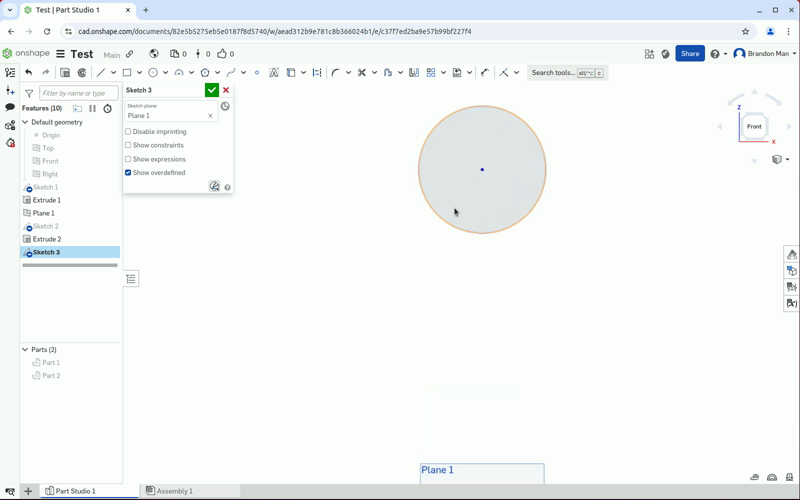
scroll(6)
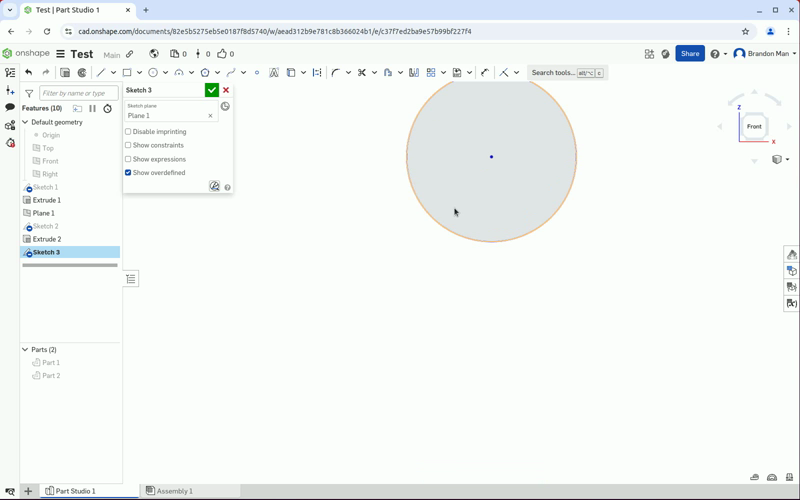
scroll(6)
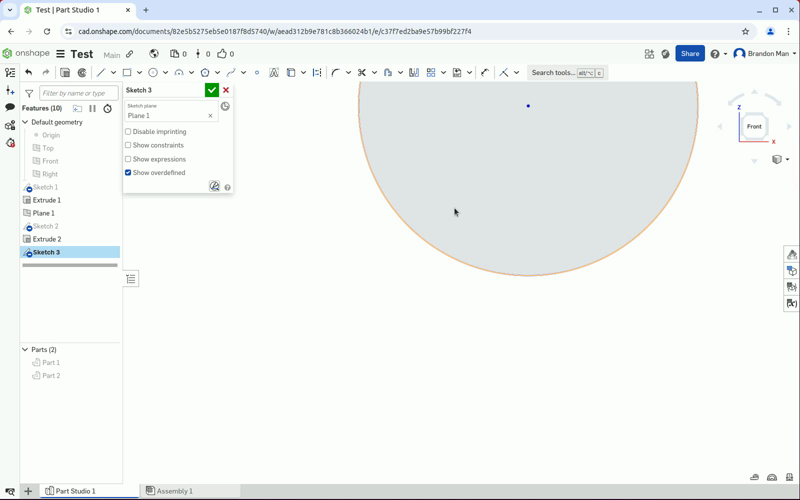
click(454, 207)
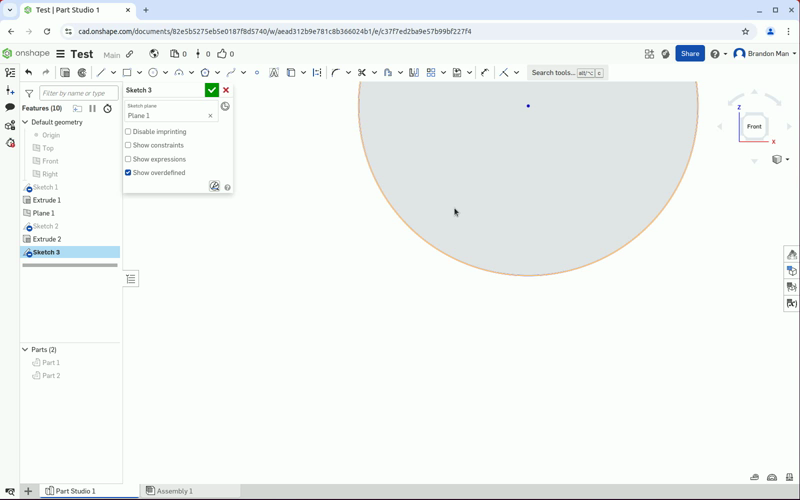
scroll(-6)
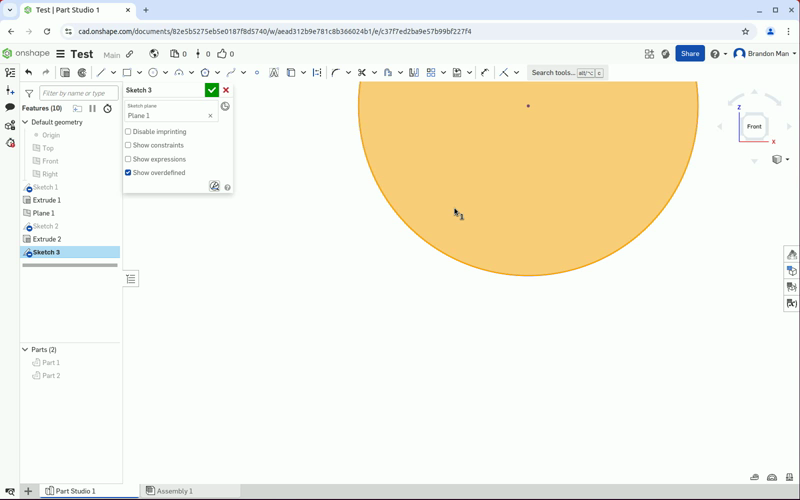
scroll(-6)
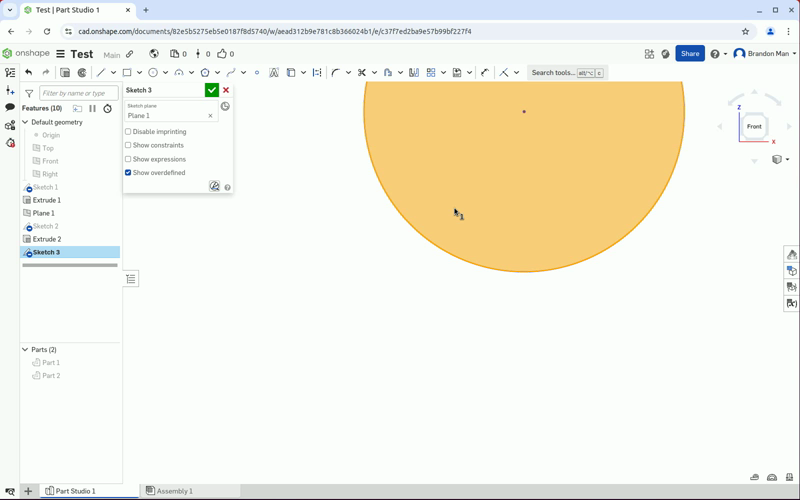
scroll(-6)
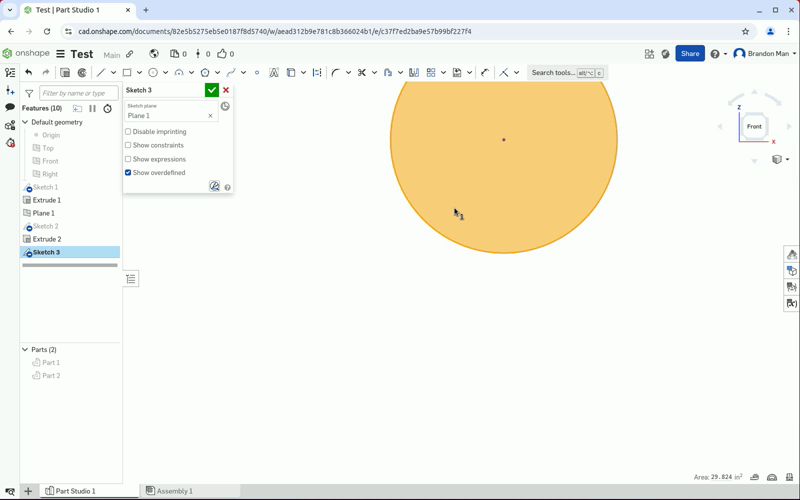
scroll(-6)
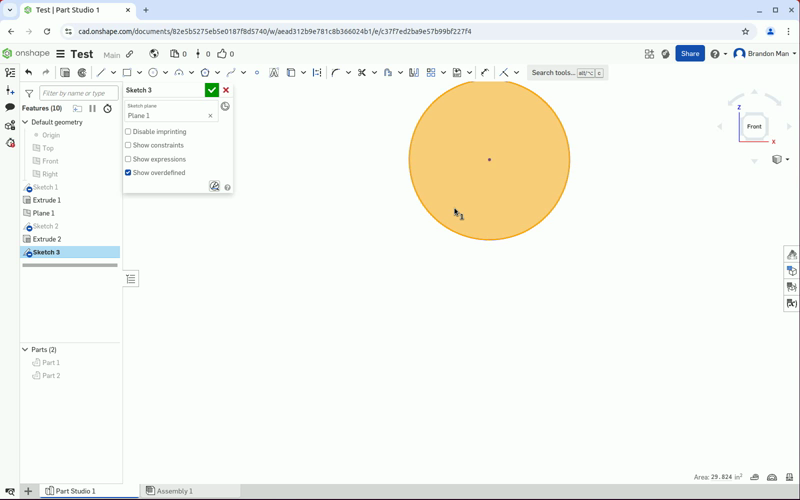
scroll(-6)
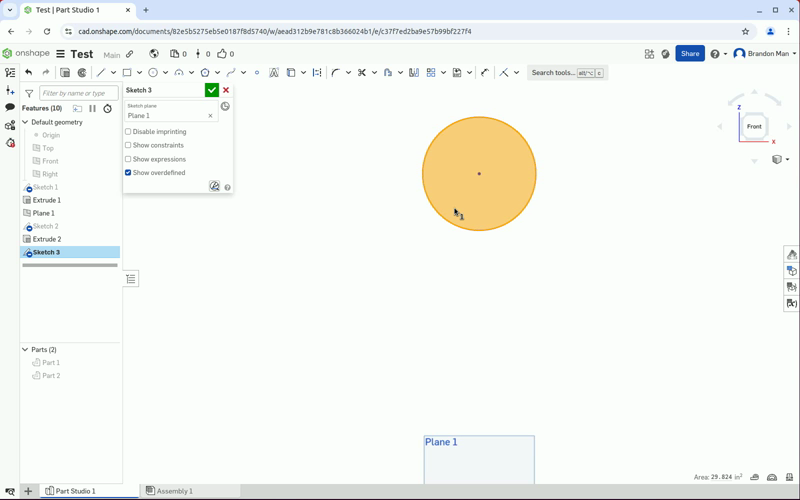
scroll(-6)
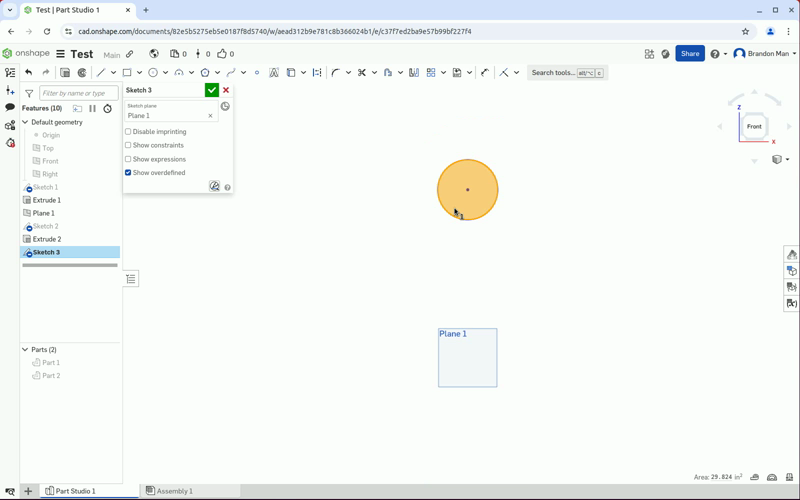
scroll(-6)
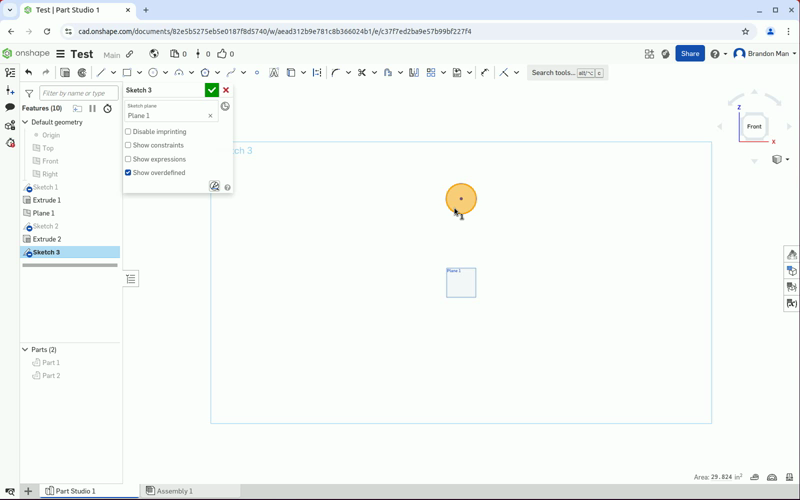
mouse_move(73, 352)
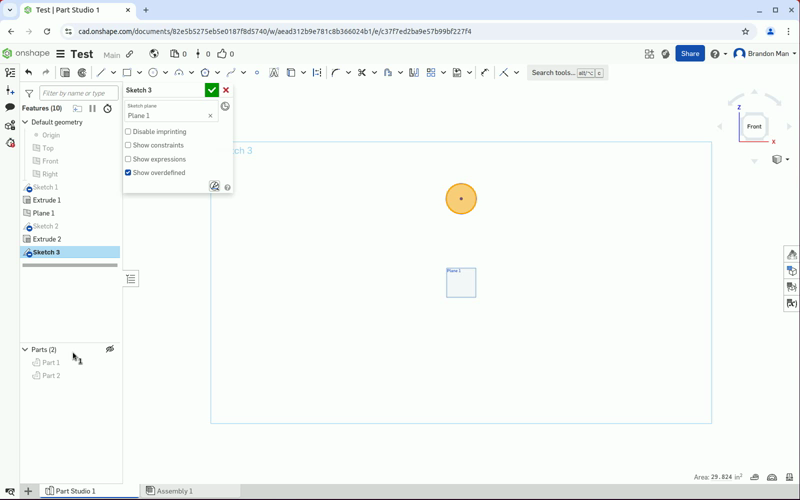
key(shift+y)
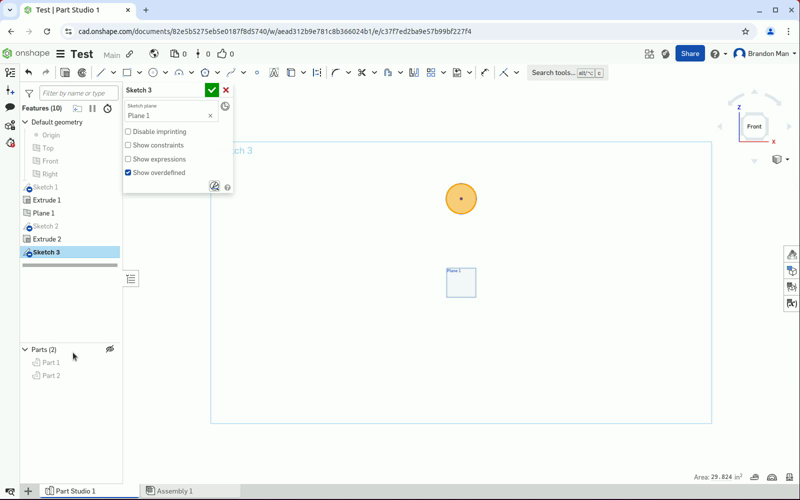
key(shift+e)
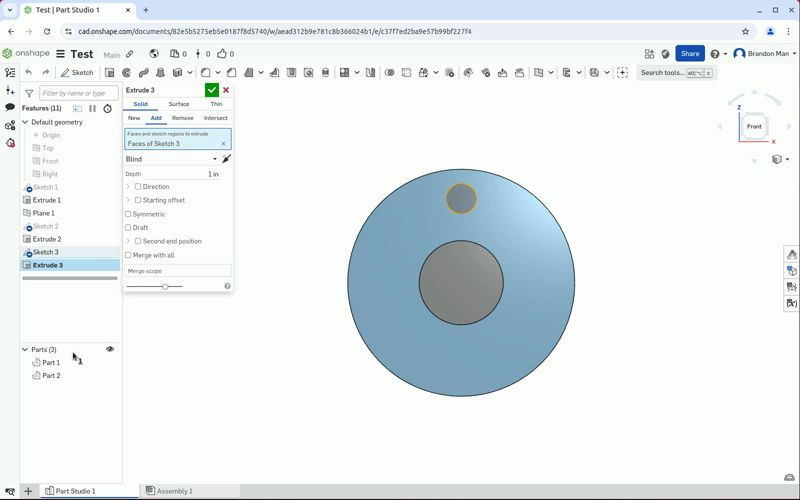
mouse_move(143, 106)
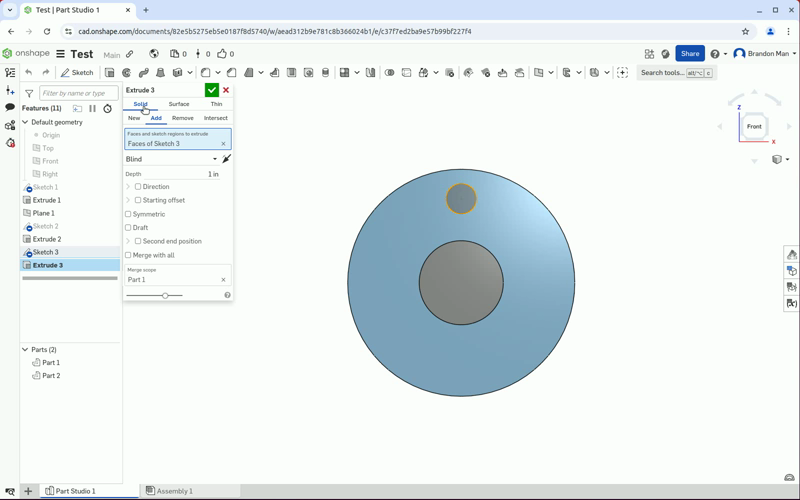
click(143, 106)
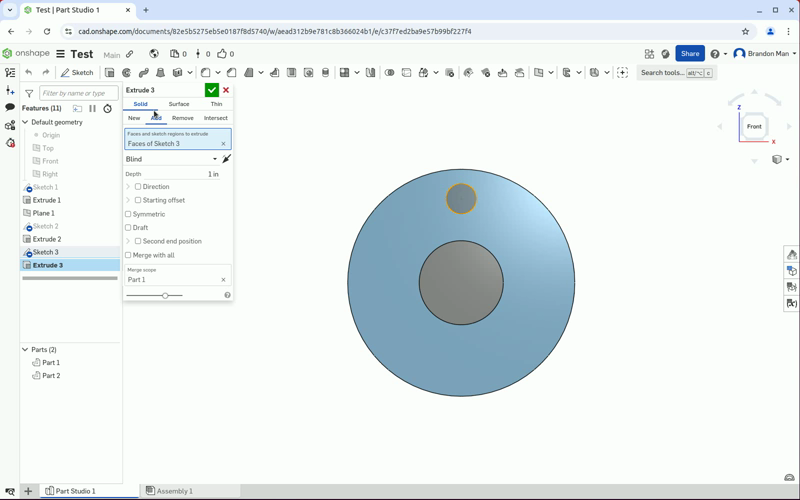
mouse_move(186, 120)
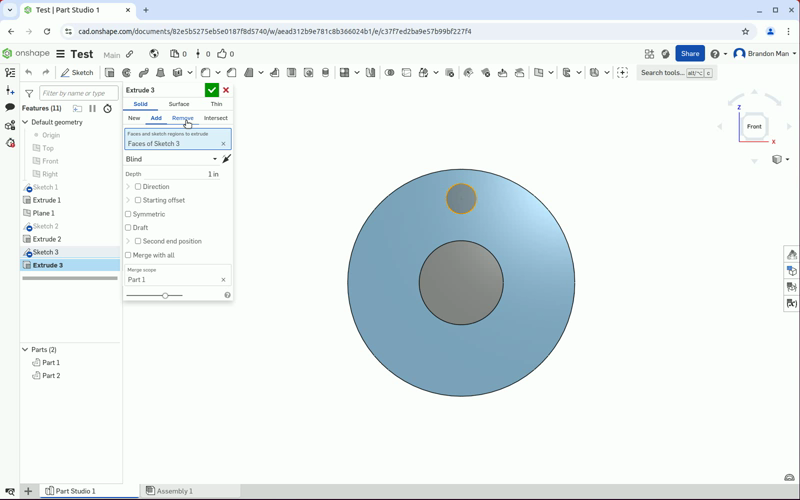
click(186, 120)
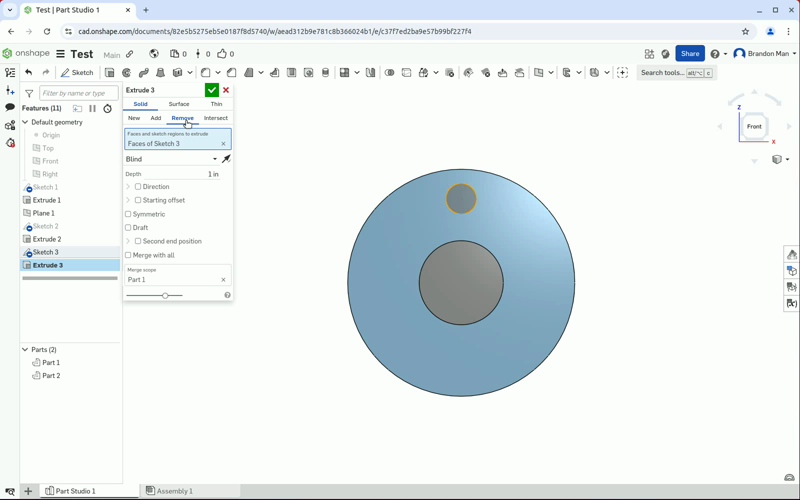
key(tab, 4)
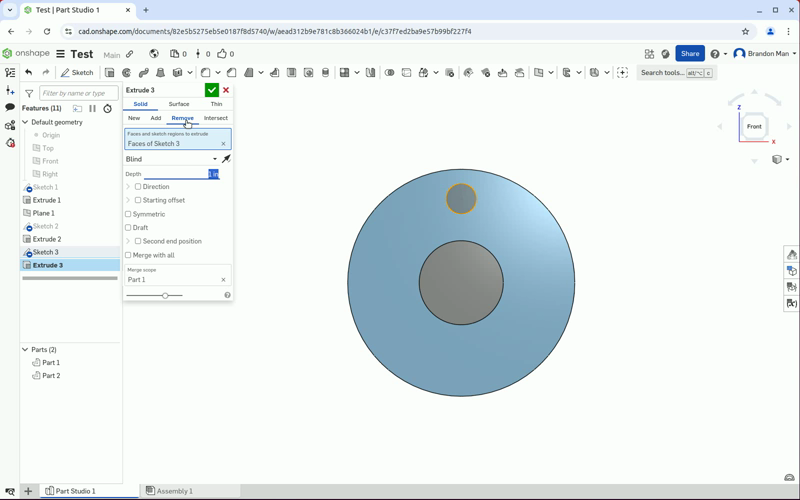
text(19.979)
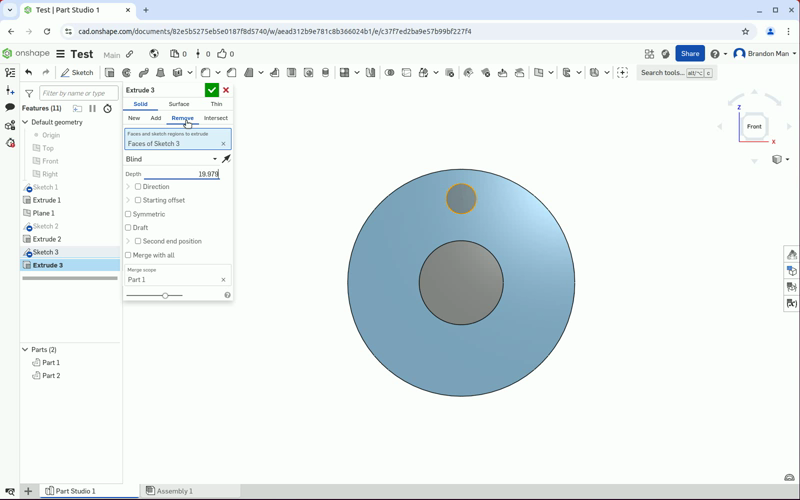
key(tab, 6)
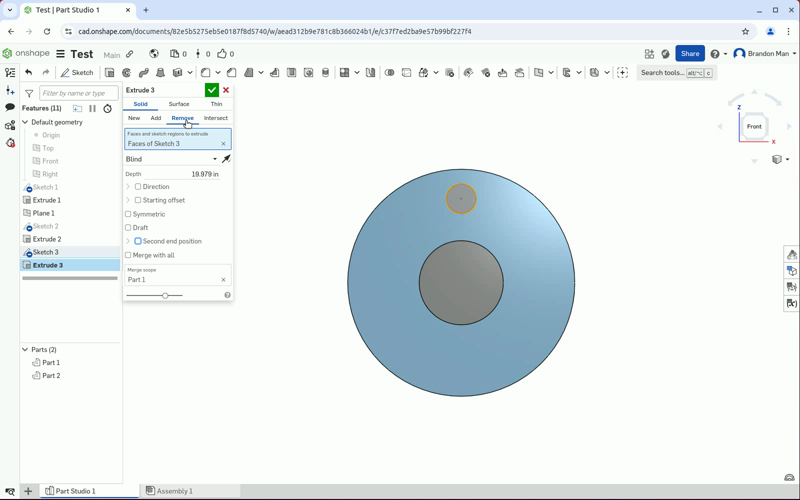
key(space)
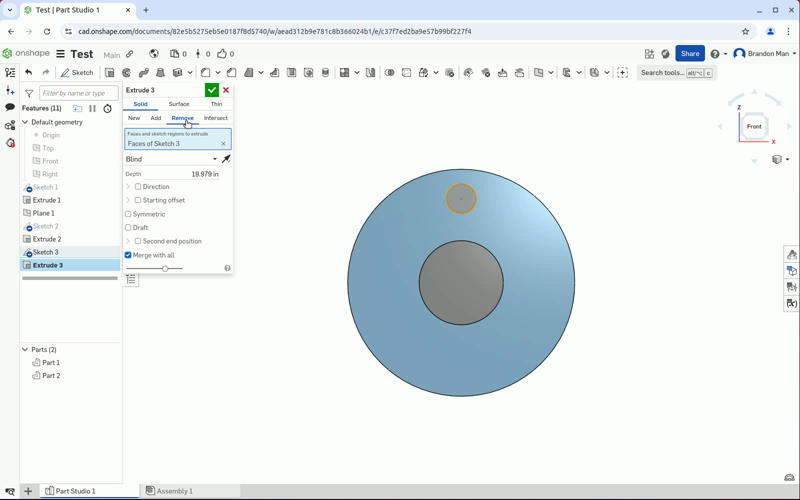
key(enter)
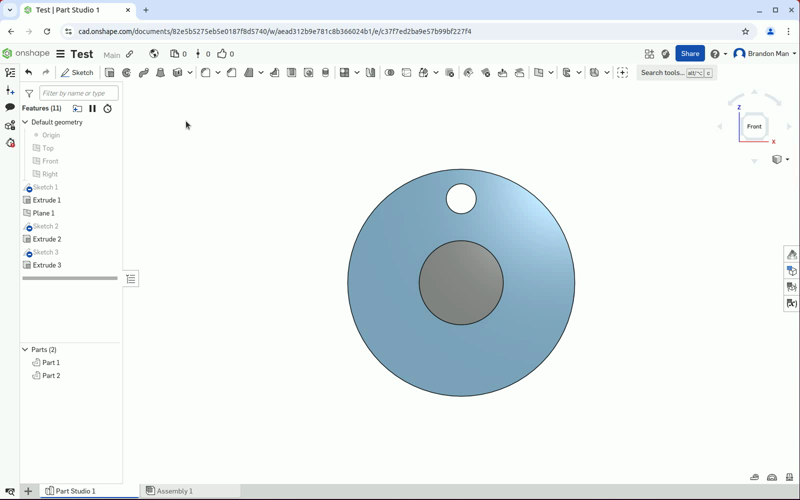
key(shift+h)
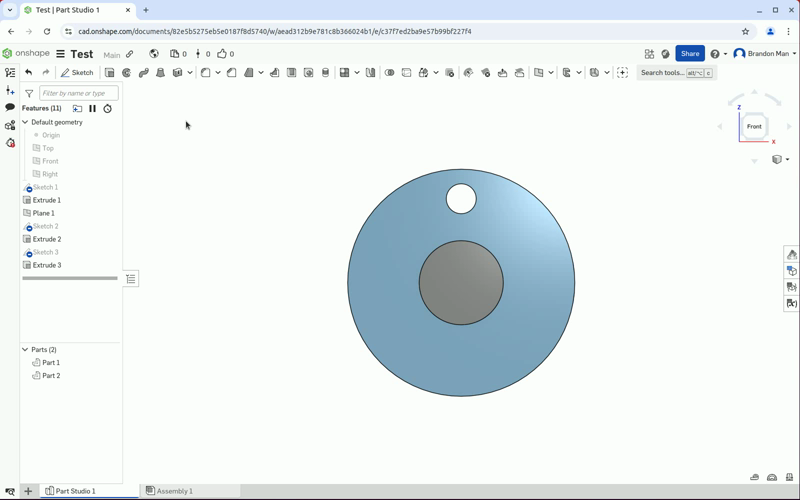
key(shift+h)
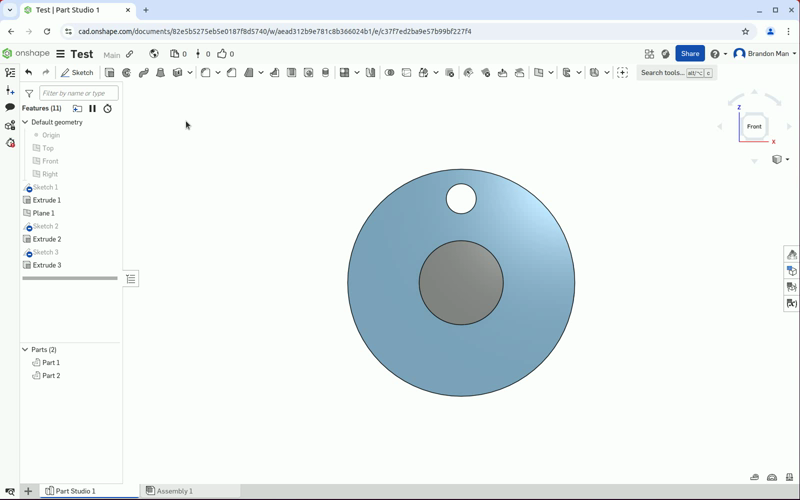
mouse_move(73, 189)
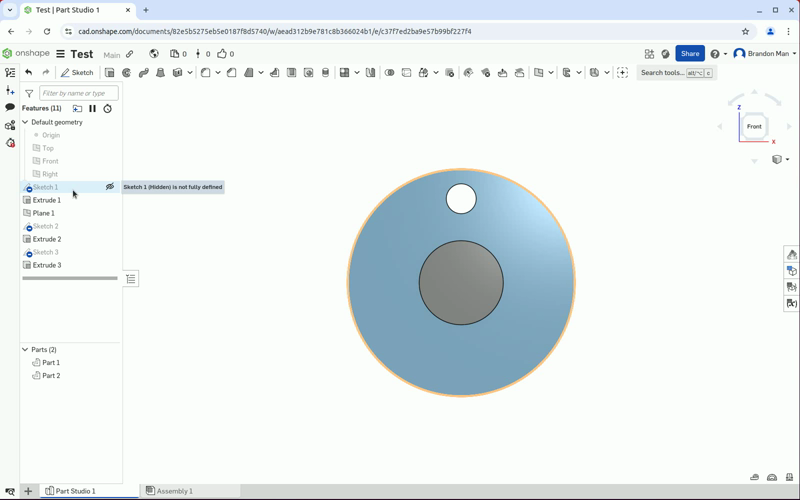
click(73, 189)
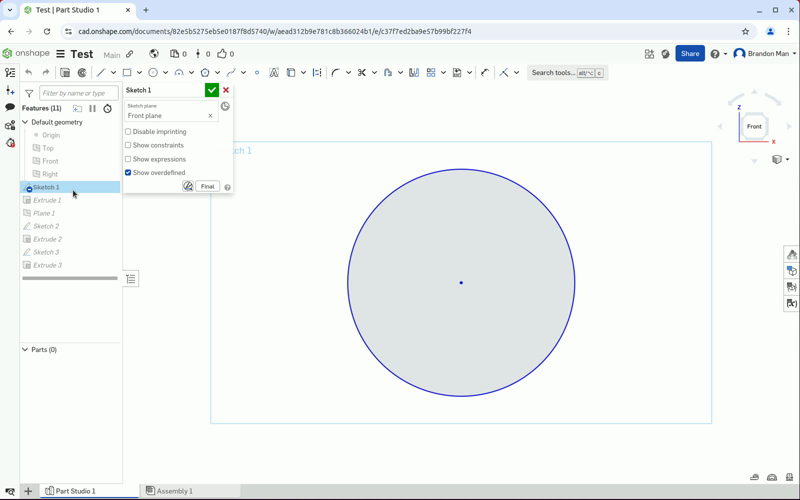
mouse_move(229, 92)
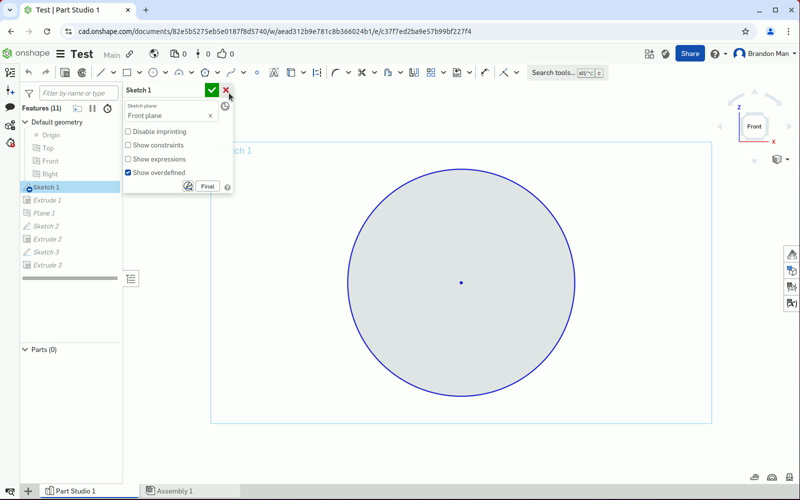
click(229, 92)
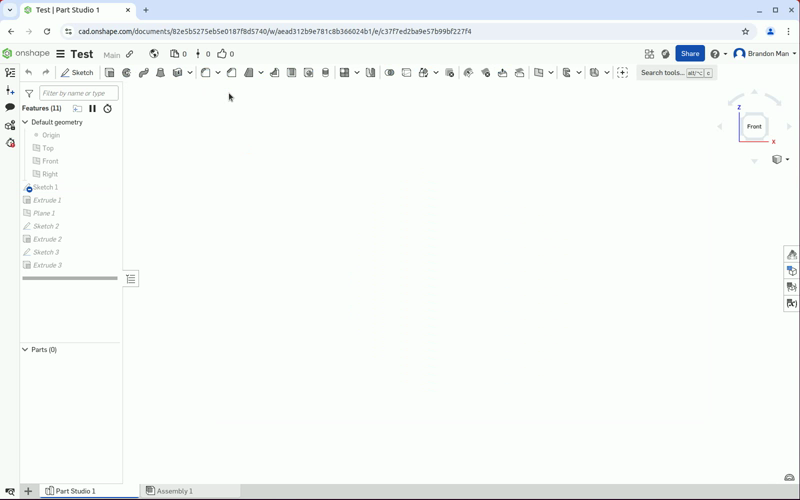
key(shift+s)
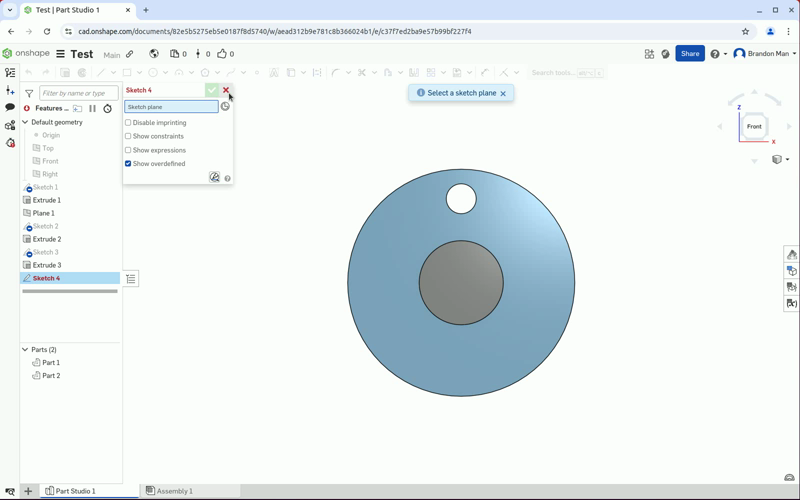
mouse_move(73, 215)
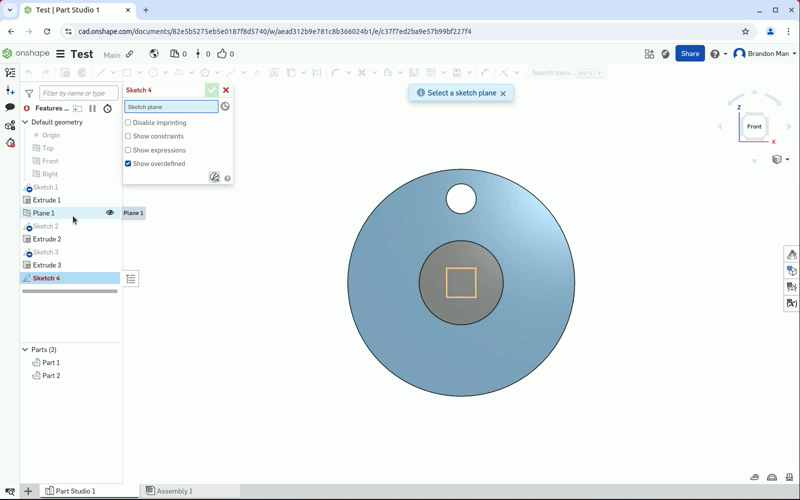
click(73, 215)
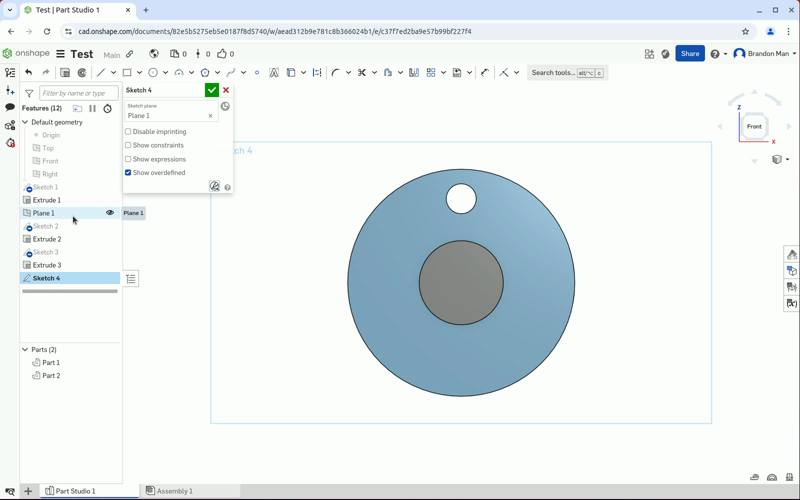
mouse_move(73, 352)
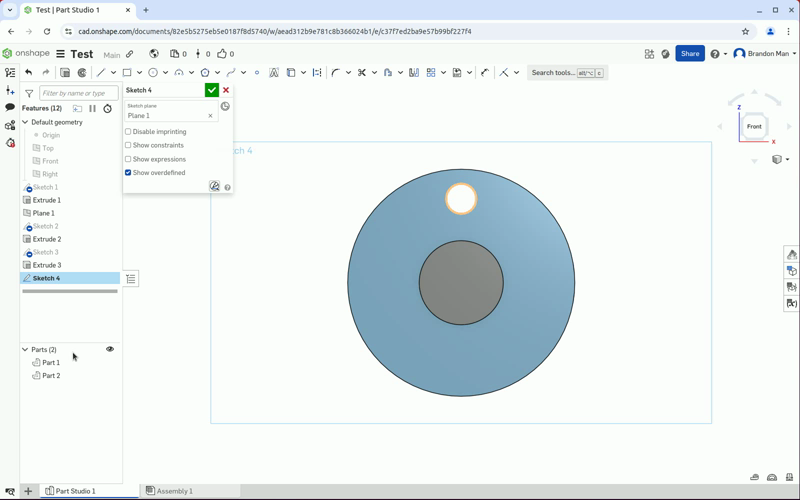
key(y)
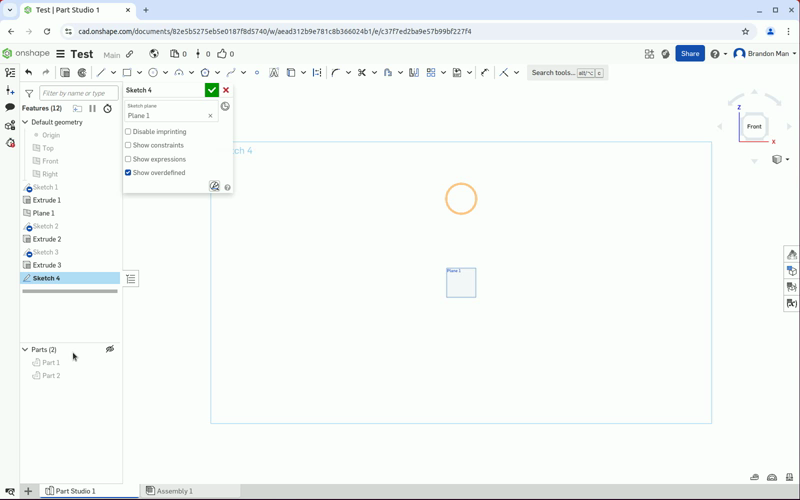
key(c)
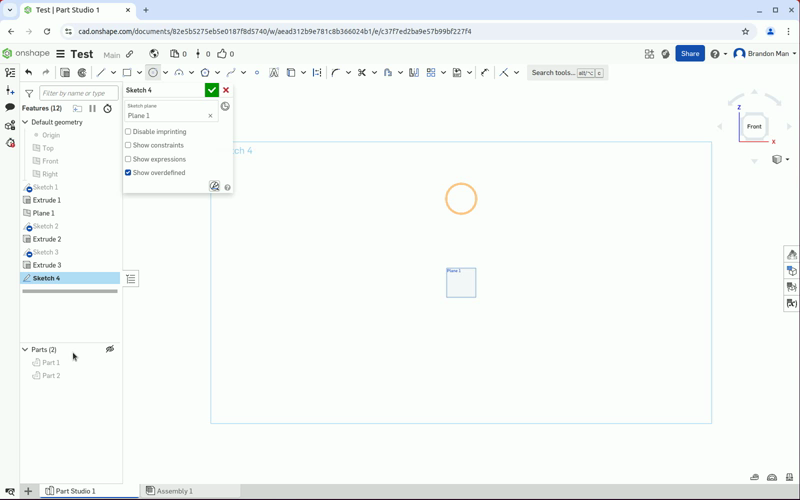
key_down(shift)
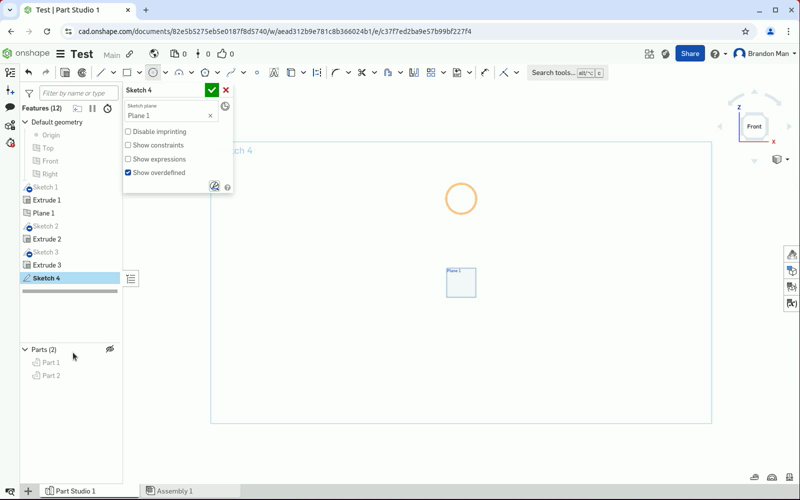
mouse_move(388, 325)
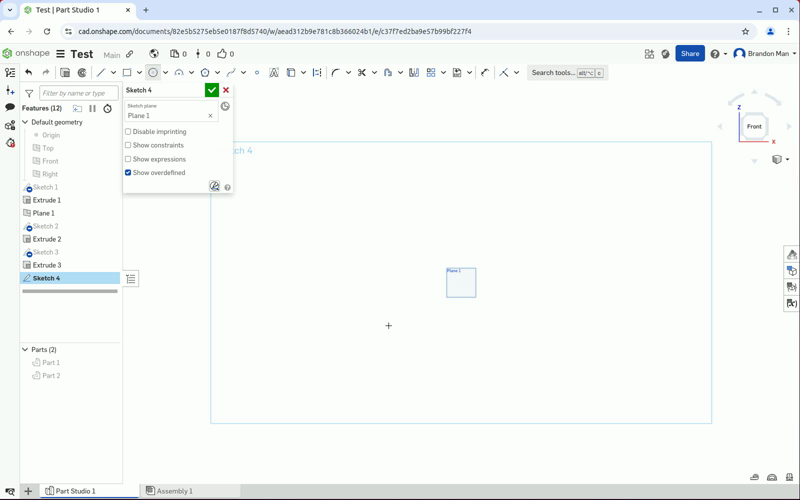
click(388, 325)
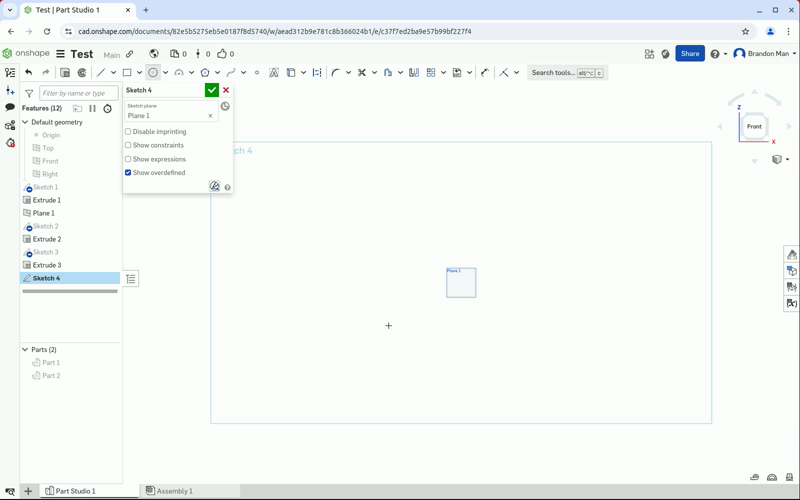
key_up(shift)
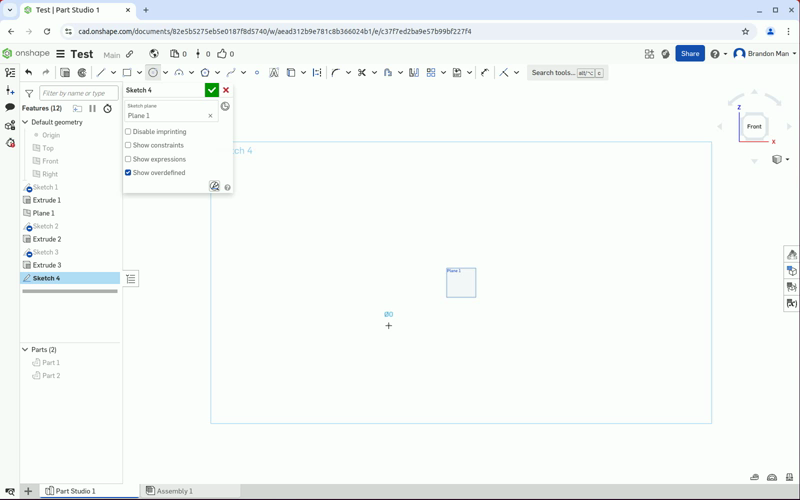
mouse_move(403, 325)
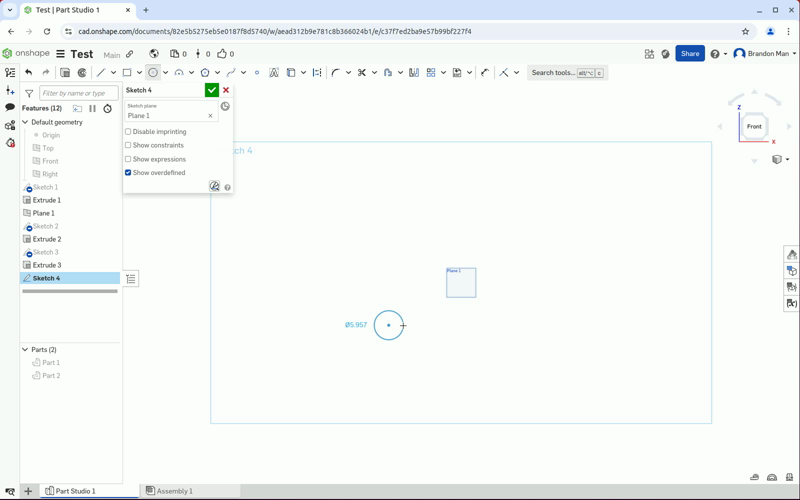
click(403, 325)
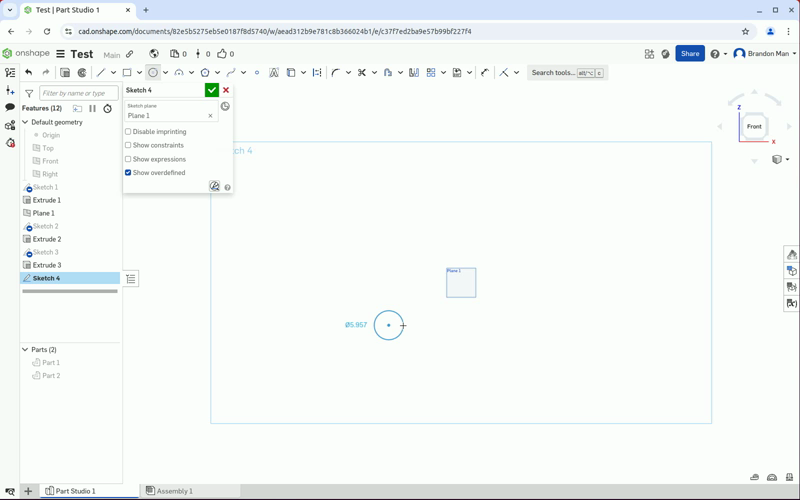
key(esc)
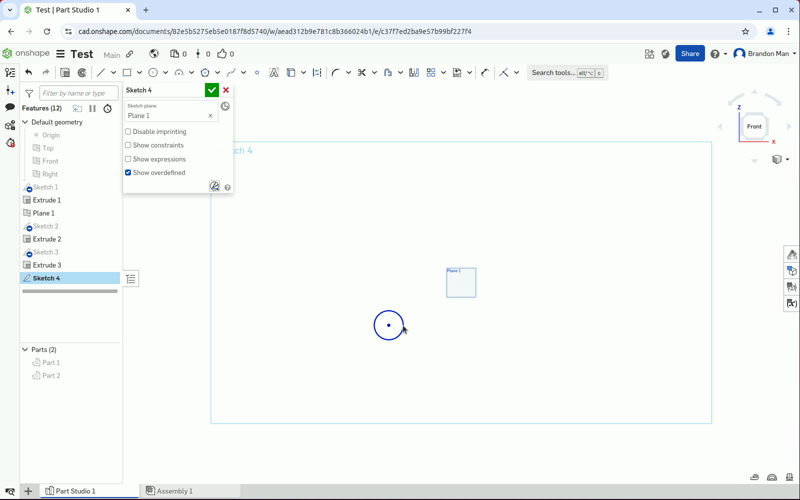
mouse_move(383, 330)
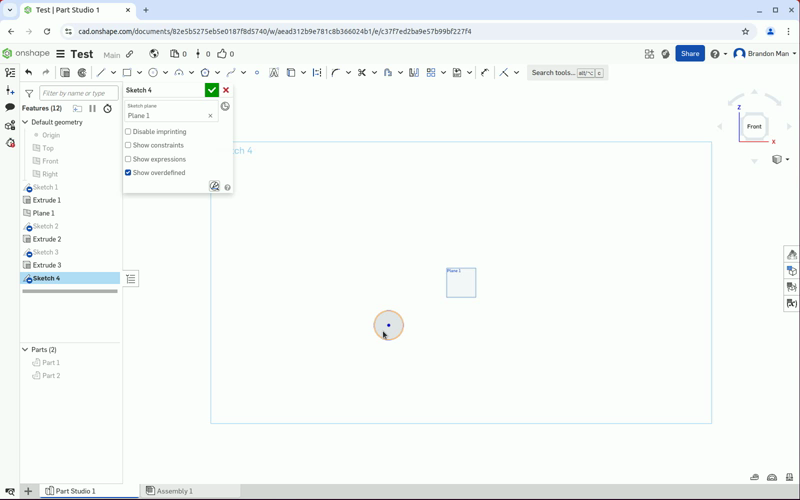
scroll(6)
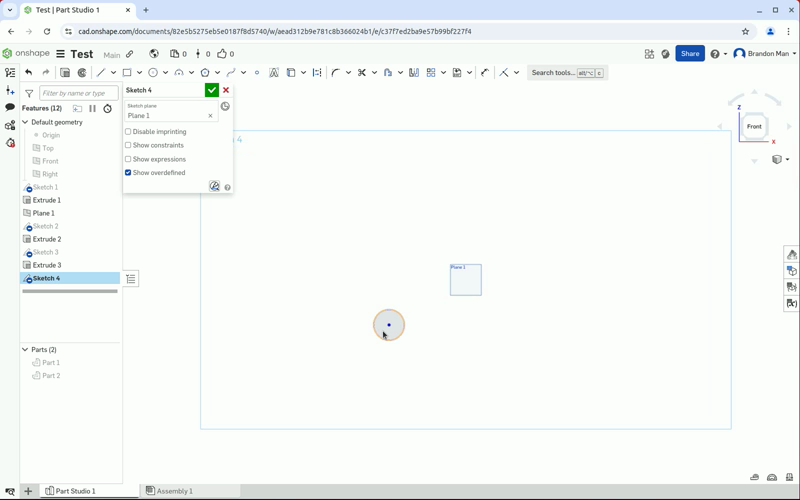
scroll(6)
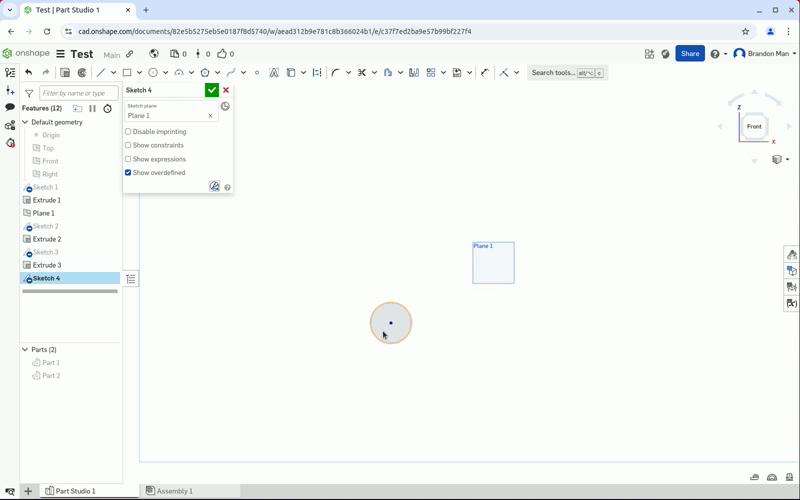
scroll(6)
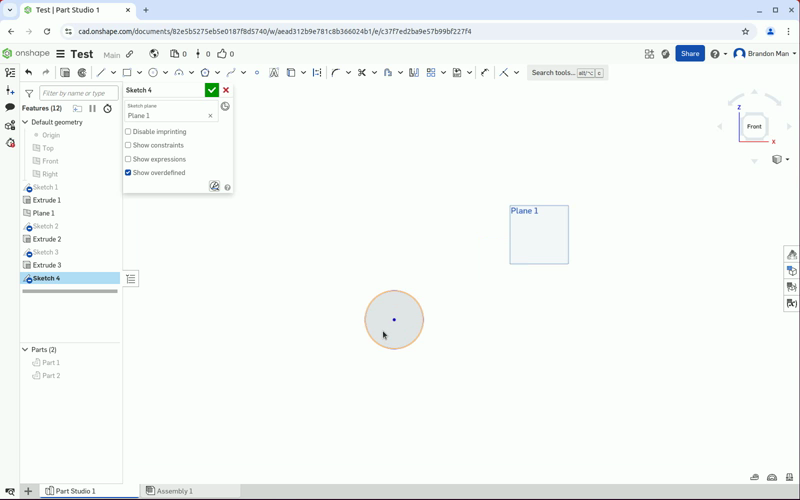
scroll(6)
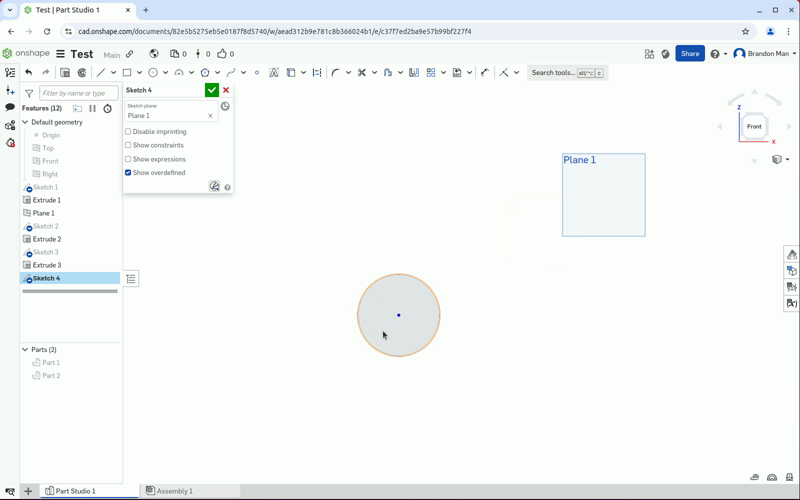
scroll(6)
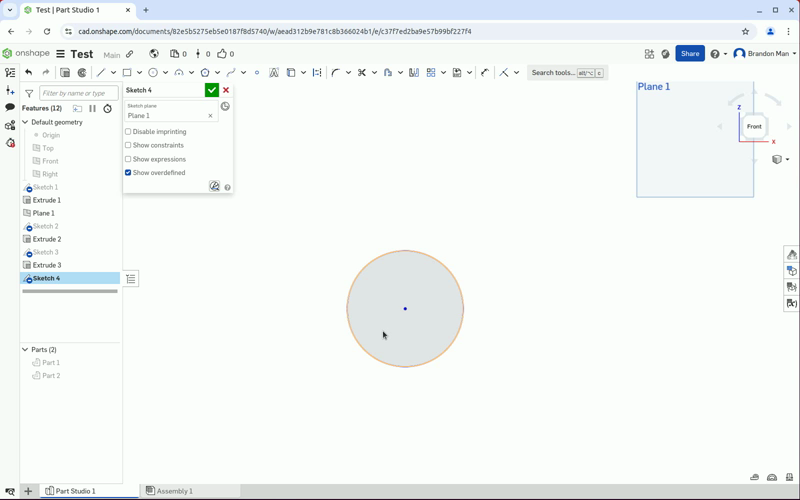
scroll(6)
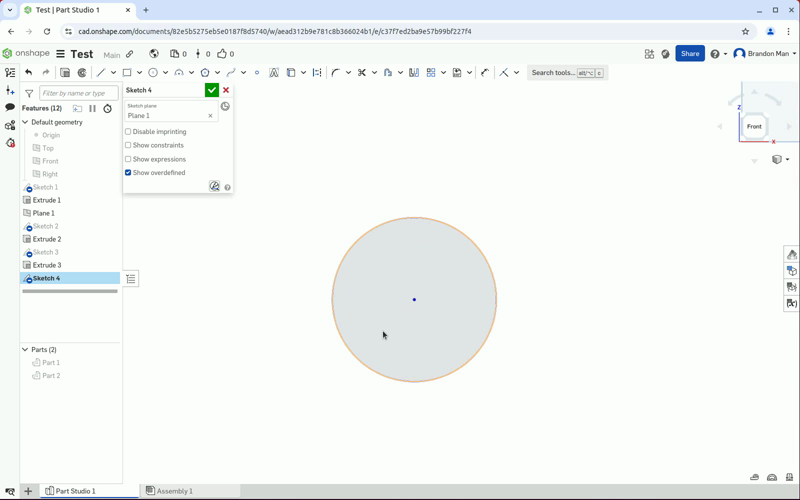
scroll(6)
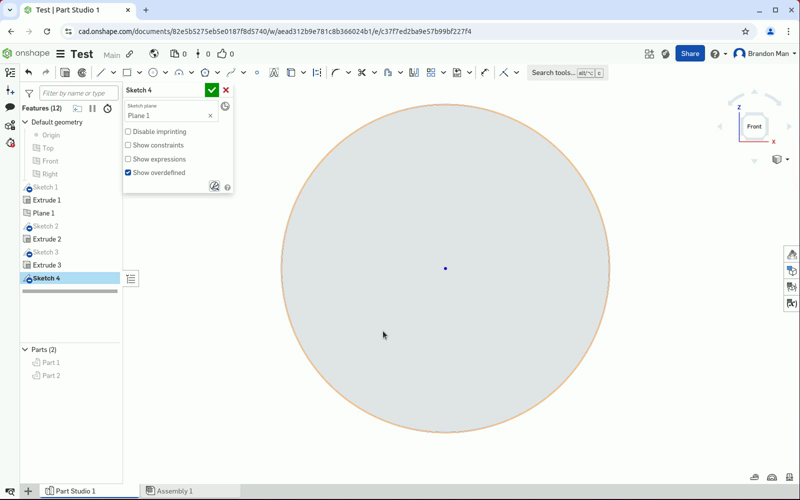
click(383, 330)
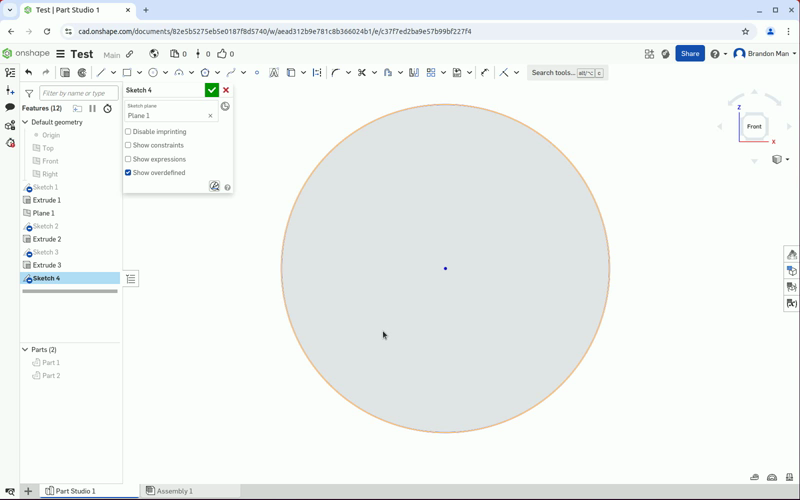
scroll(-6)
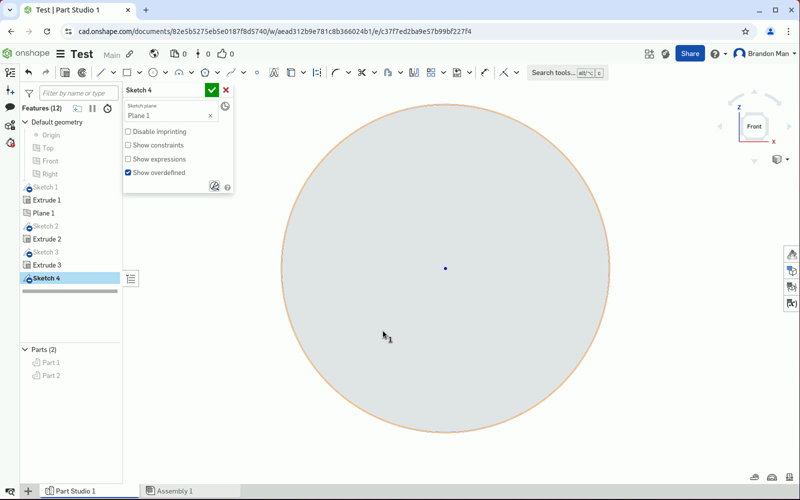
scroll(-6)
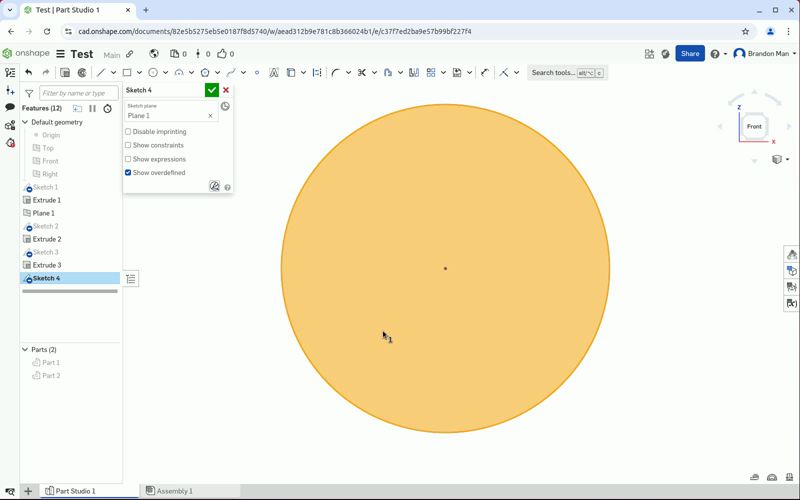
scroll(-6)
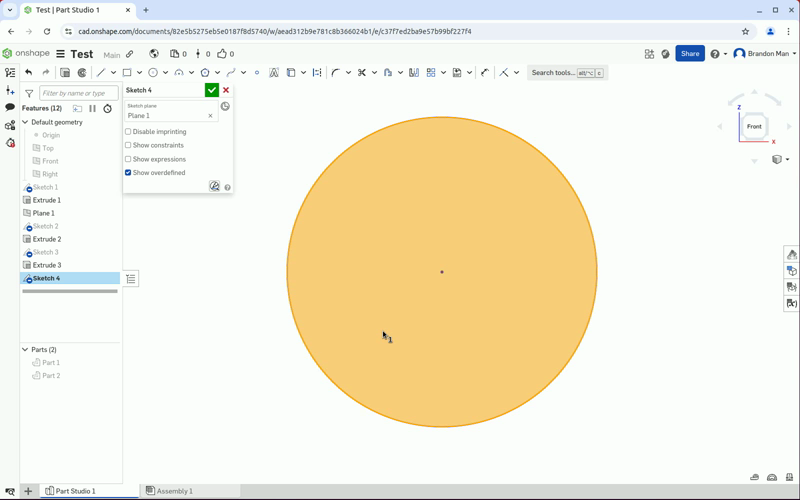
scroll(-6)
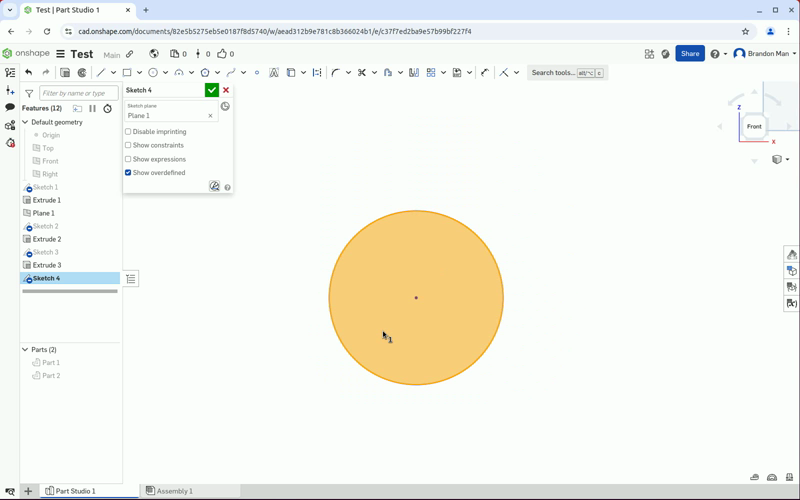
scroll(-6)
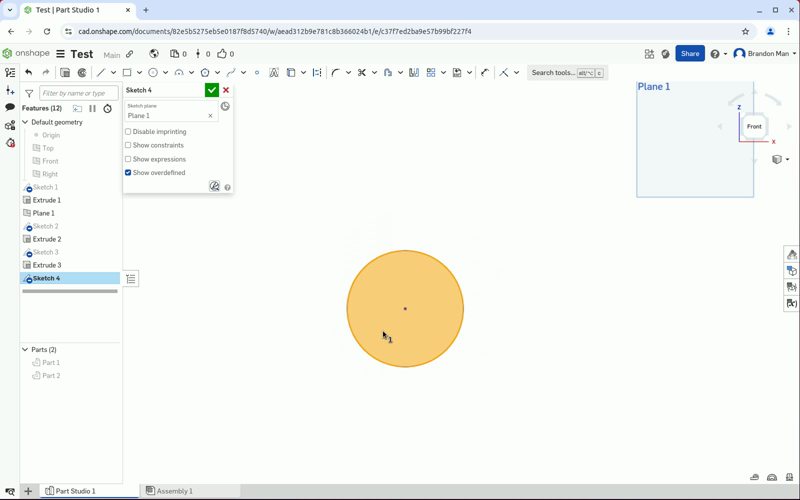
scroll(-6)
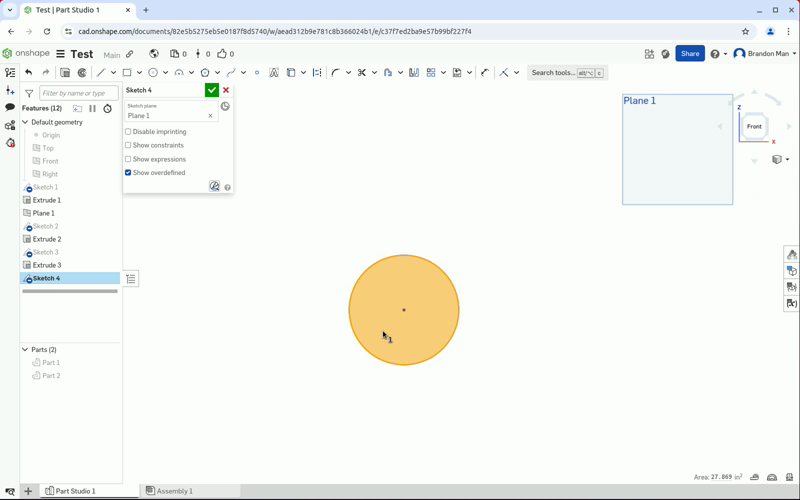
scroll(-6)
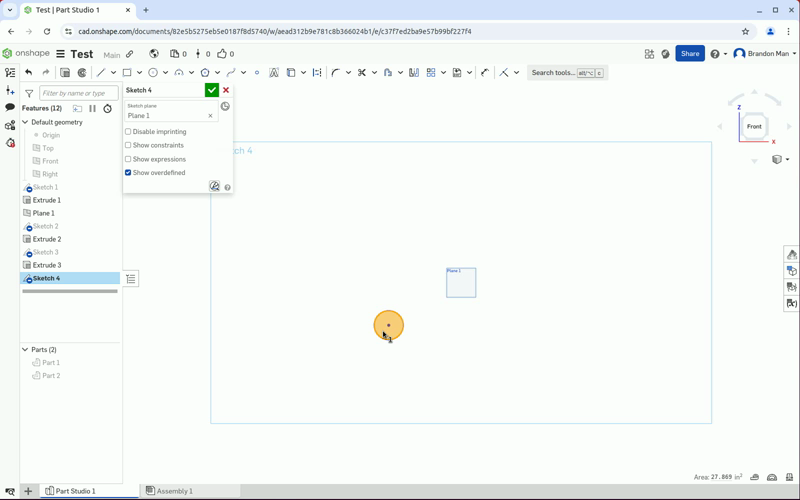
mouse_move(73, 352)
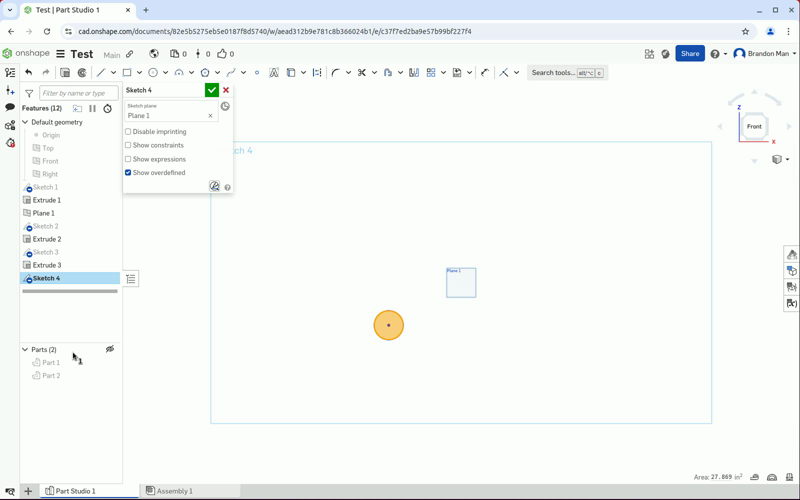
key(shift+y)
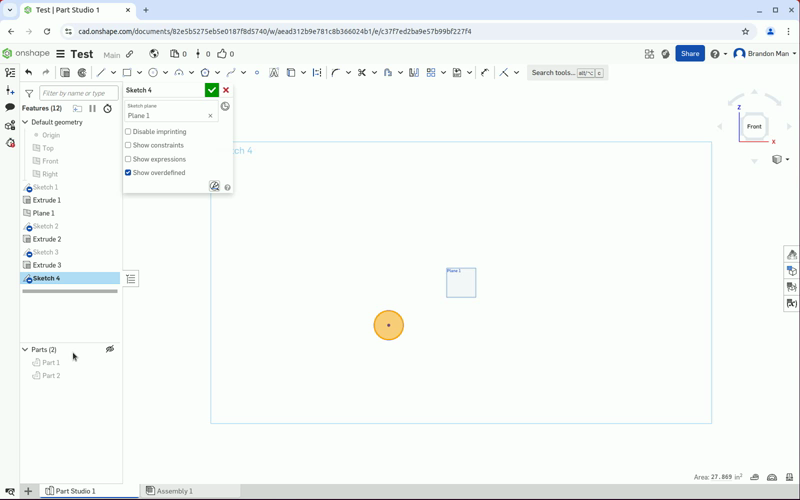
key(shift+e)
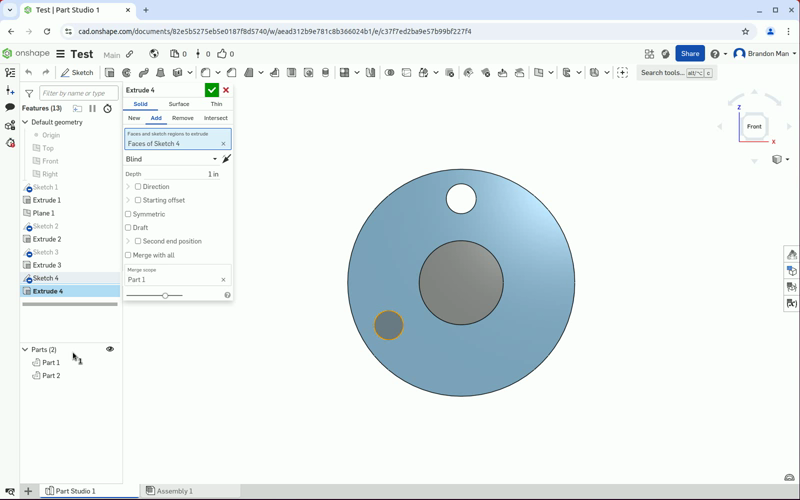
mouse_move(143, 106)
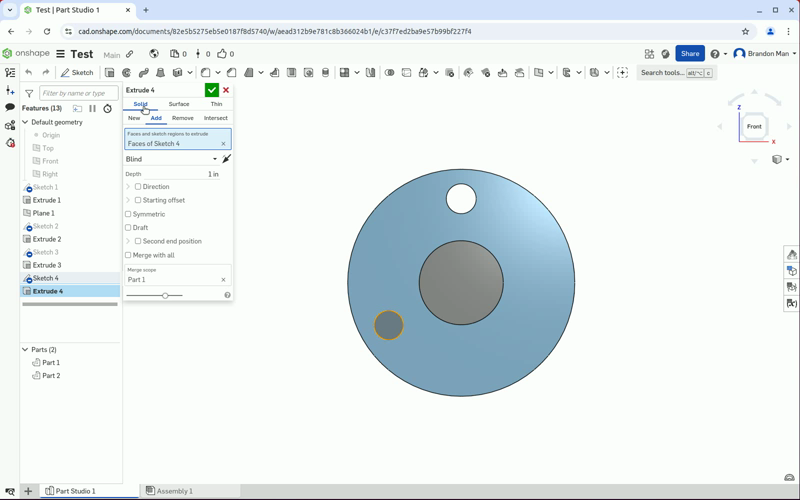
click(143, 106)
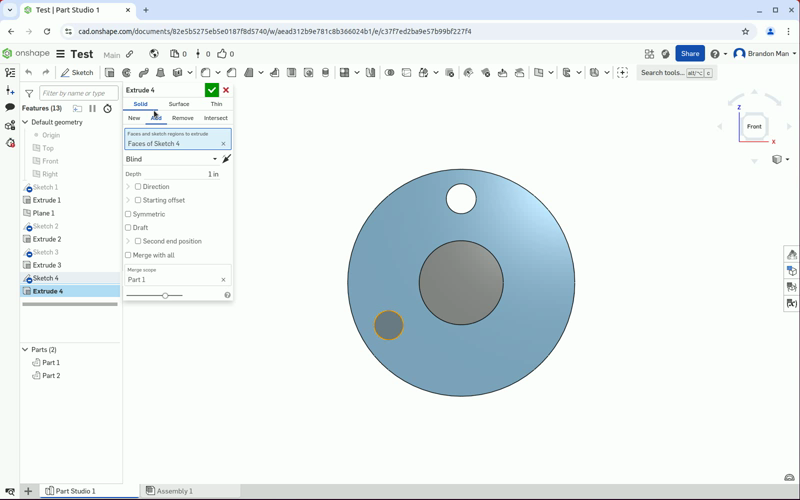
mouse_move(186, 120)
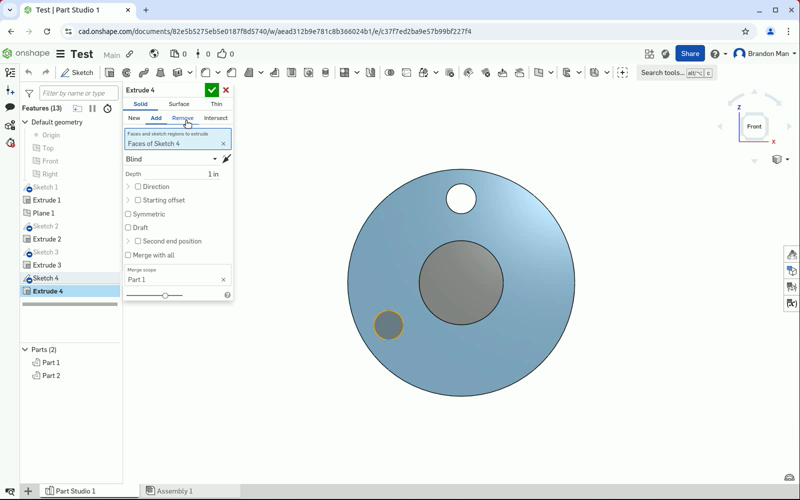
click(186, 120)
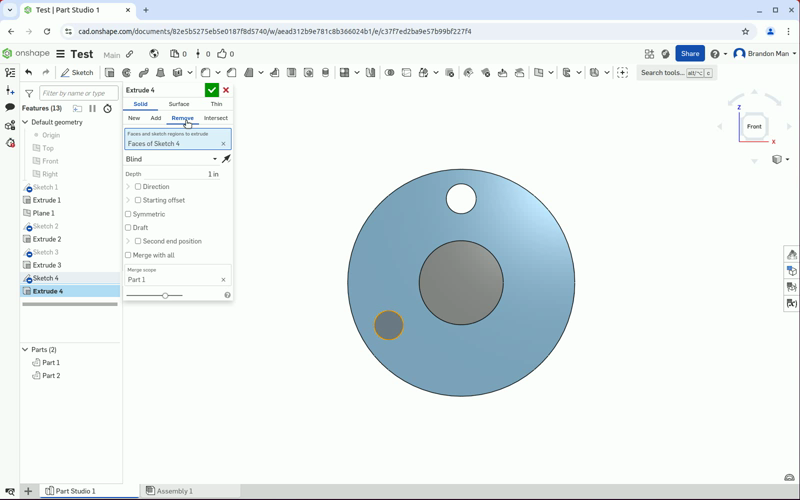
key(tab, 4)
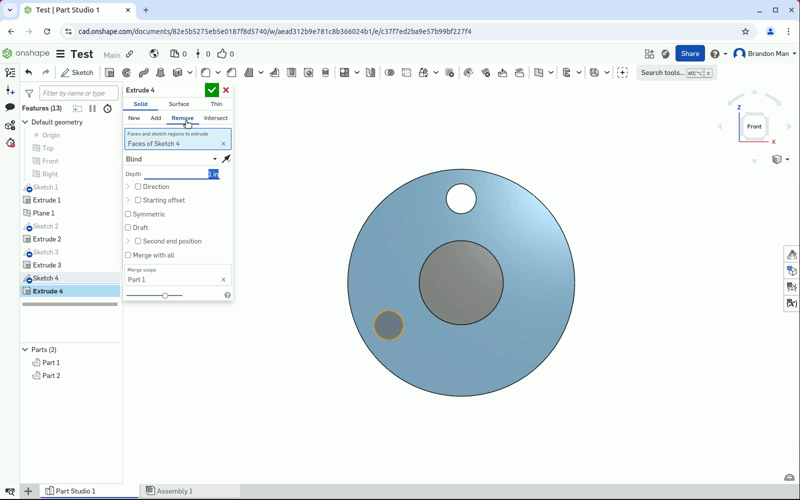
text(19.979)
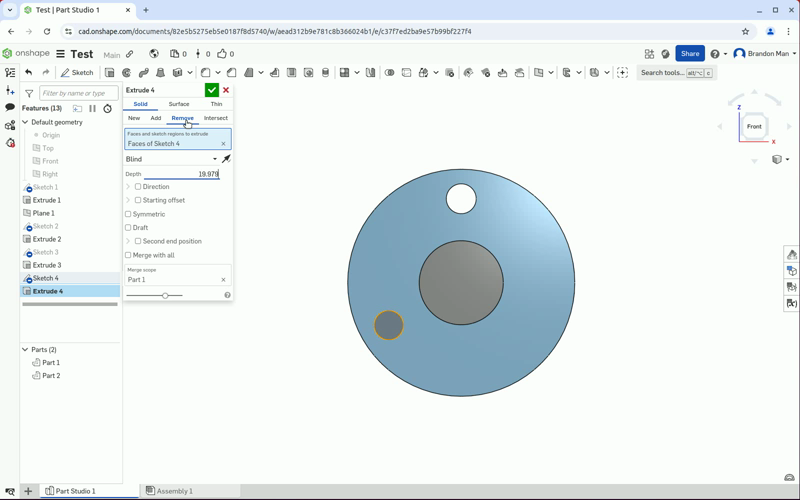
key(tab, 6)
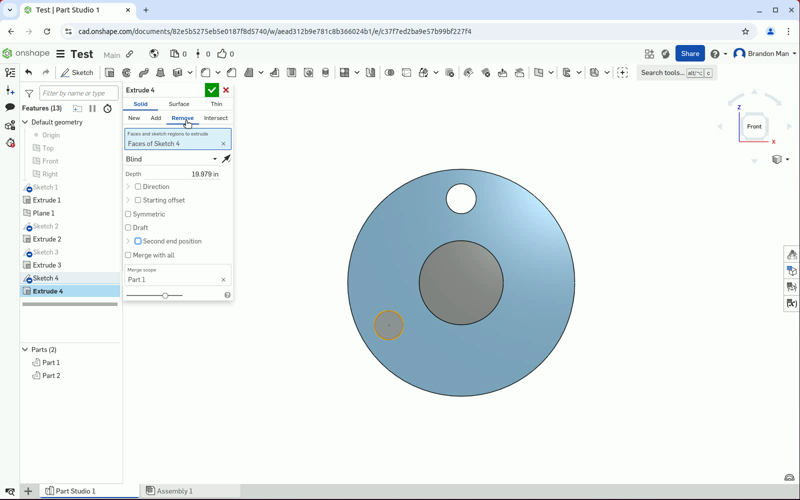
key(space)
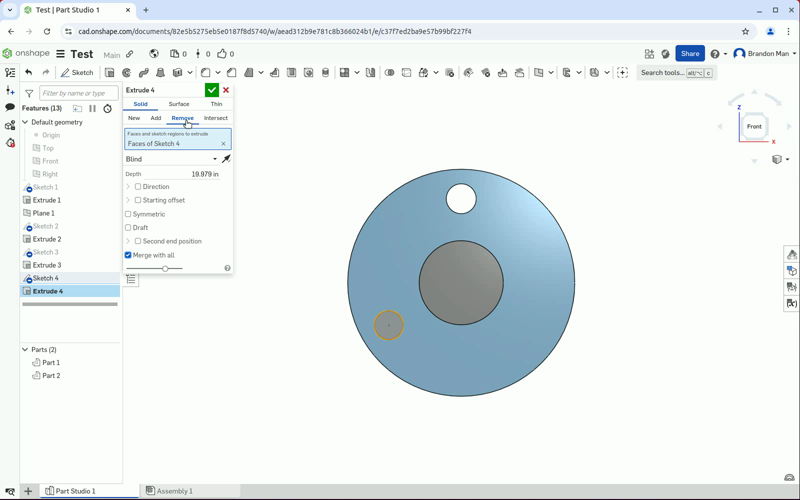
key(enter)
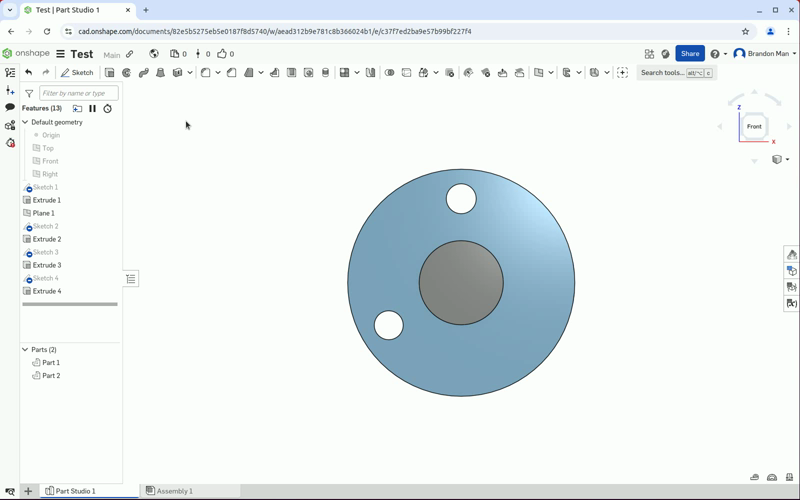
key(shift+h)
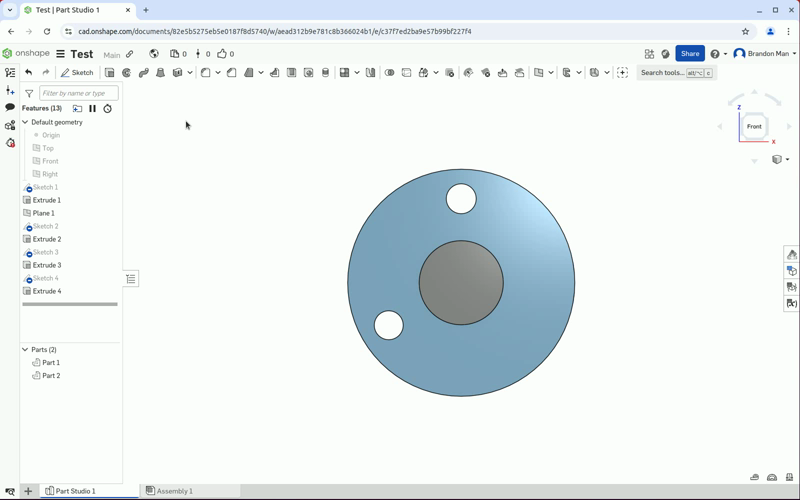
key(shift+h)
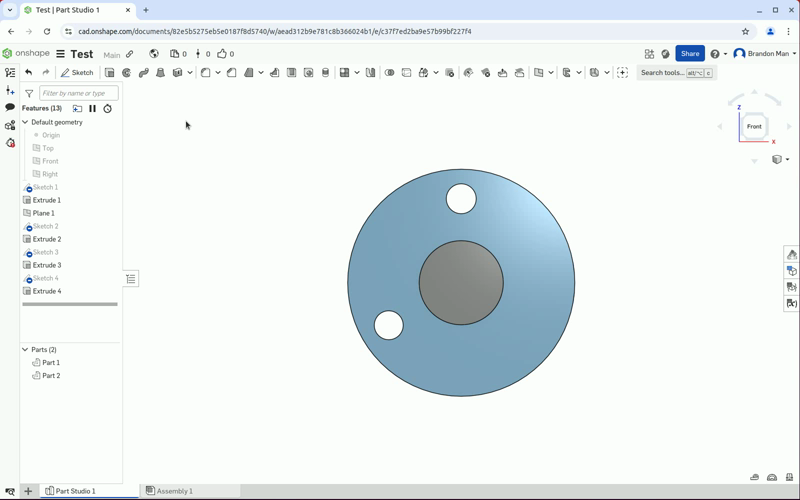
mouse_move(73, 189)
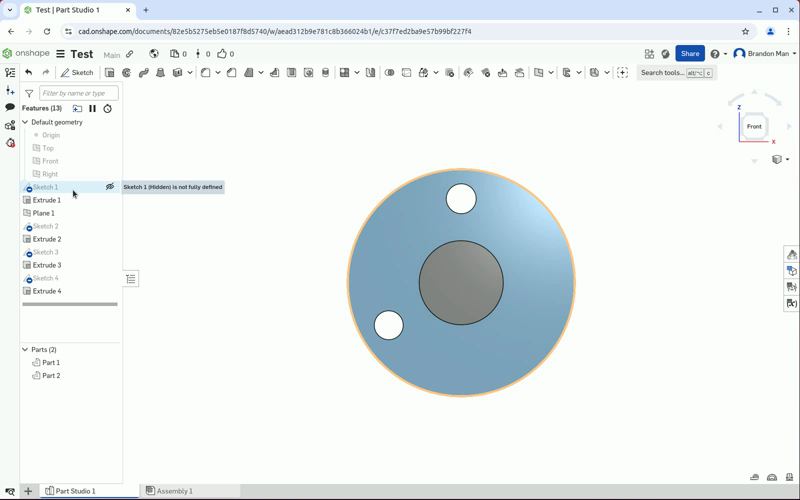
click(73, 189)
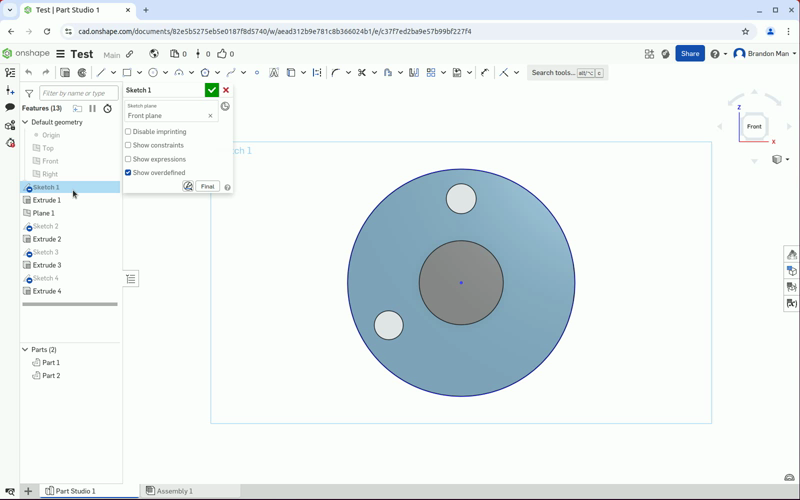
mouse_move(229, 92)
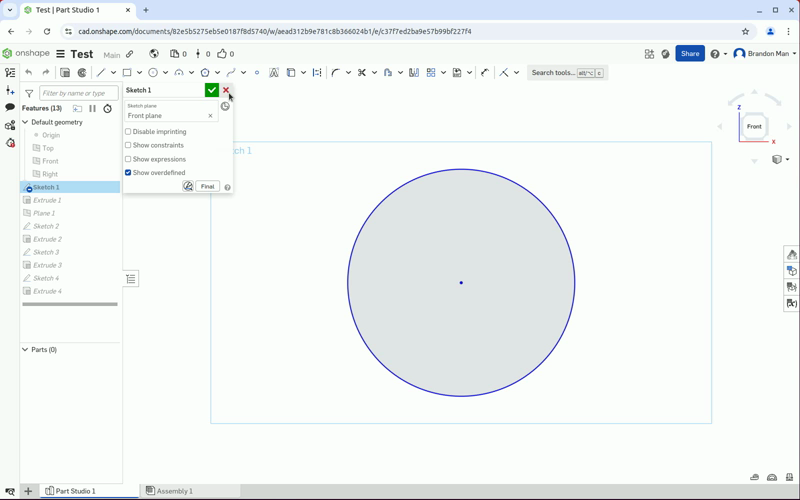
click(229, 92)
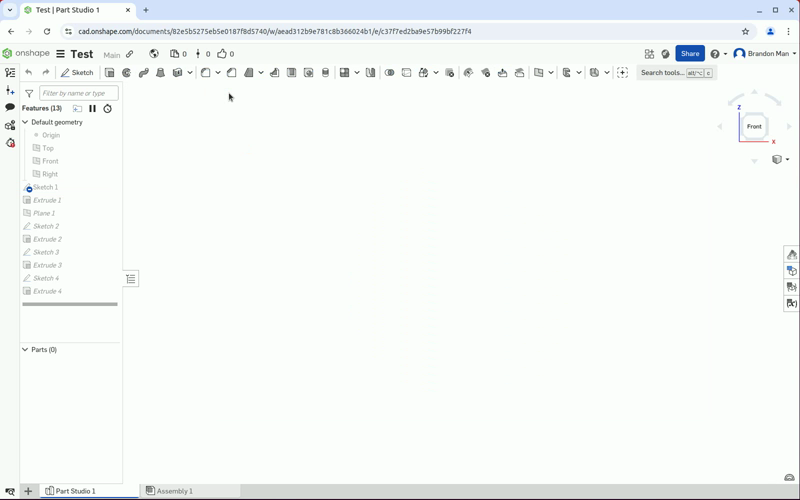
key(shift+s)
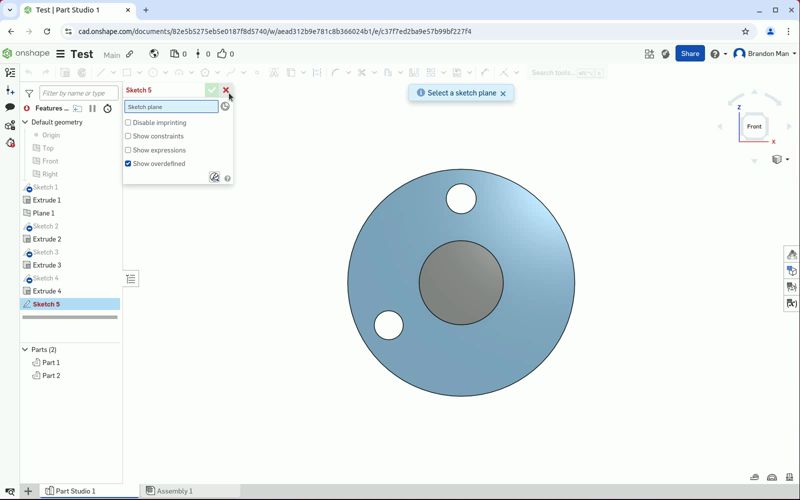
mouse_move(73, 215)
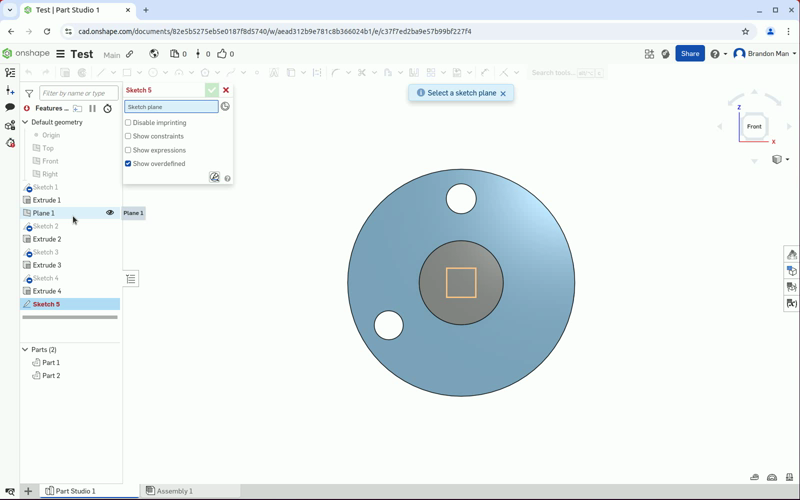
click(73, 215)
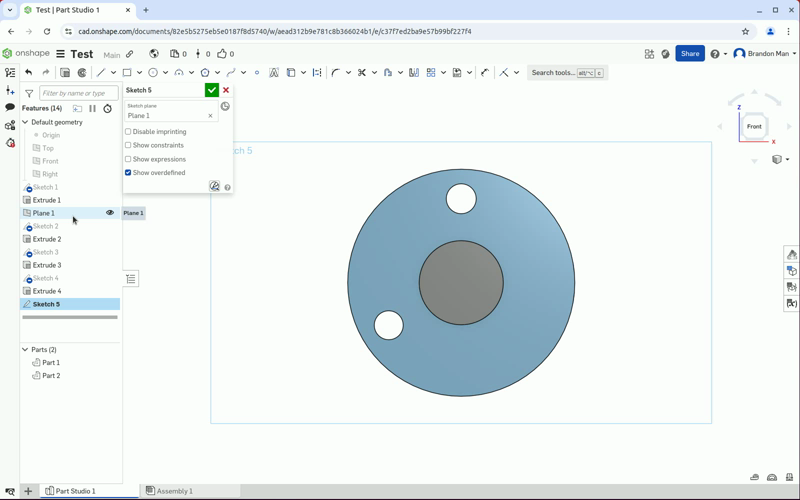
mouse_move(73, 352)
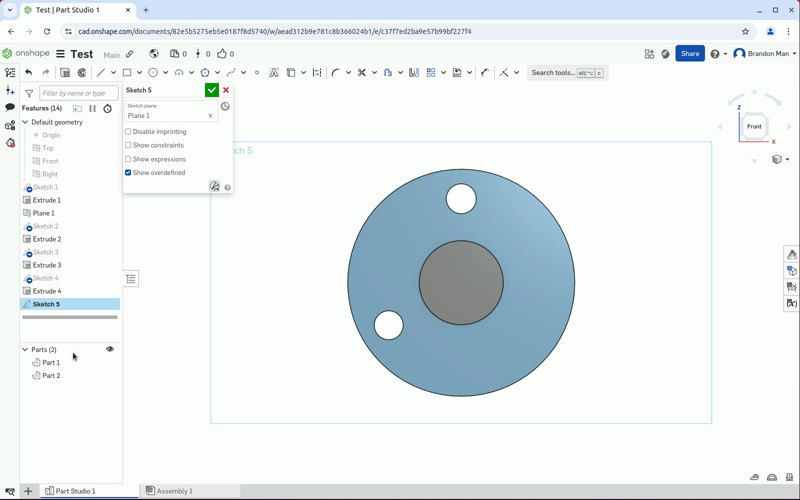
key(y)
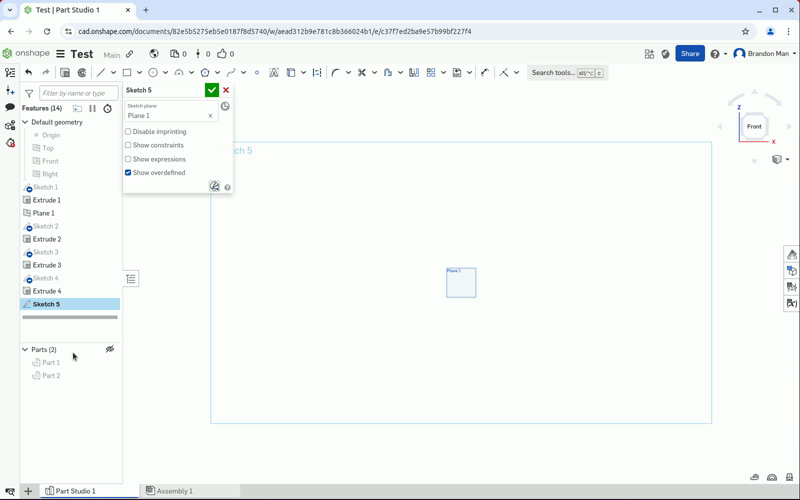
key(c)
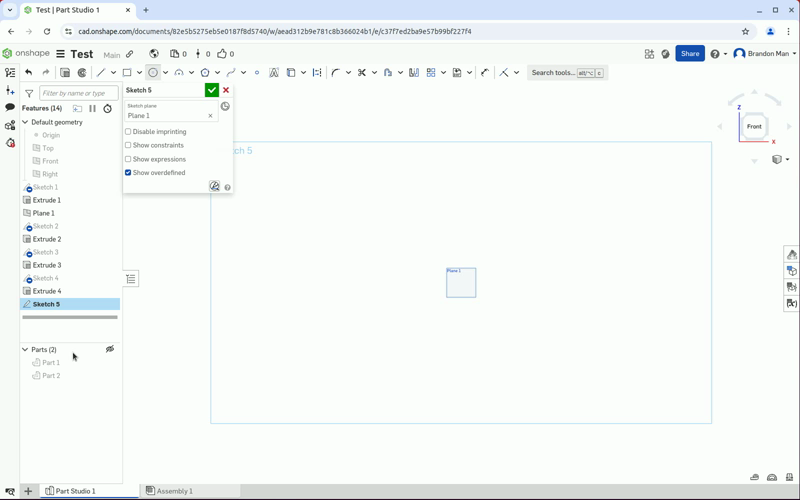
key_down(shift)
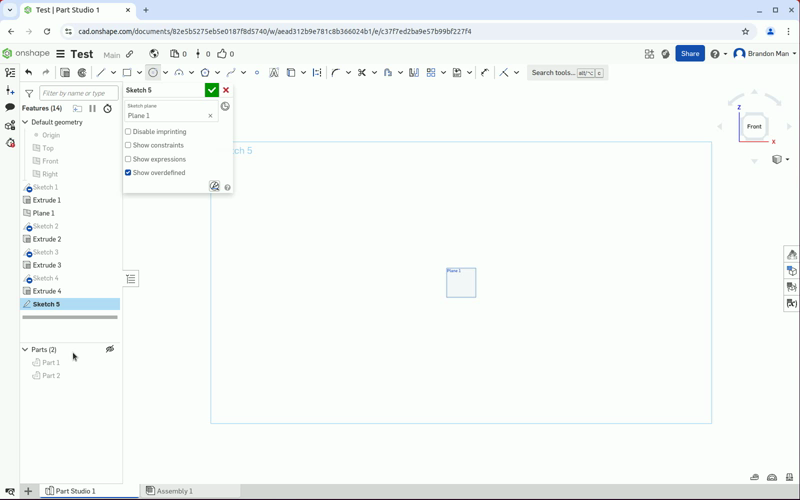
mouse_move(534, 325)
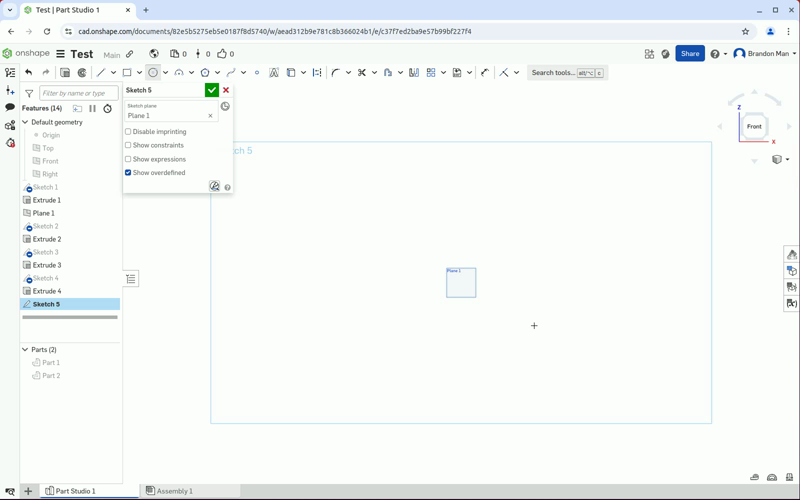
click(534, 325)
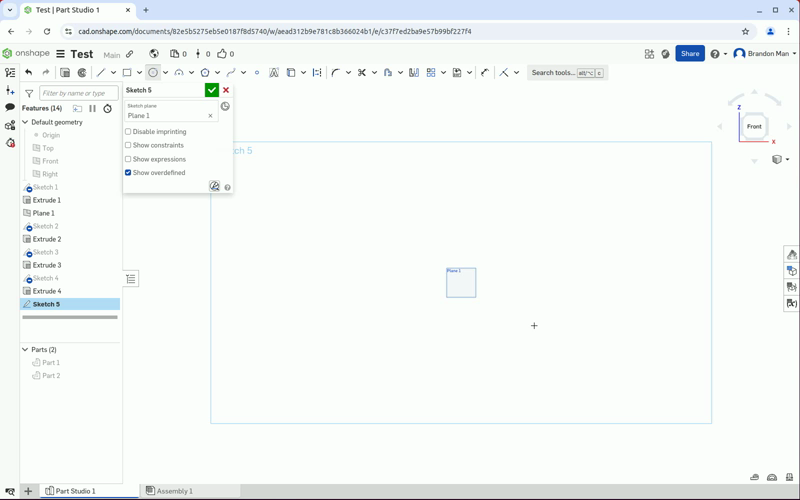
key_up(shift)
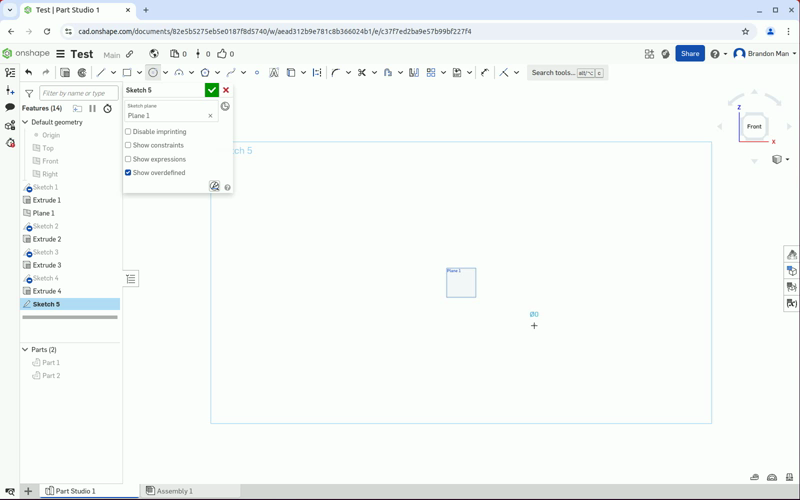
mouse_move(548, 325)
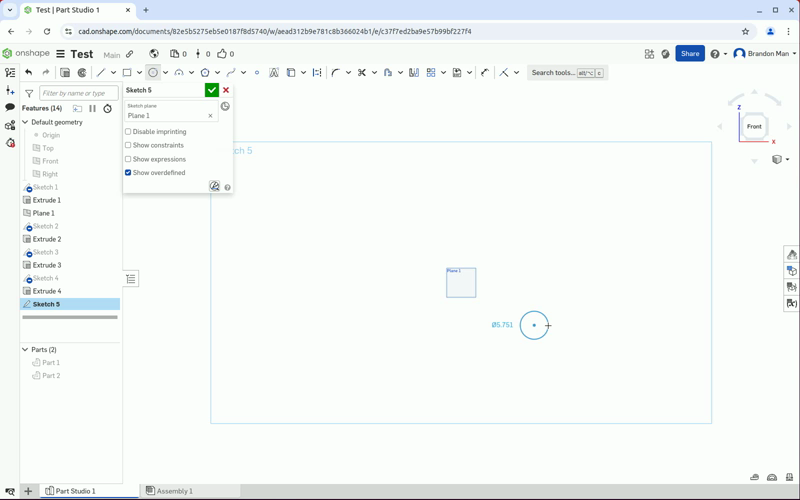
click(548, 325)
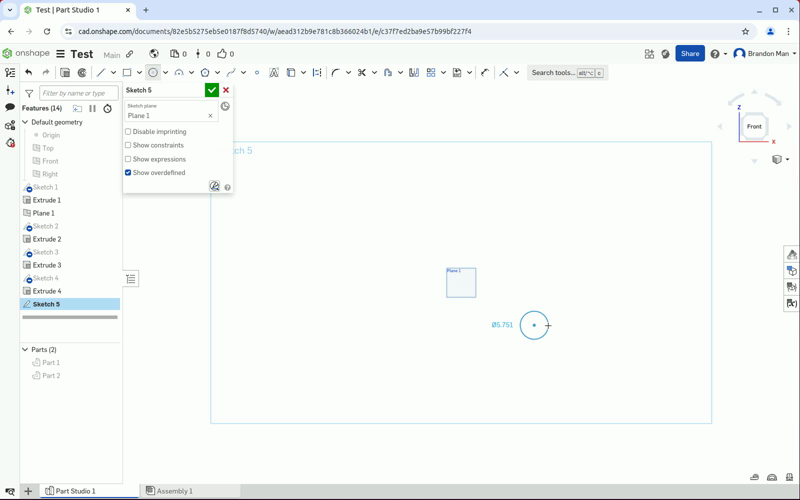
key(esc)
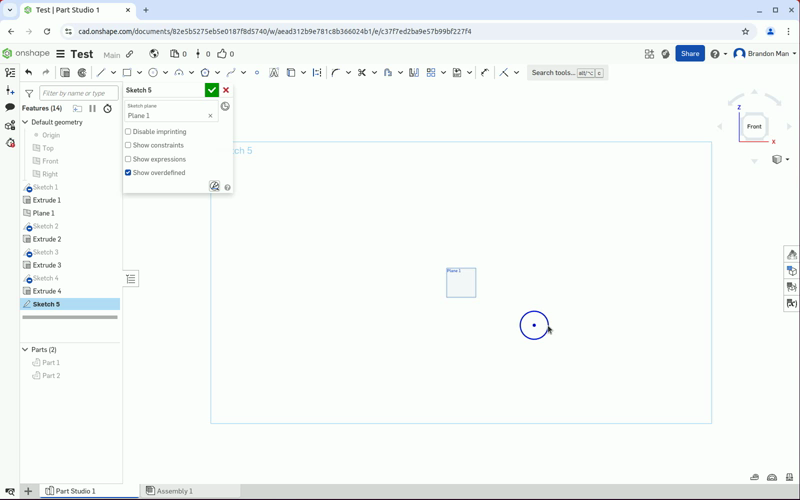
mouse_move(540, 317)
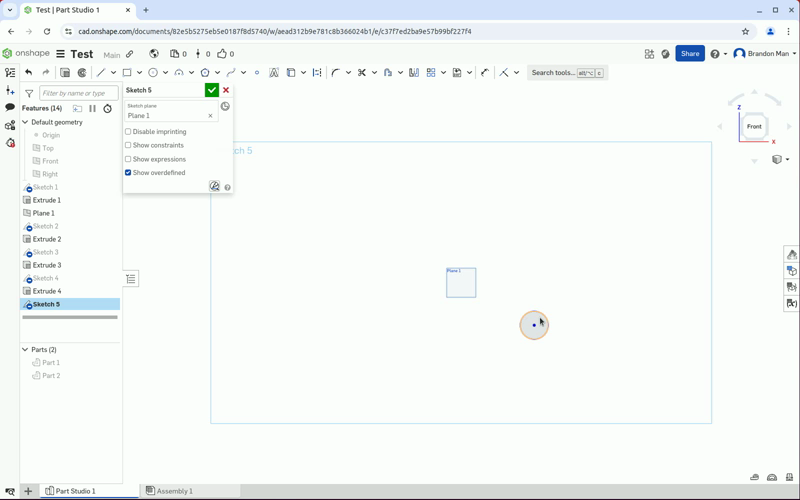
scroll(6)
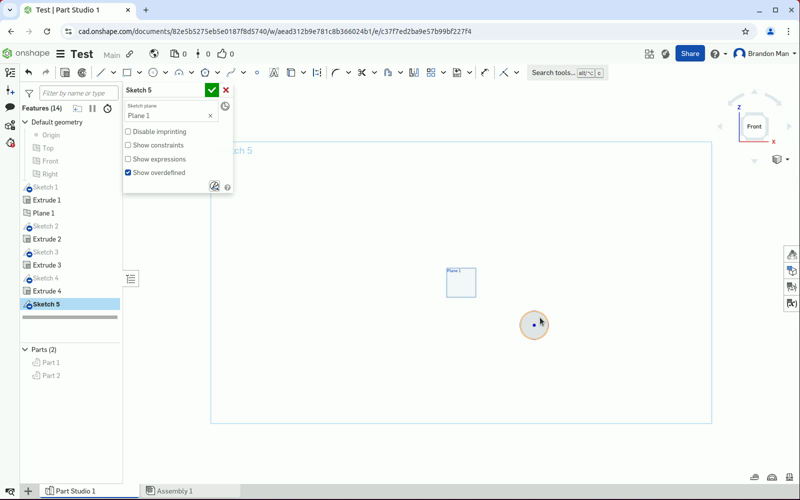
scroll(6)
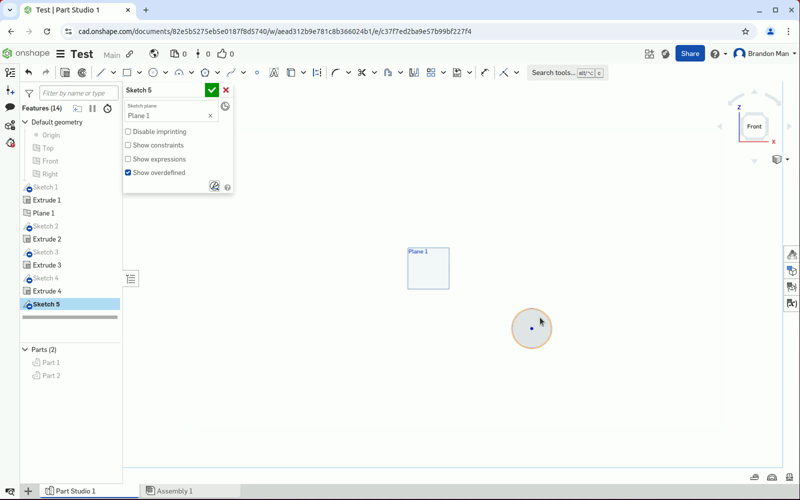
scroll(6)
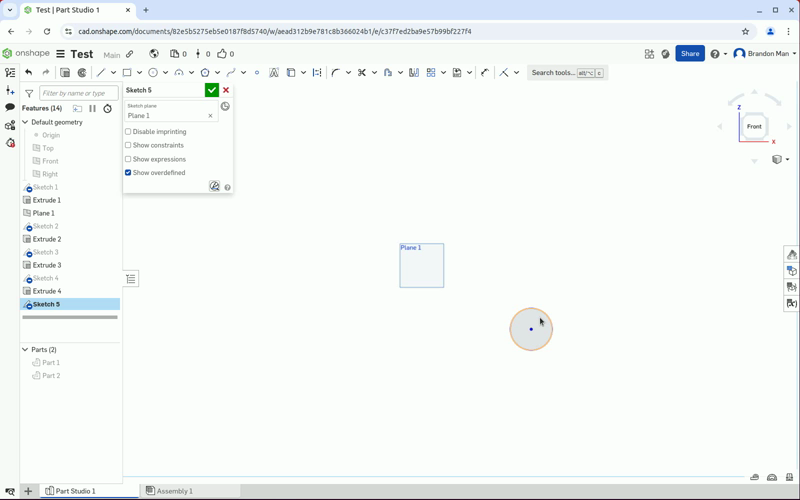
scroll(6)
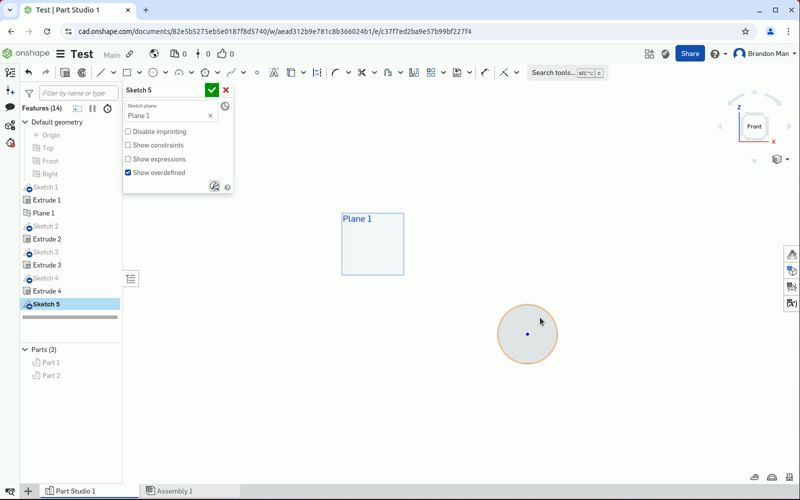
scroll(6)
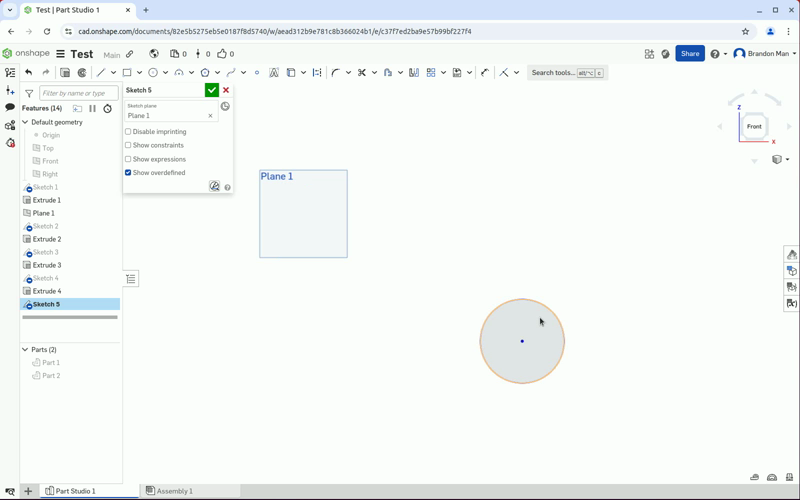
scroll(6)
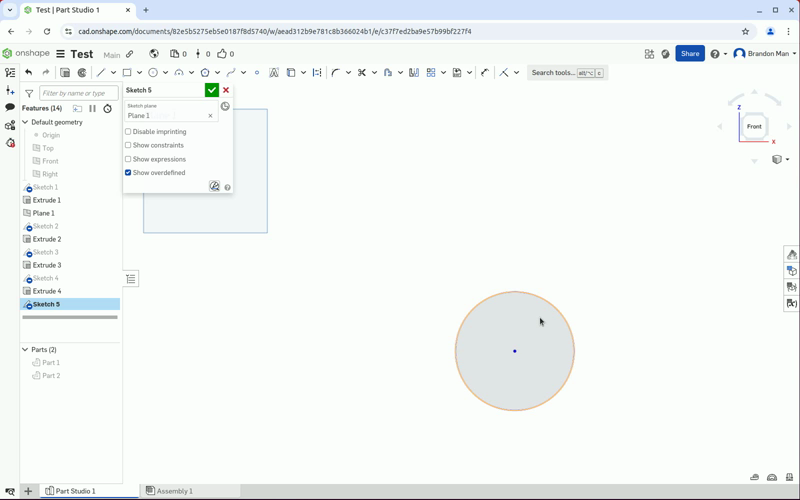
scroll(6)
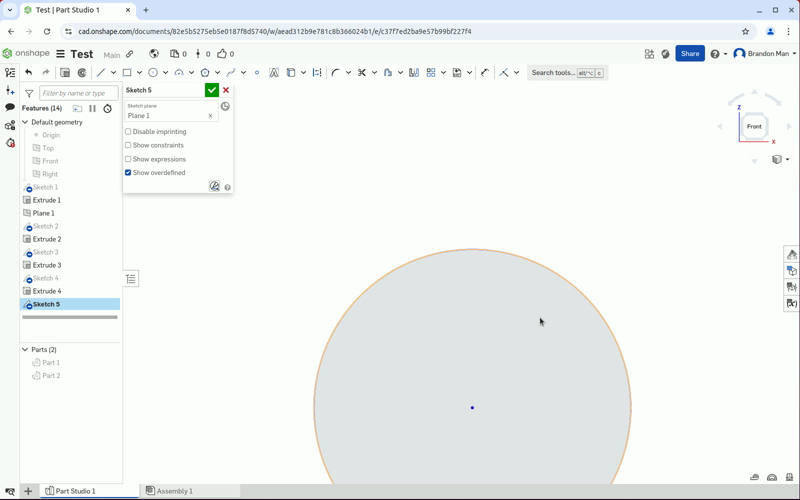
click(540, 317)
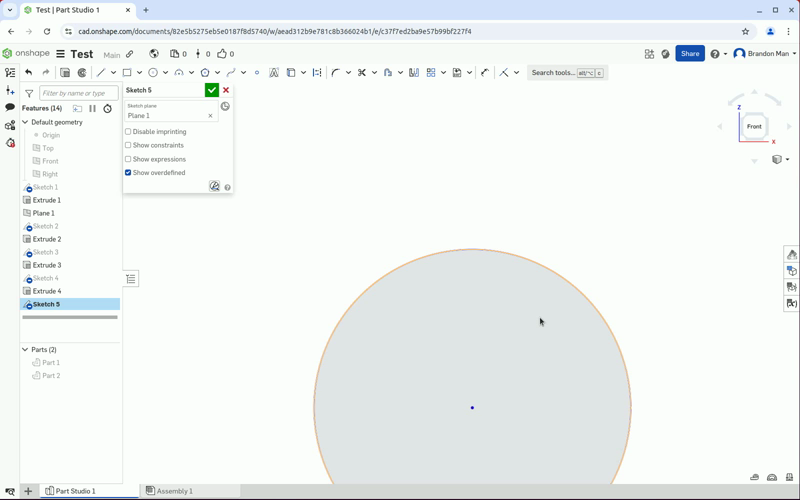
scroll(-6)
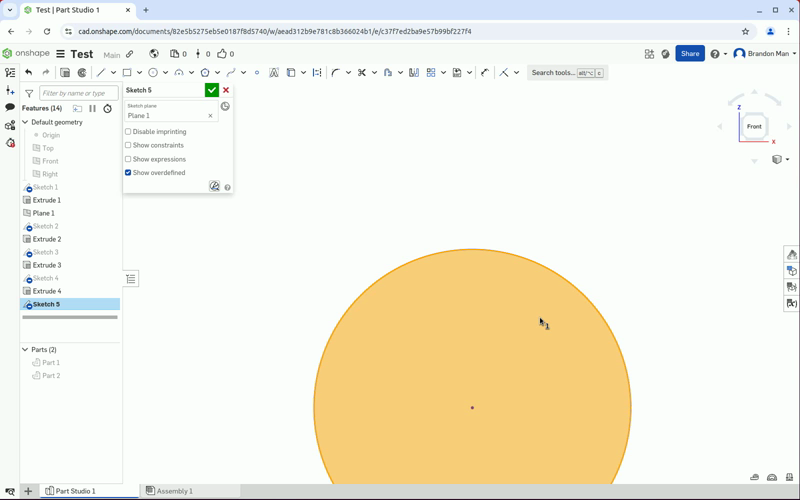
scroll(-6)
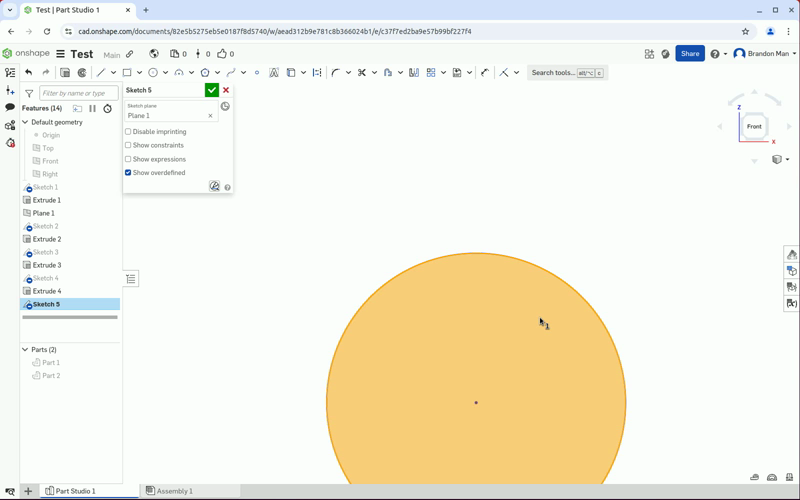
scroll(-6)
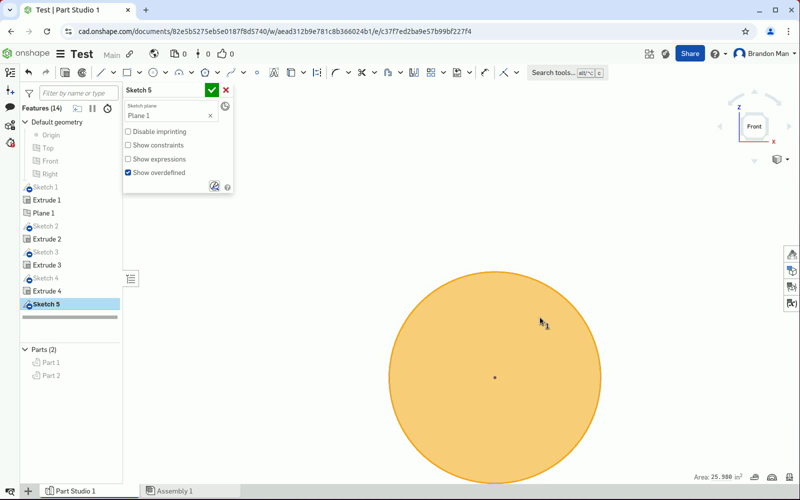
scroll(-6)
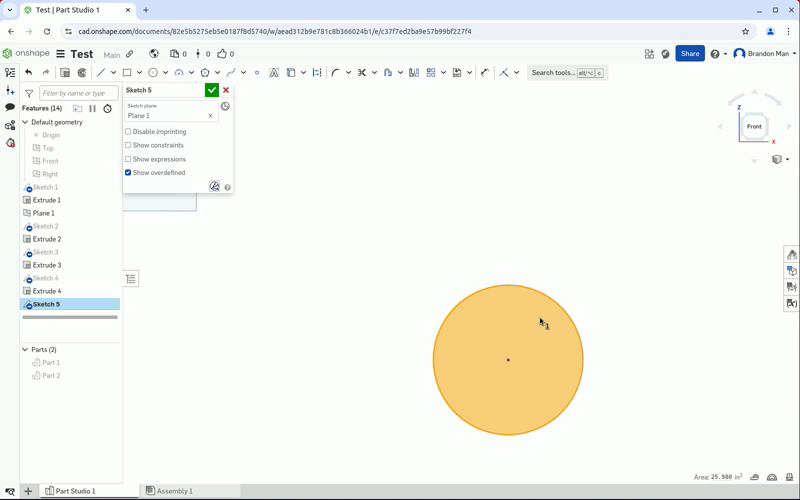
scroll(-6)
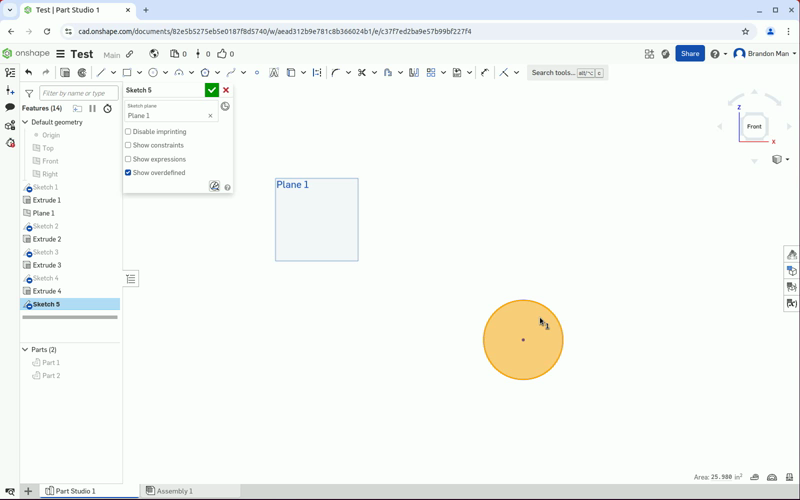
scroll(-6)
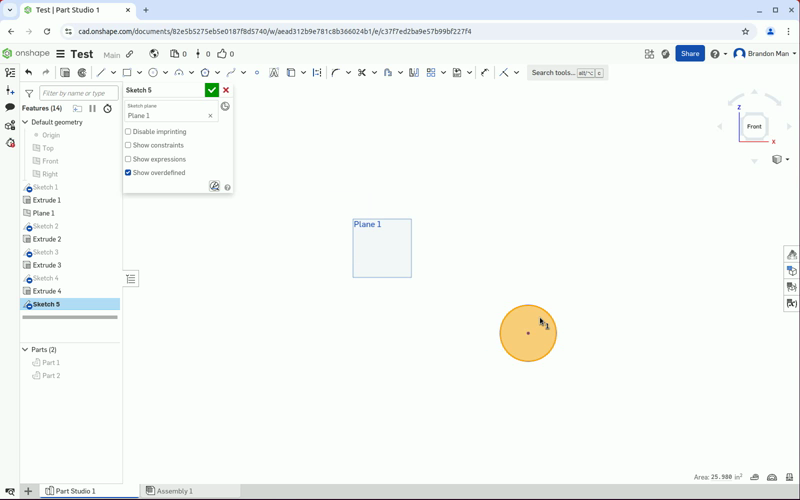
scroll(-6)
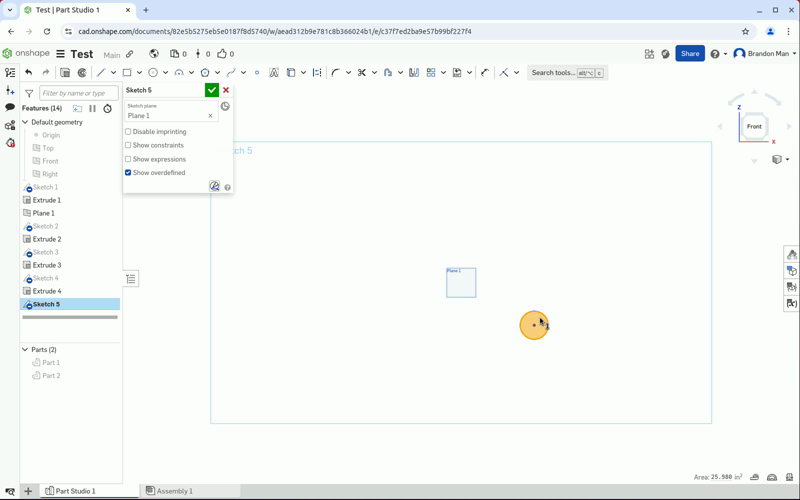
mouse_move(73, 352)
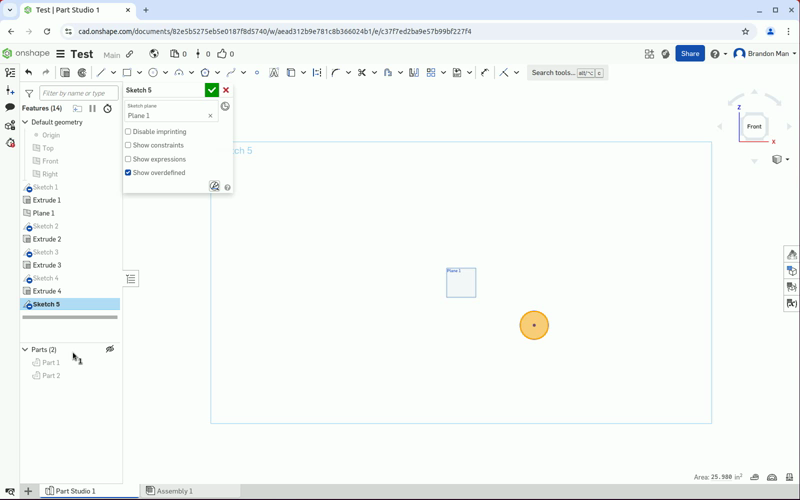
key(shift+y)
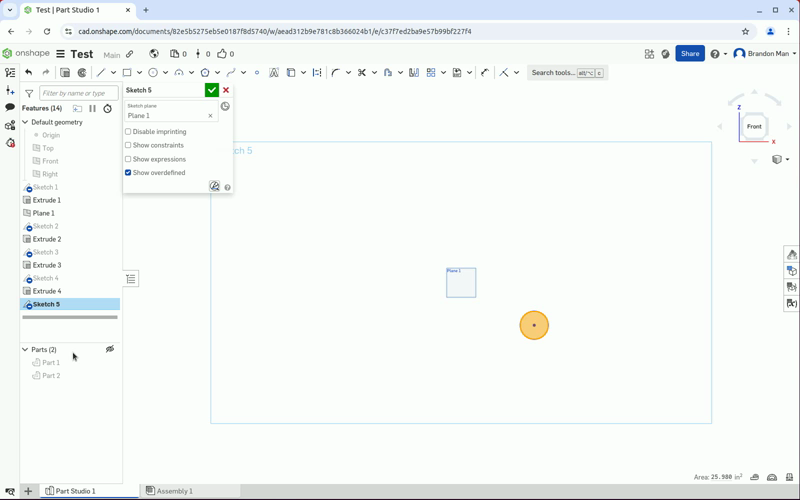
key(shift+e)
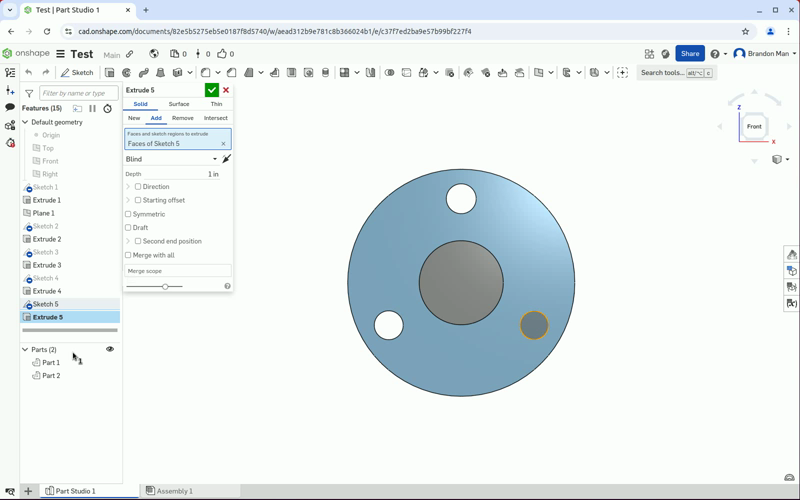
mouse_move(143, 106)
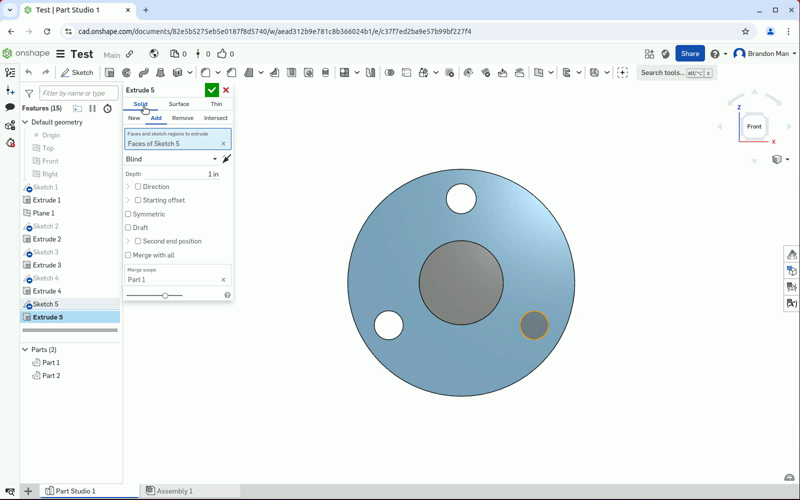
click(143, 106)
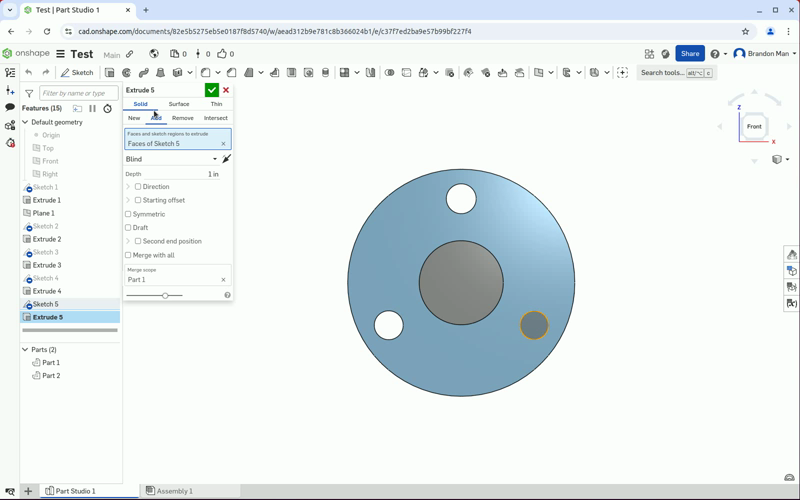
mouse_move(186, 120)
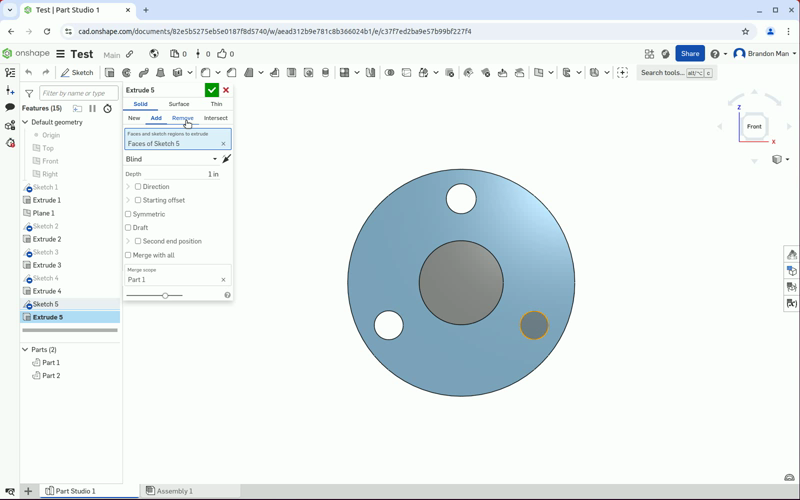
click(186, 120)
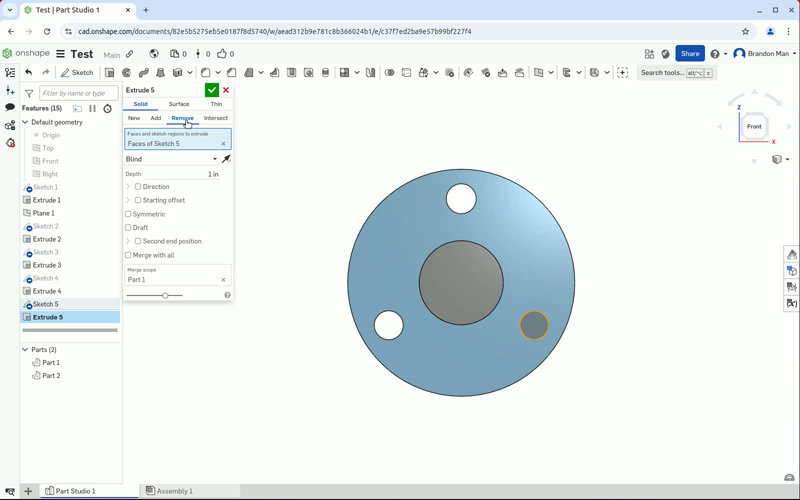
key(tab, 4)
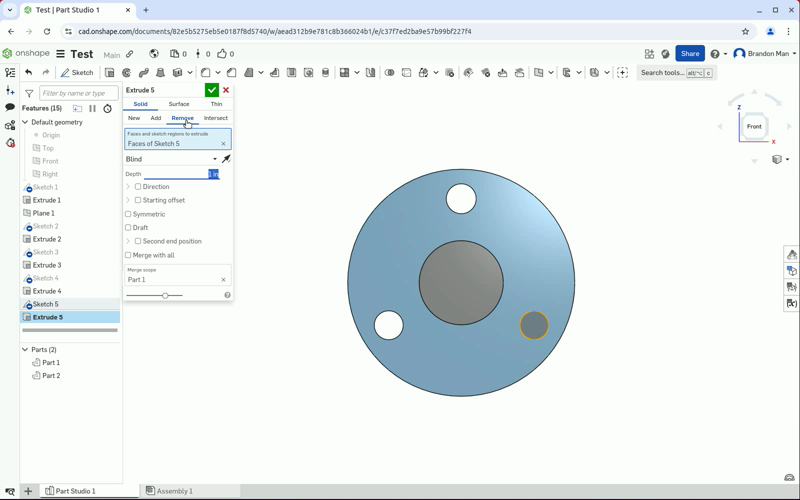
text(19.979)
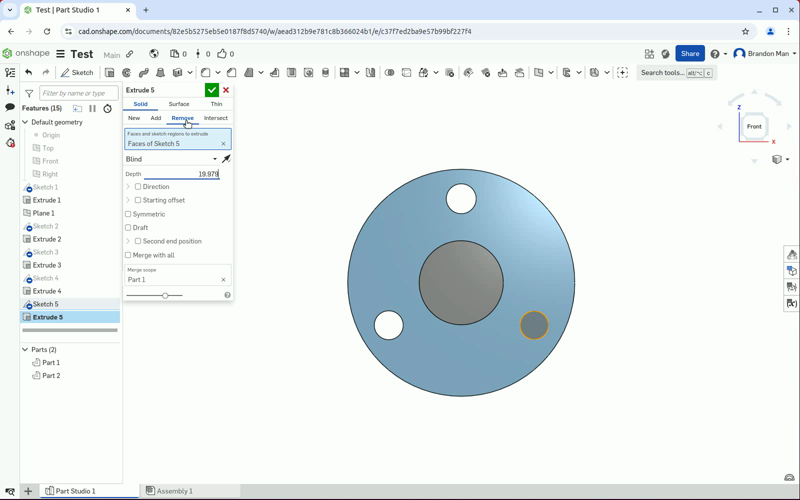
key(tab, 6)
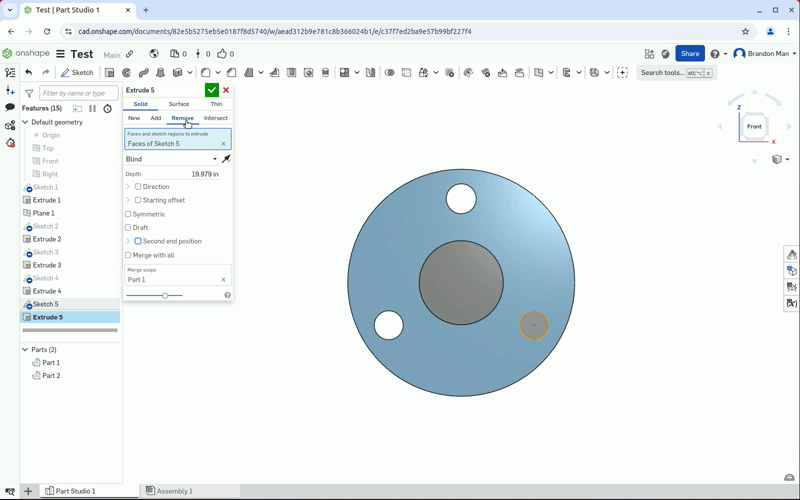
key(space)
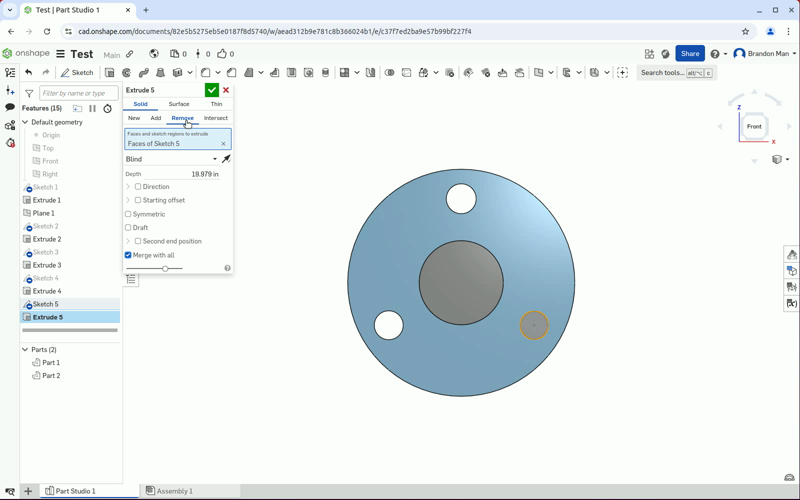
key(enter)
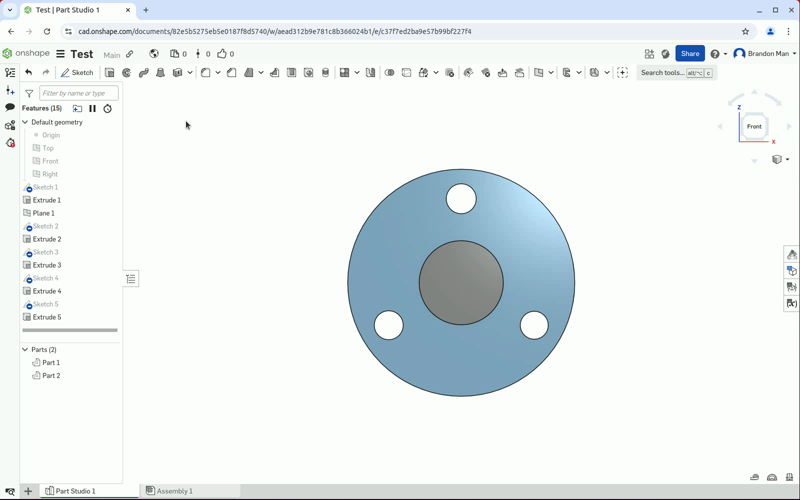
key(shift+h)
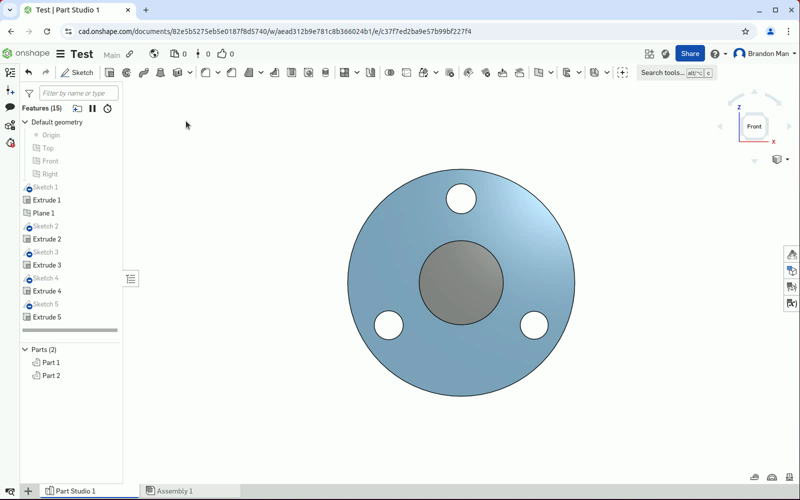
key(shift+h)
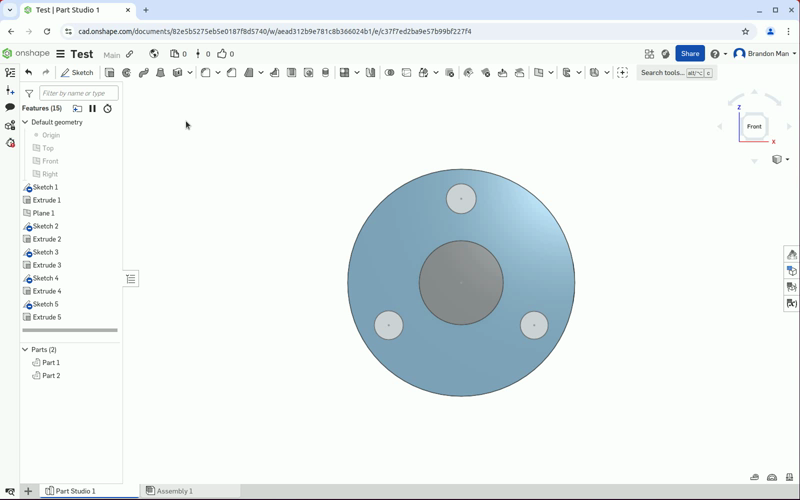
key(shift+7)
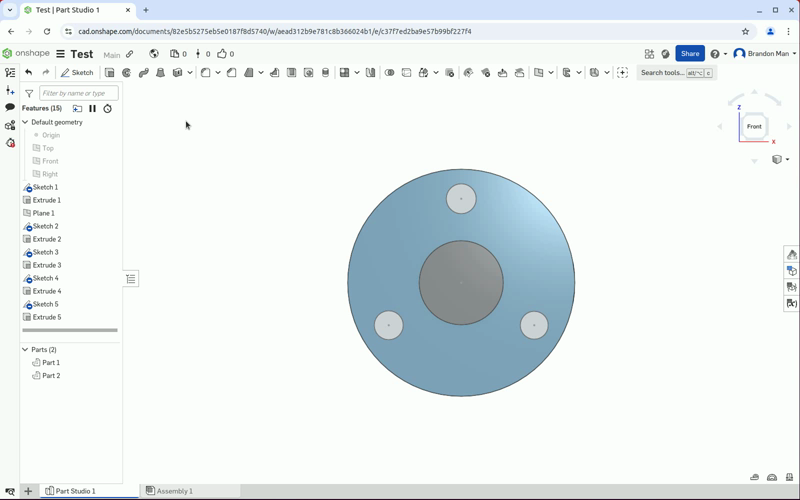
key(left, 2)
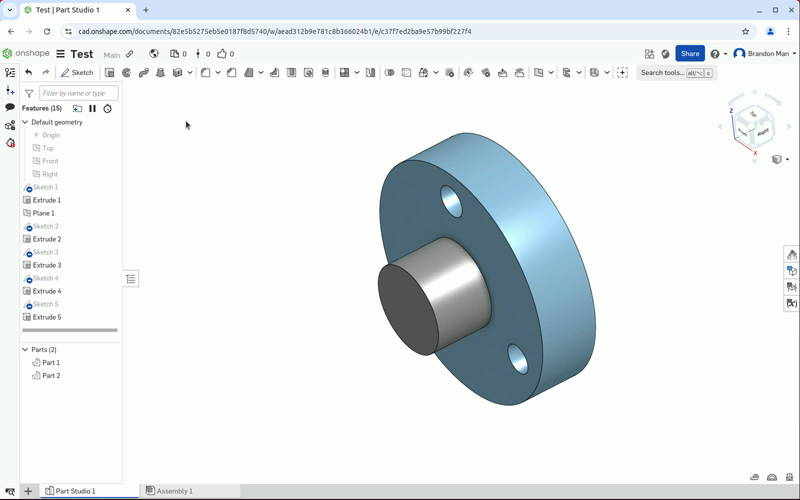
key(down, 2)
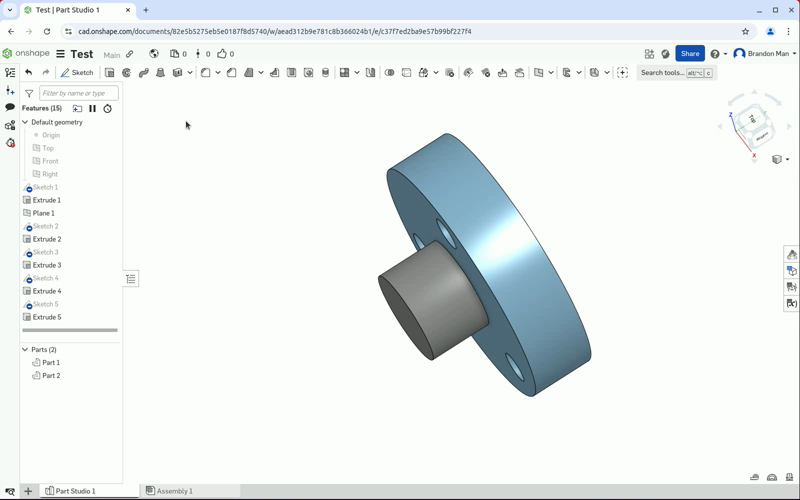
key(up, 2)
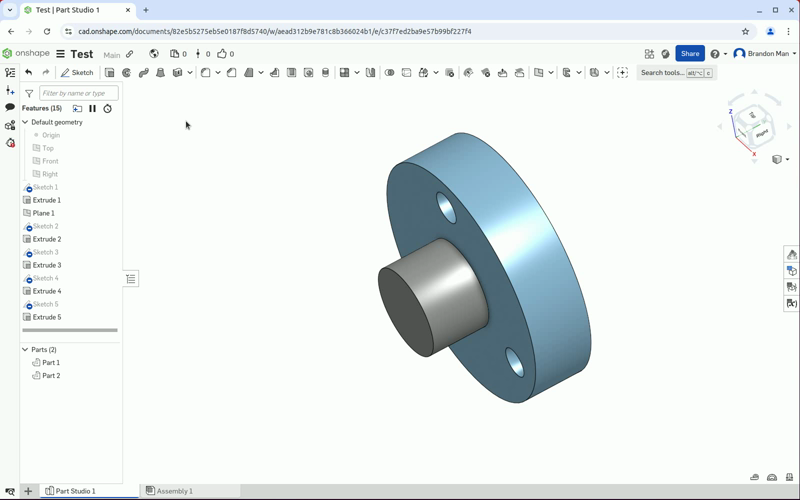
key(right, 2)
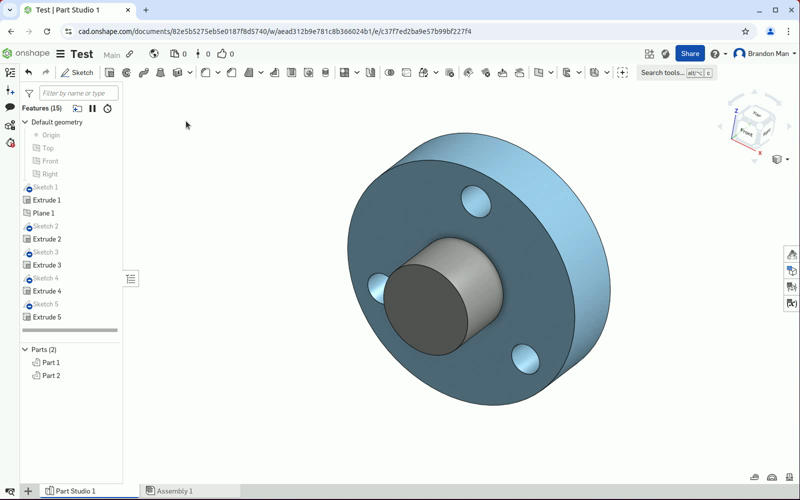
mouse_move(73, 189)
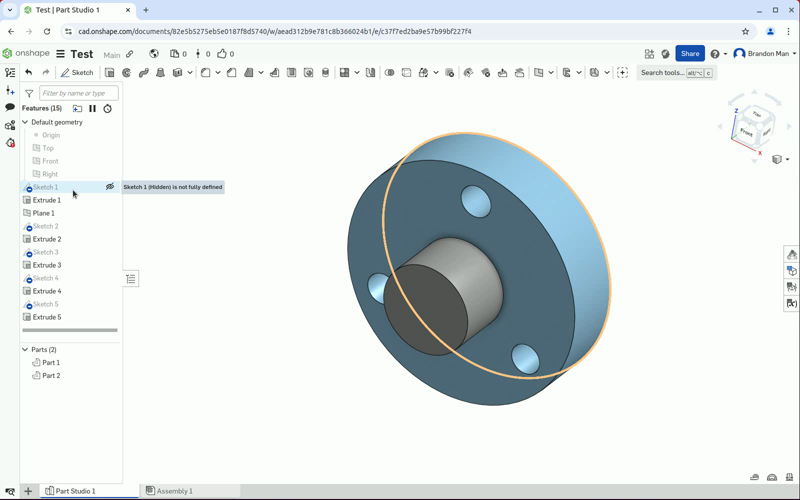
click(73, 189)